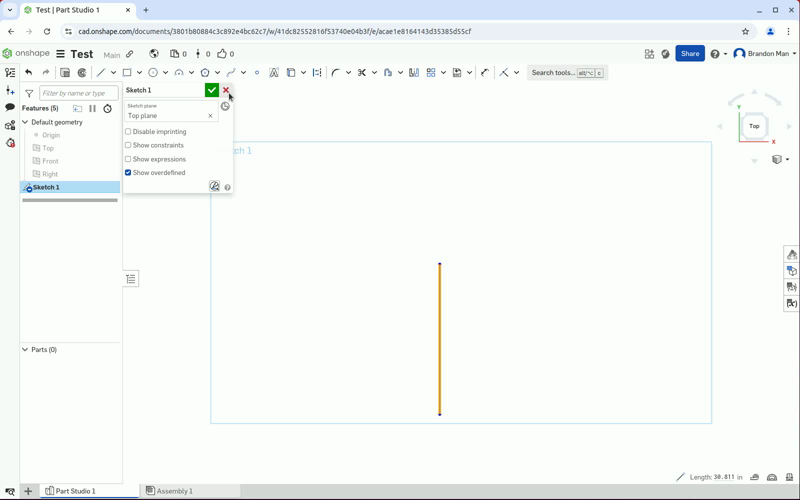
key(shift+h)
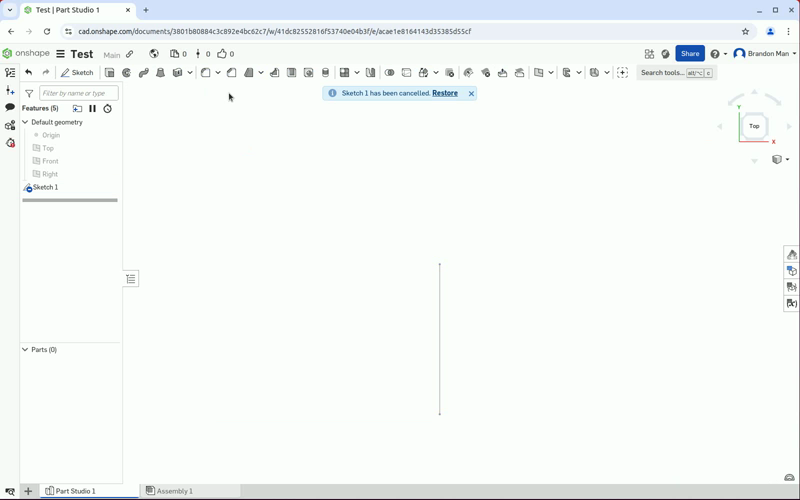
key(shift+s)
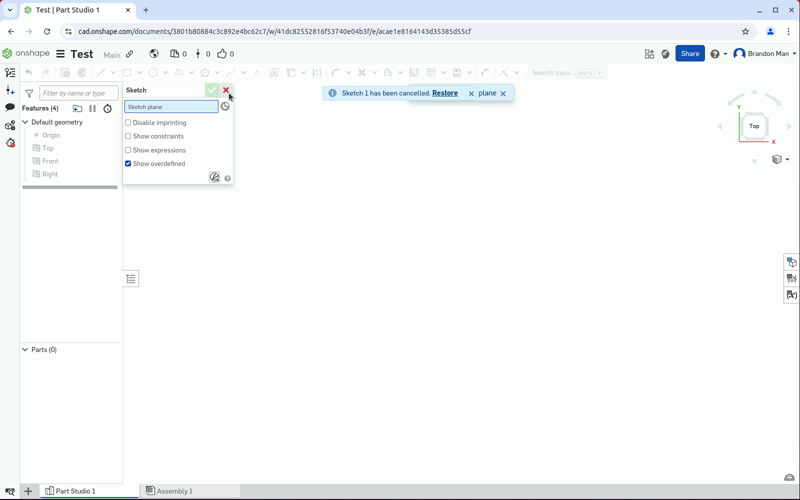
mouse_move(73, 150)
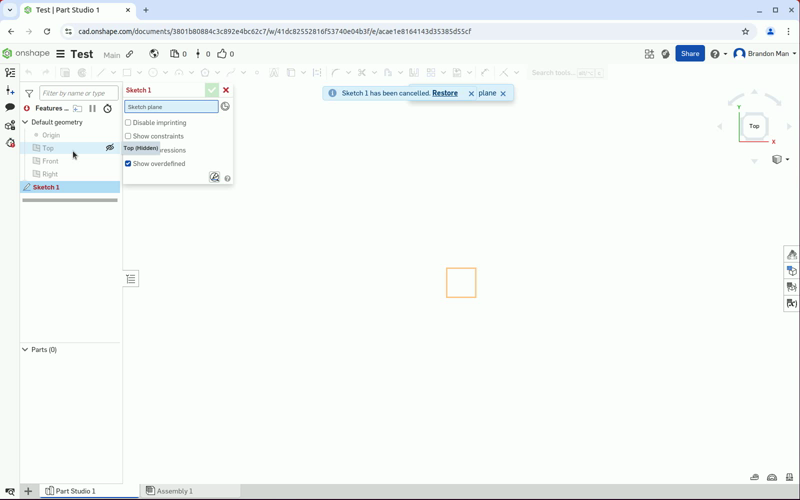
click(73, 150)
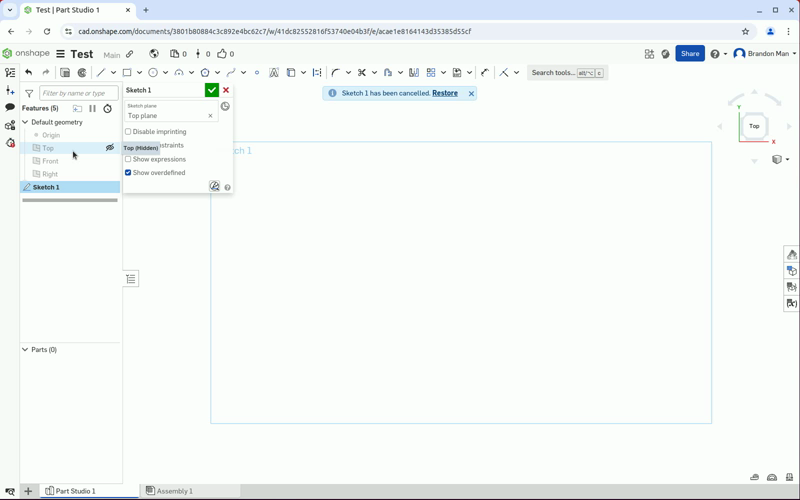
mouse_move(73, 352)
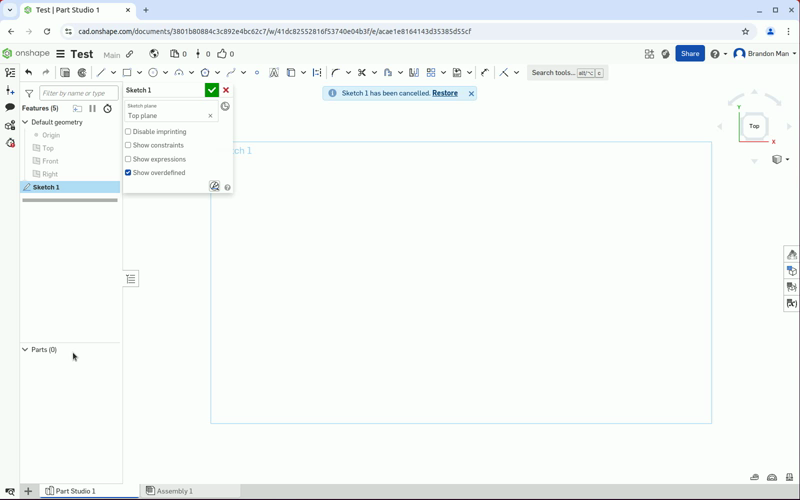
key(y)
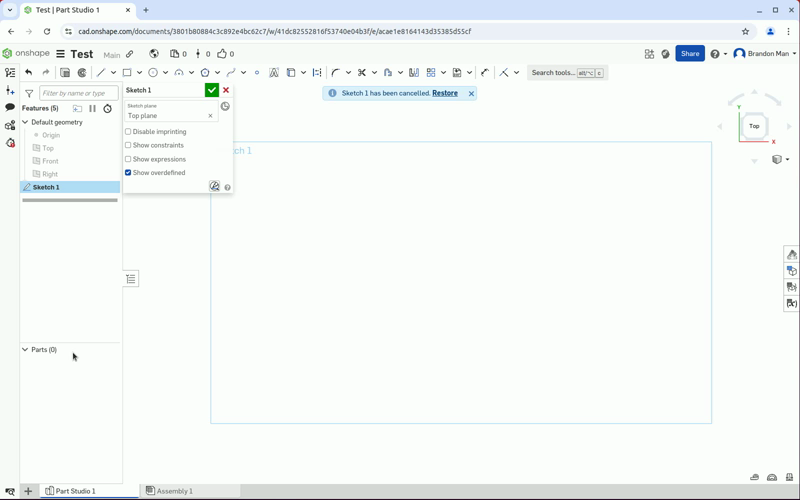
key(c)
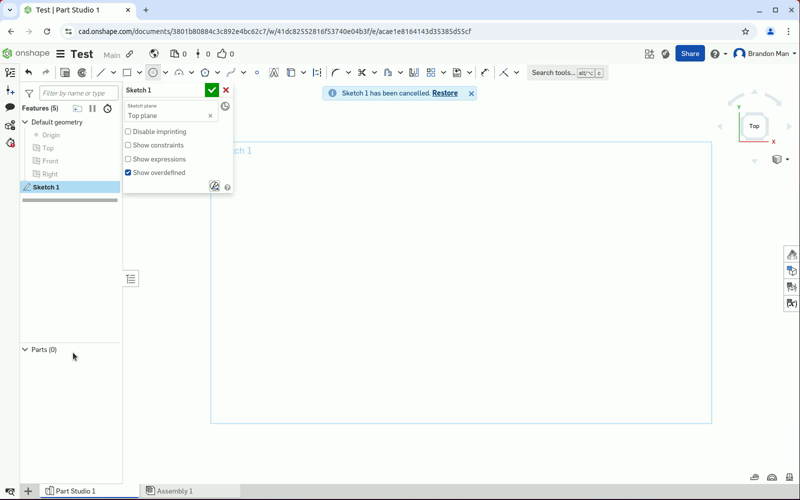
key_down(shift)
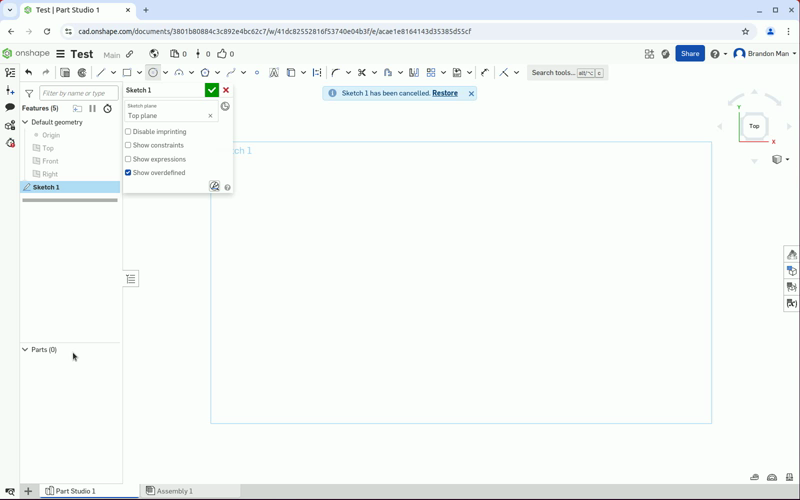
mouse_move(385, 258)
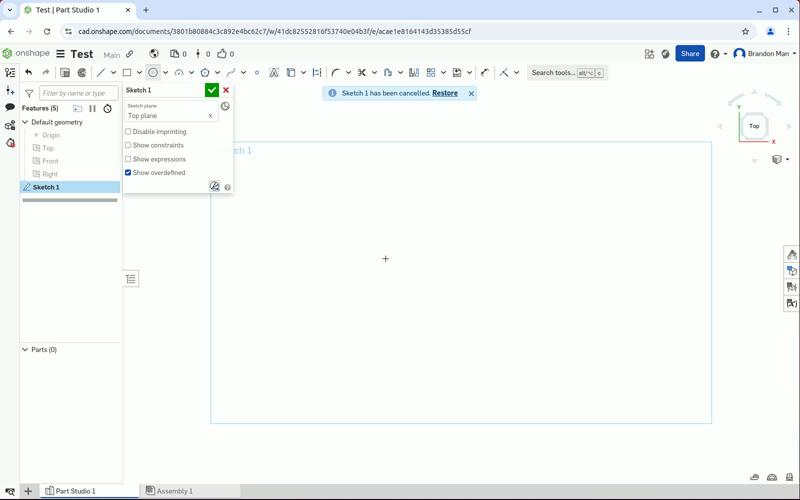
click(385, 258)
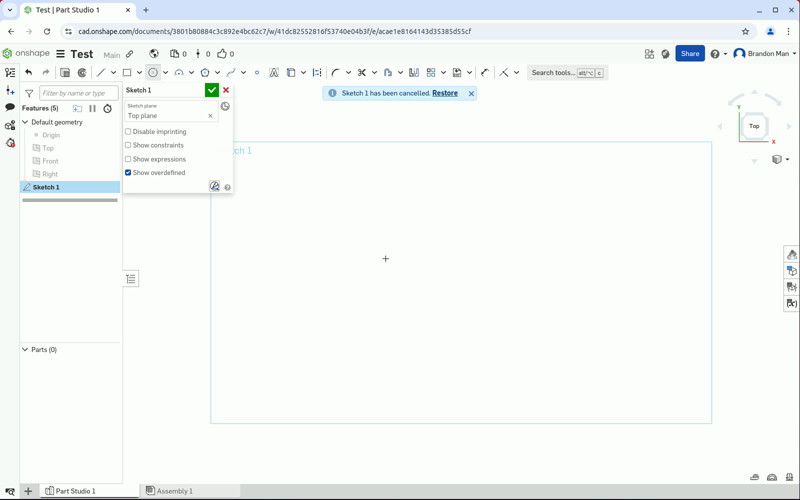
key_up(shift)
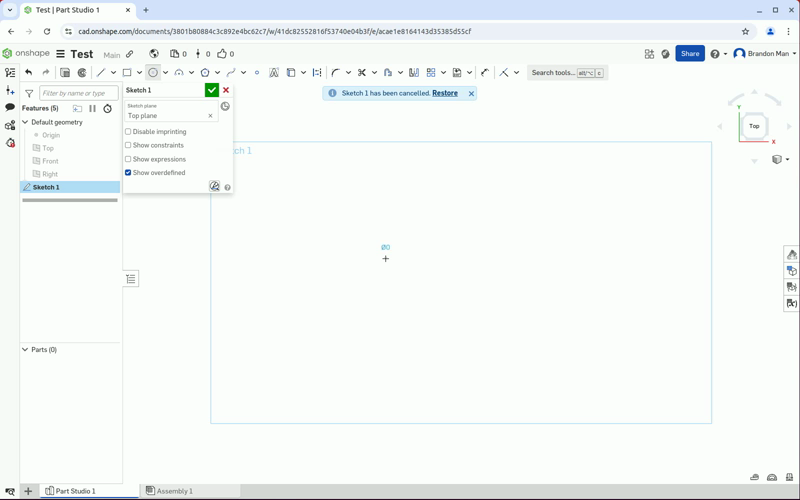
mouse_move(419, 258)
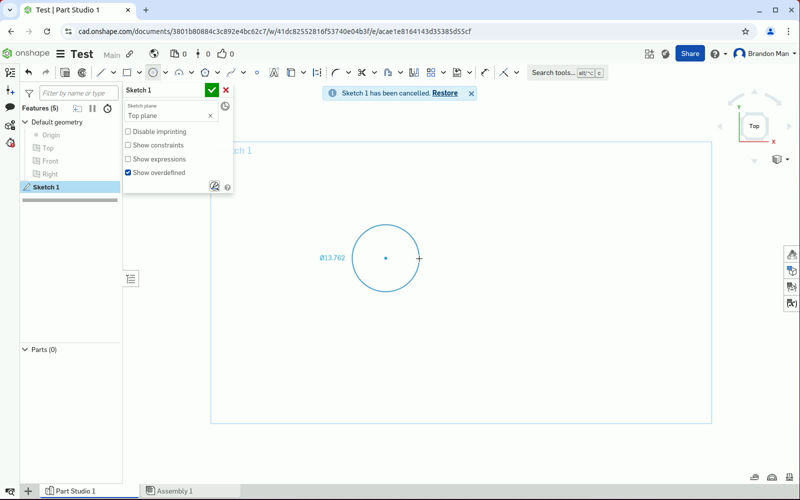
click(419, 258)
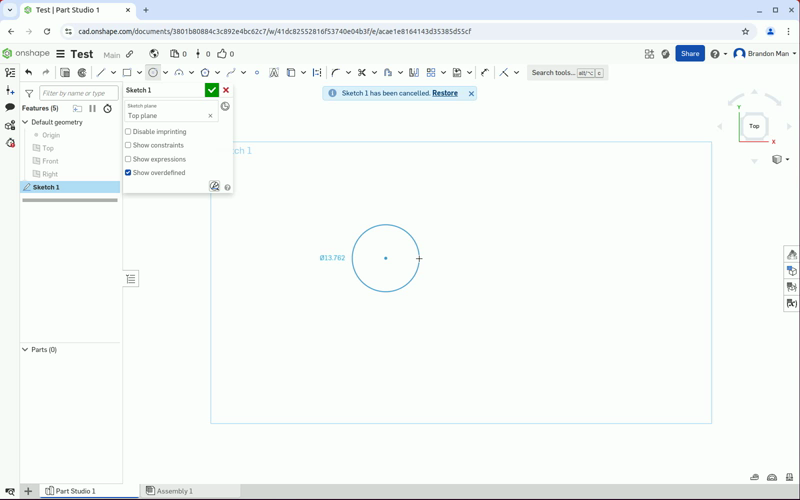
key(esc)
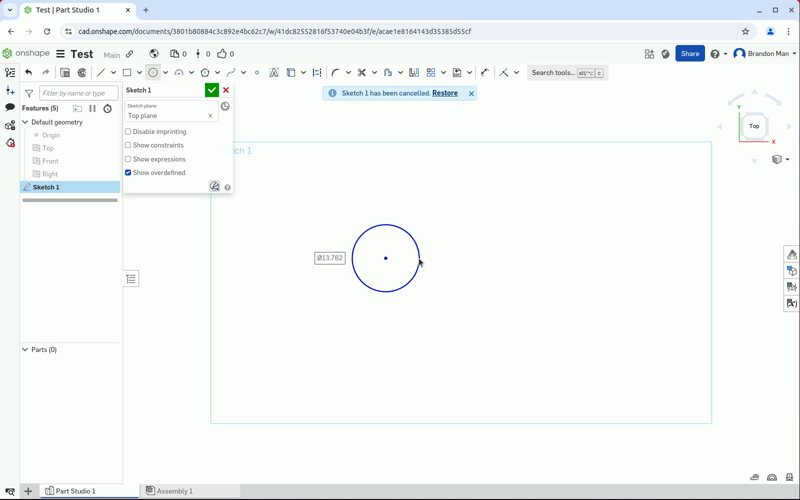
key(c)
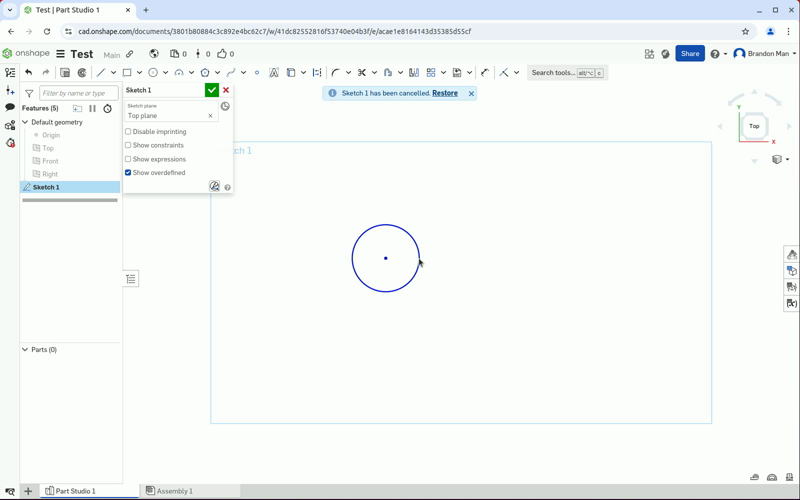
key_down(shift)
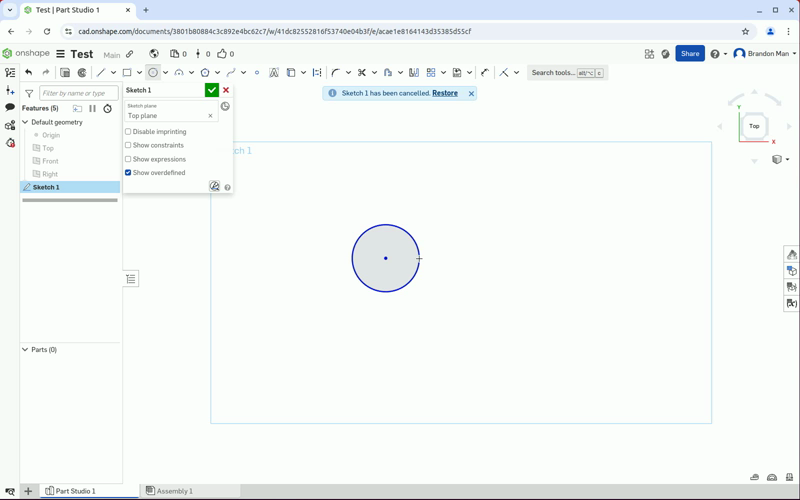
mouse_move(385, 258)
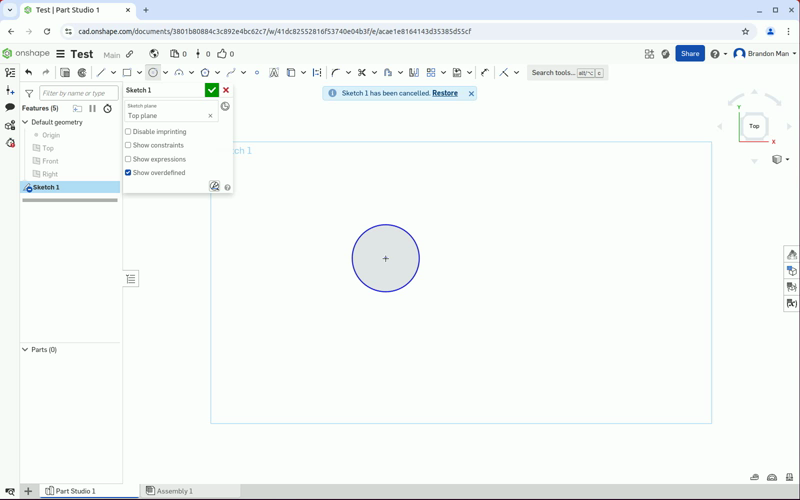
click(385, 258)
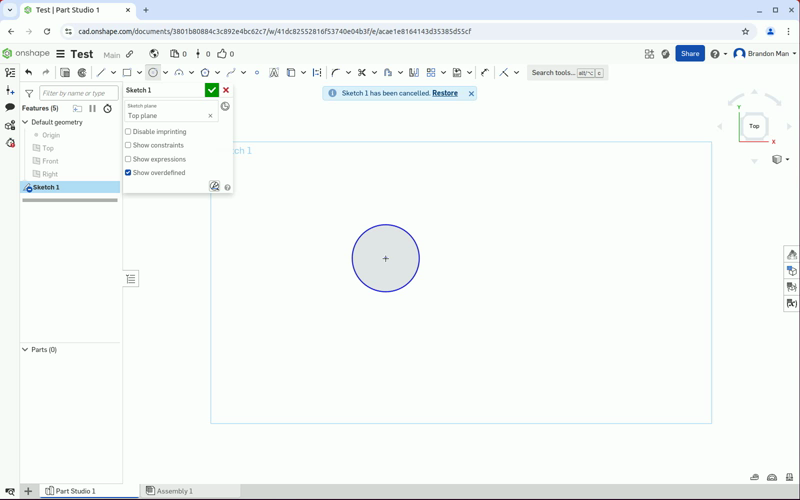
key_up(shift)
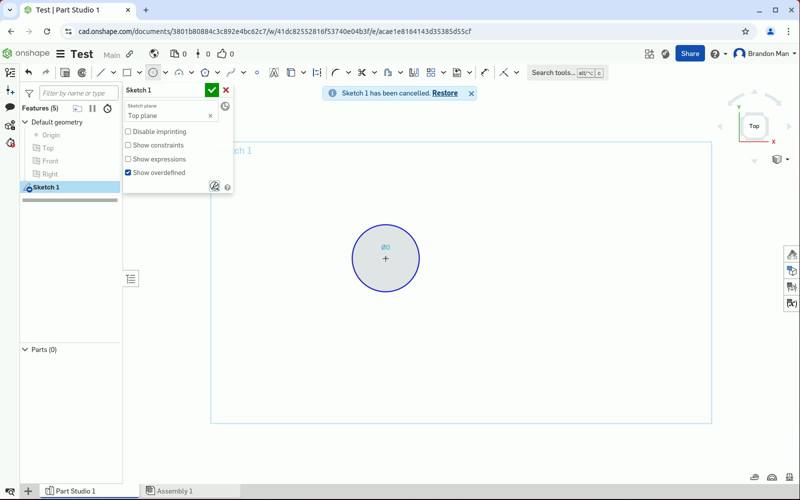
mouse_move(405, 258)
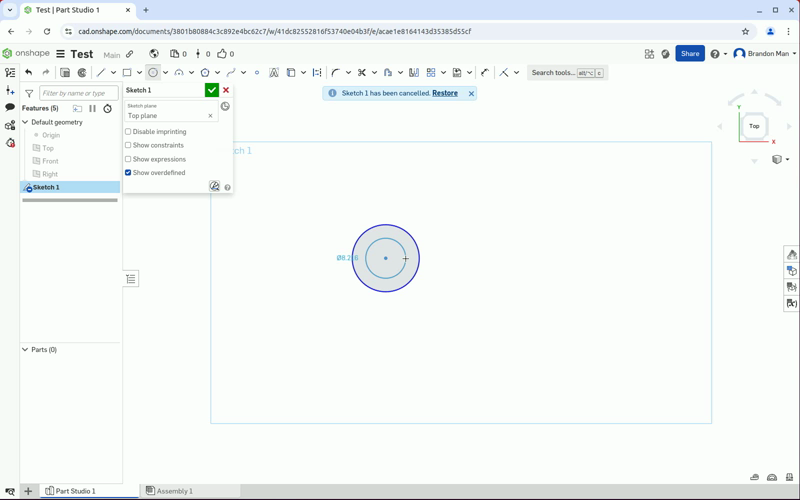
click(405, 258)
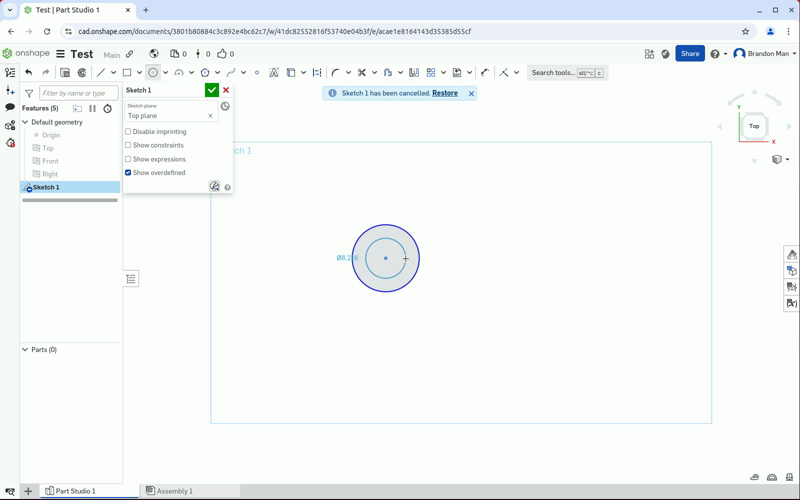
key(esc)
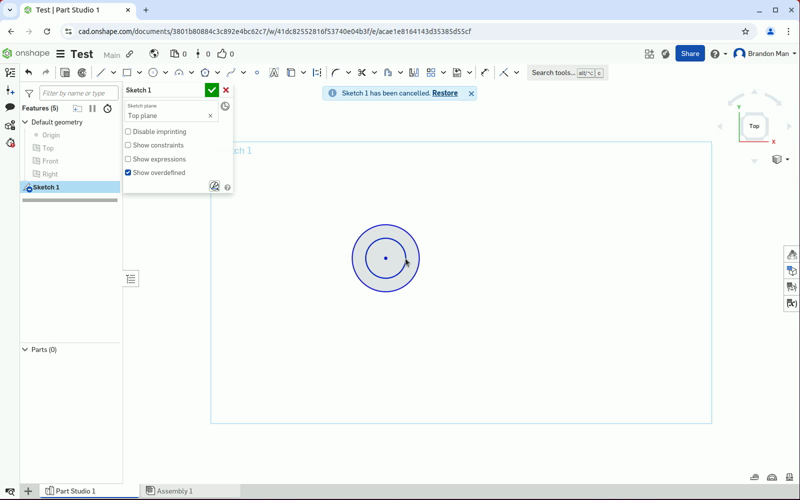
mouse_move(359, 241)
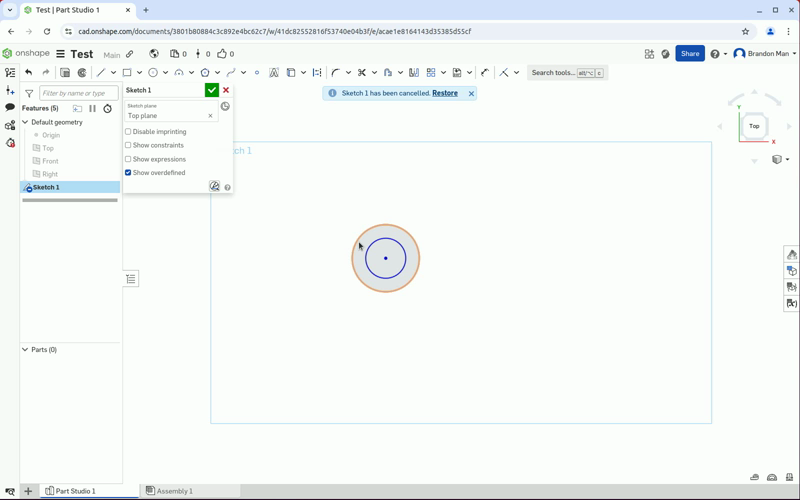
click(359, 241)
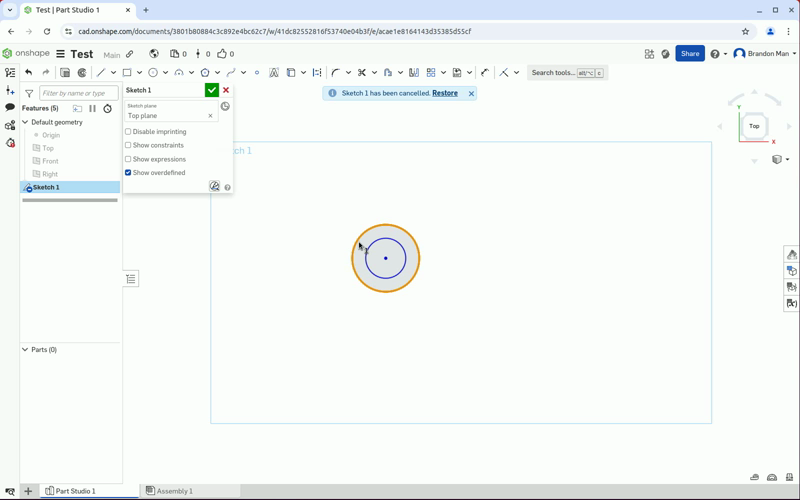
mouse_move(73, 352)
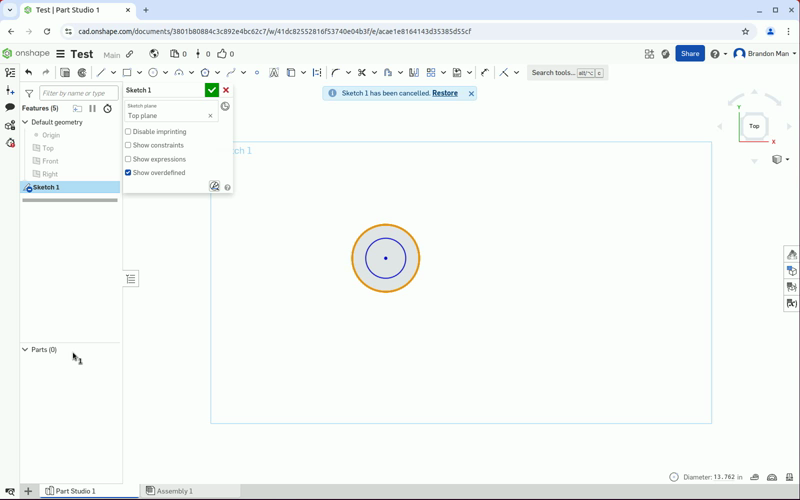
key(shift+y)
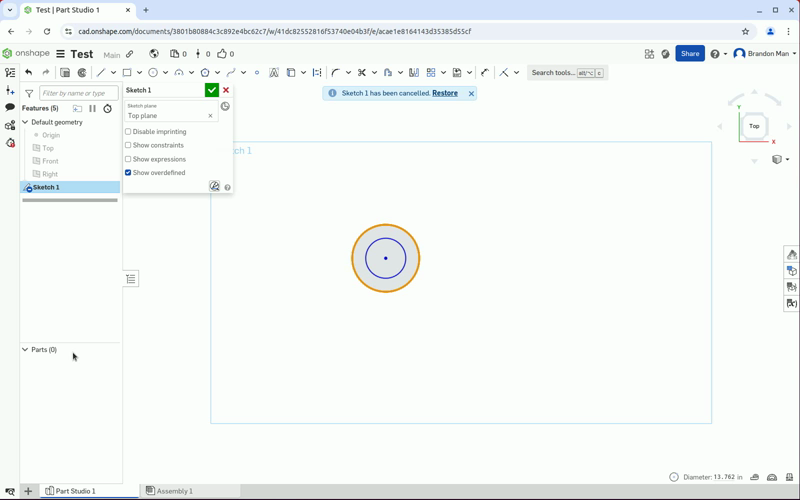
key(shift+e)
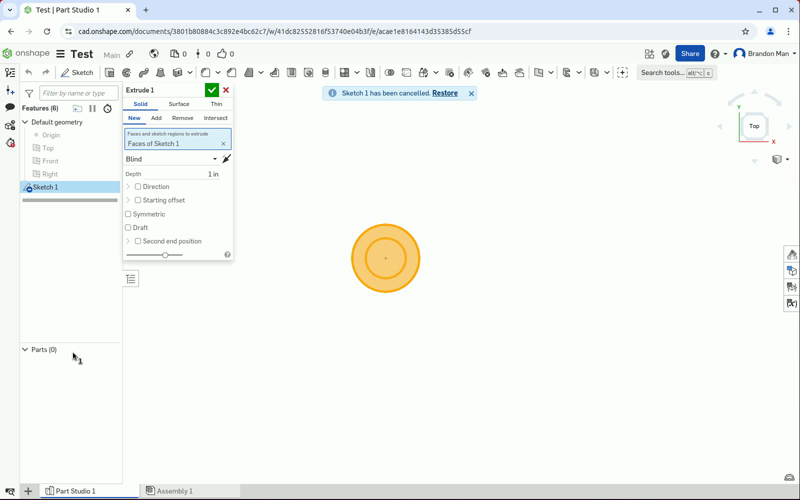
mouse_move(143, 106)
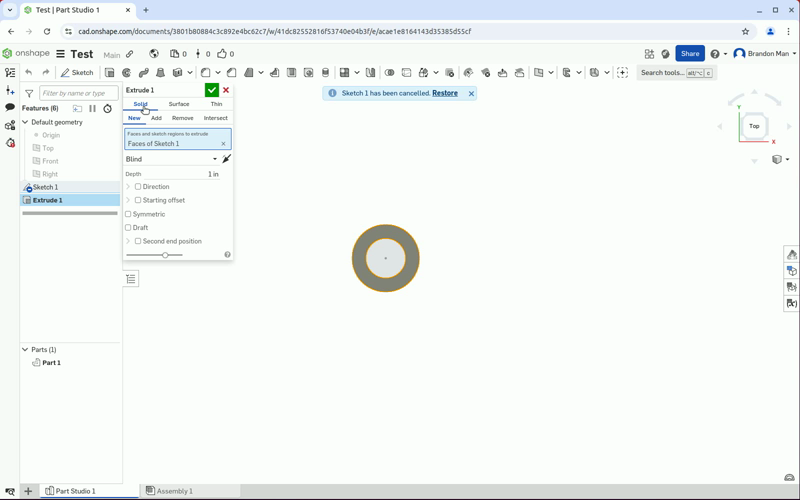
click(143, 106)
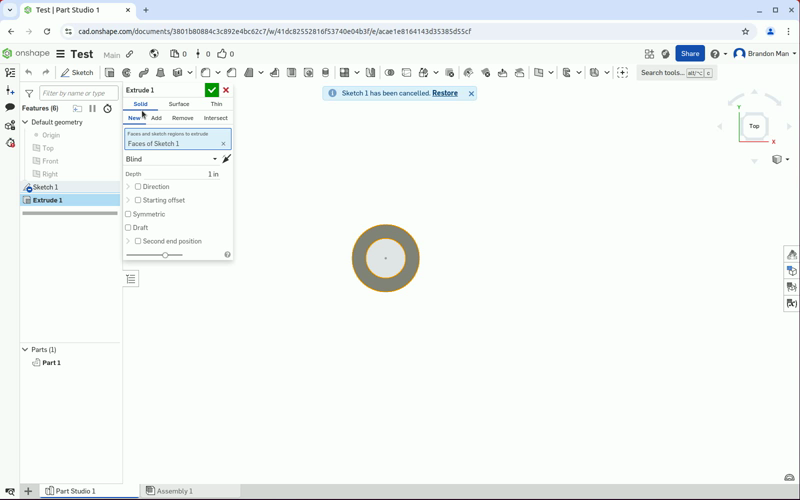
mouse_move(137, 120)
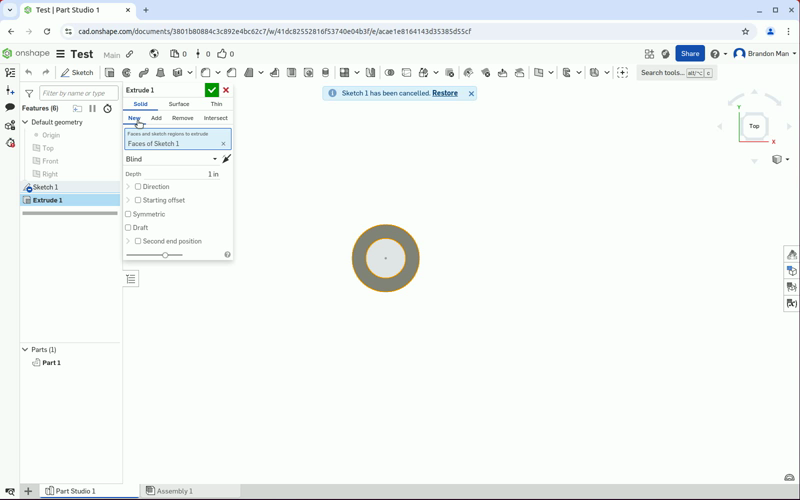
click(137, 120)
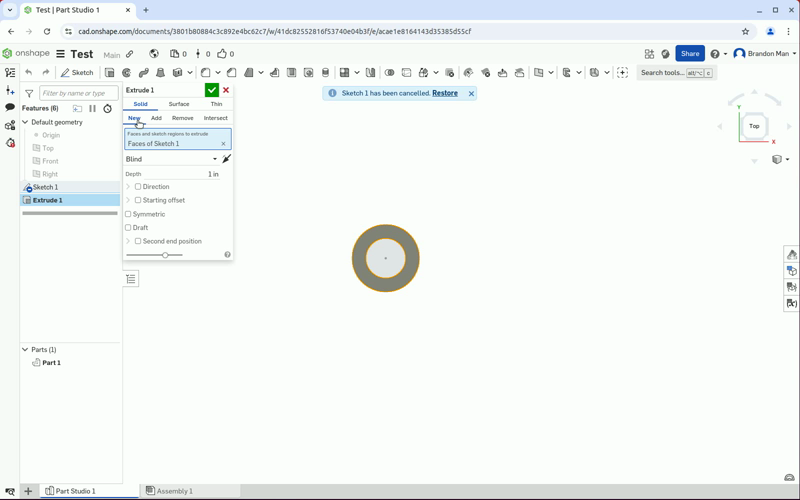
key(tab, 4)
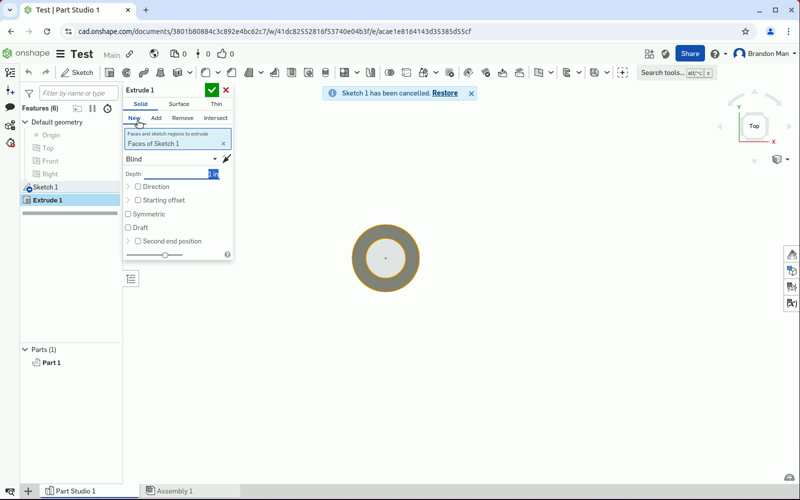
text(4.814)
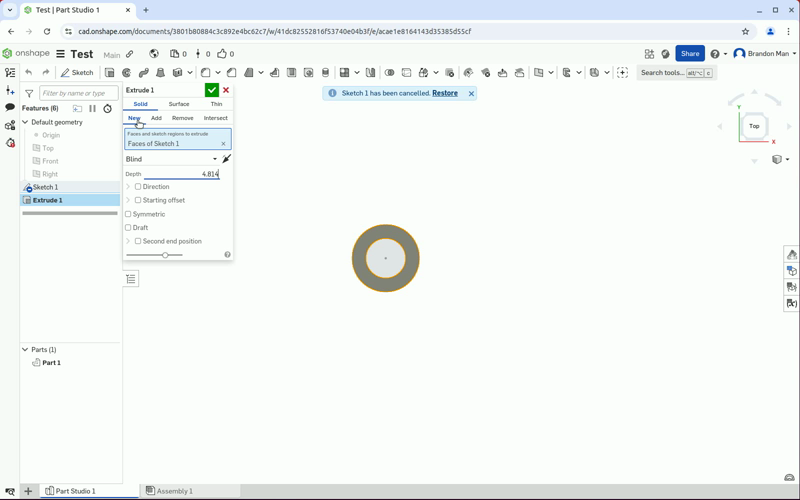
key(enter)
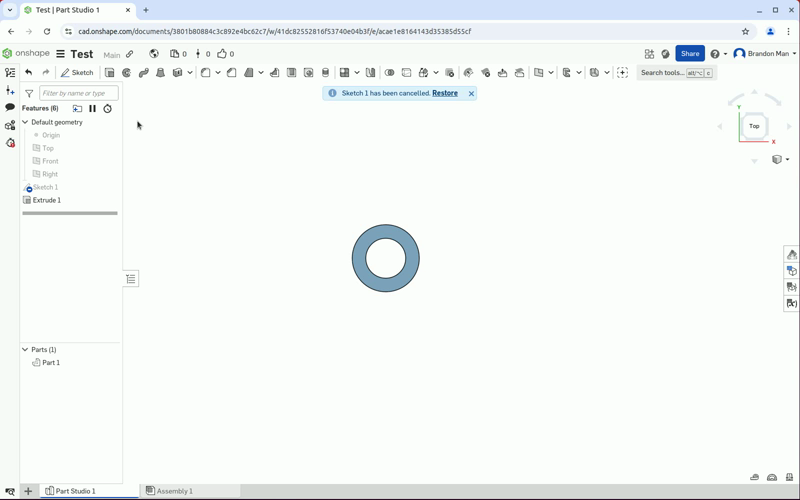
key(shift+h)
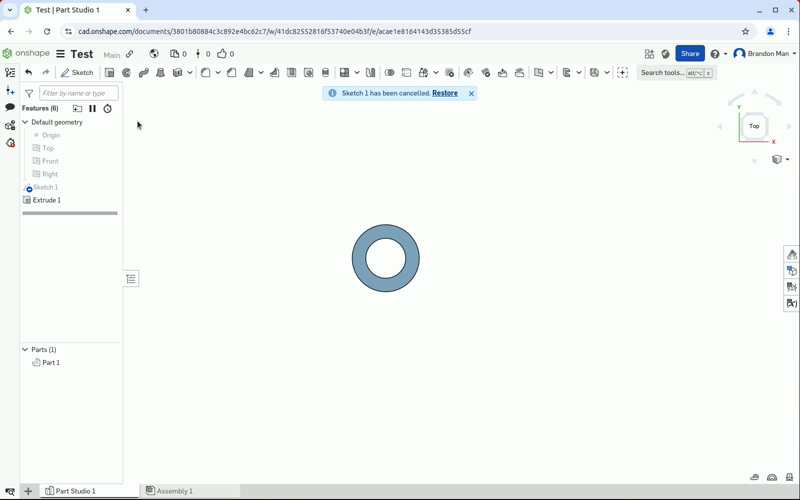
key(shift+h)
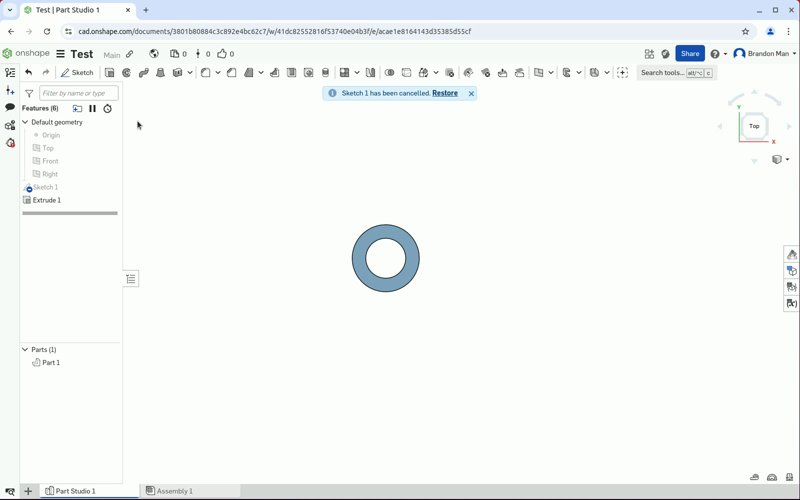
mouse_move(73, 189)
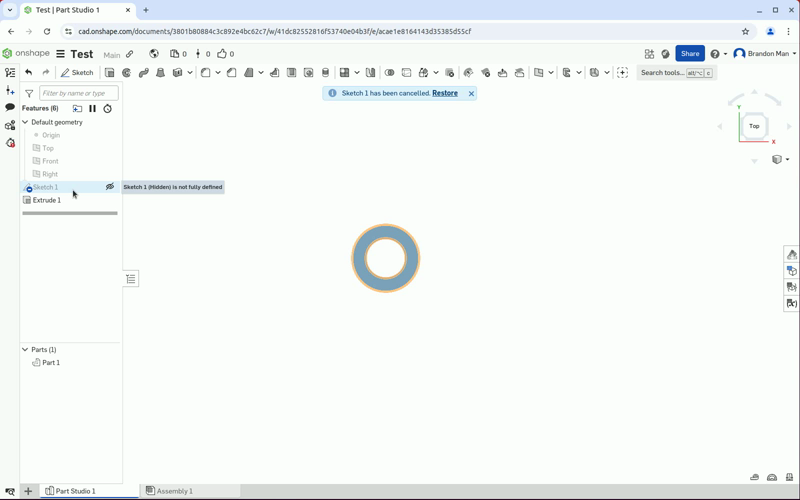
click(73, 189)
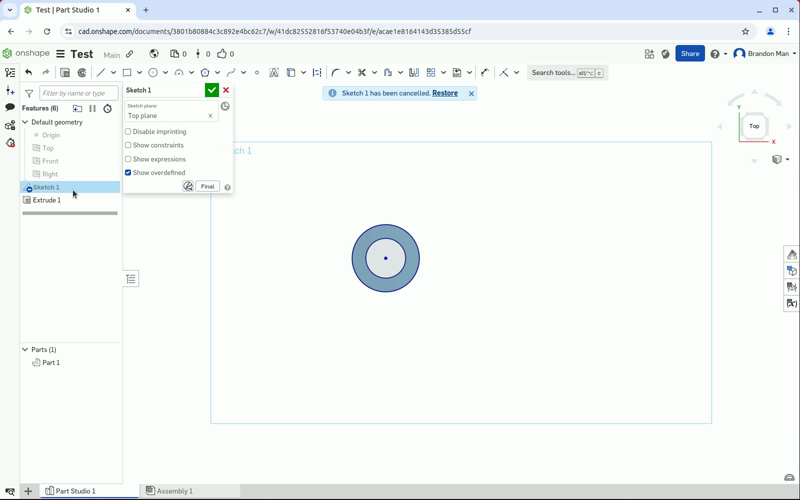
mouse_move(229, 92)
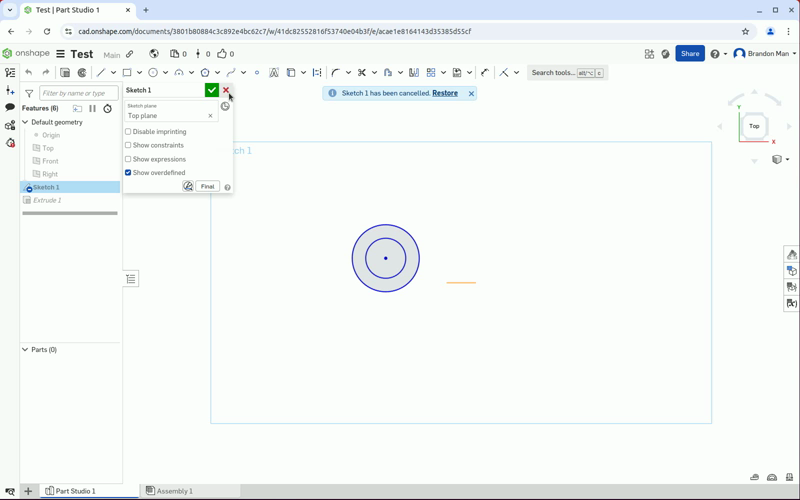
click(229, 92)
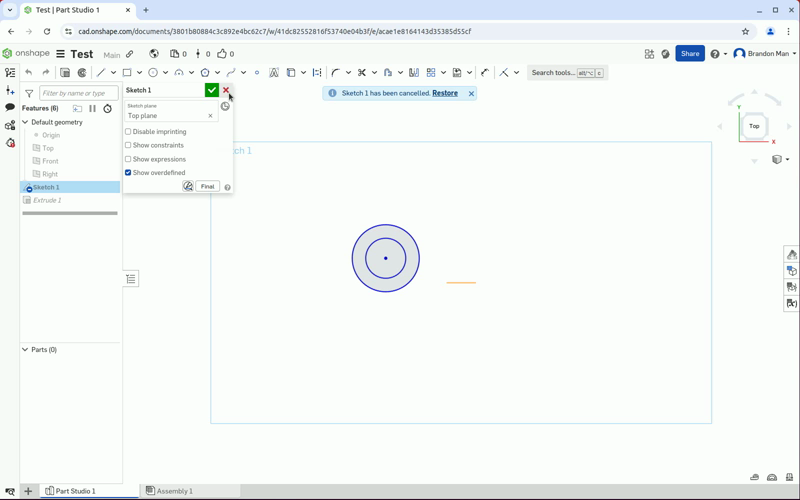
key(shift+s)
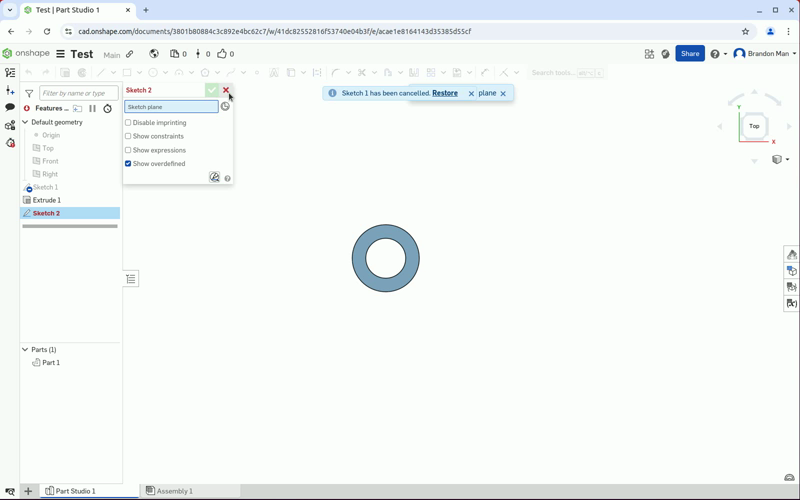
mouse_move(73, 150)
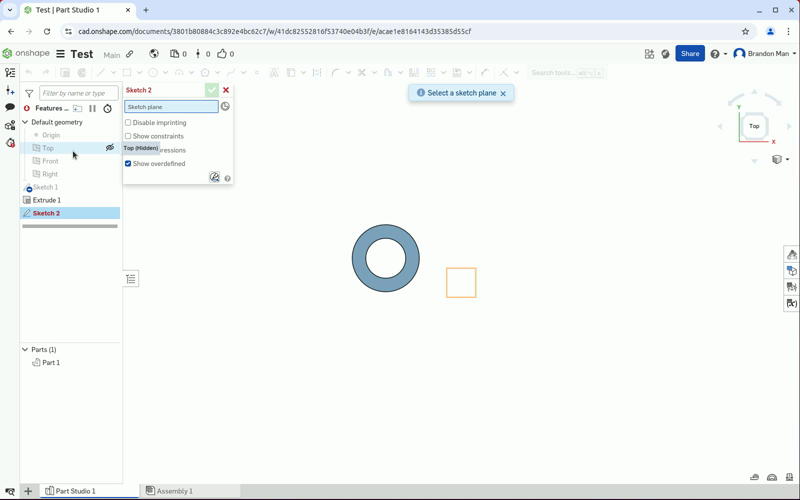
click(73, 150)
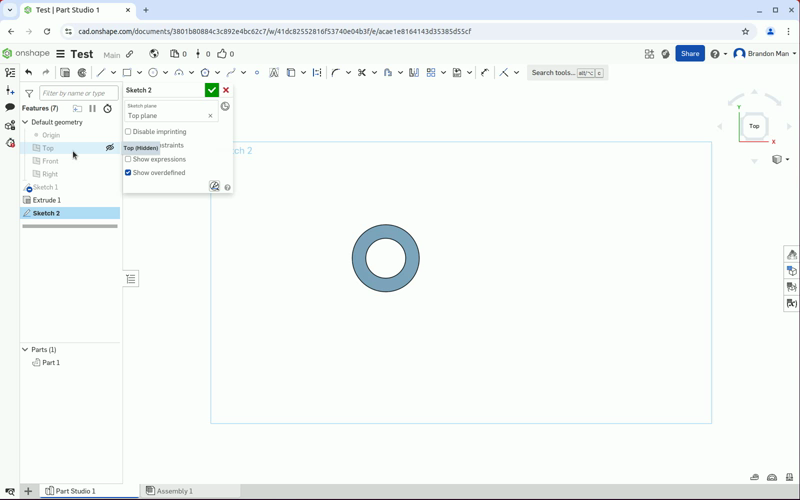
mouse_move(73, 352)
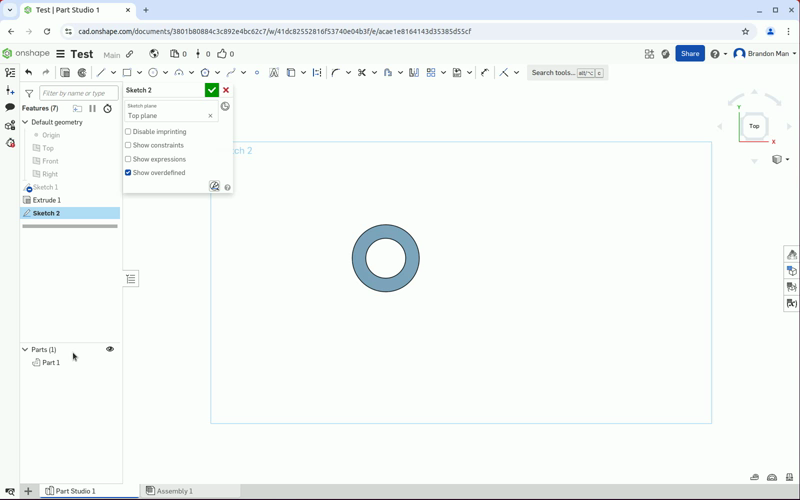
key(y)
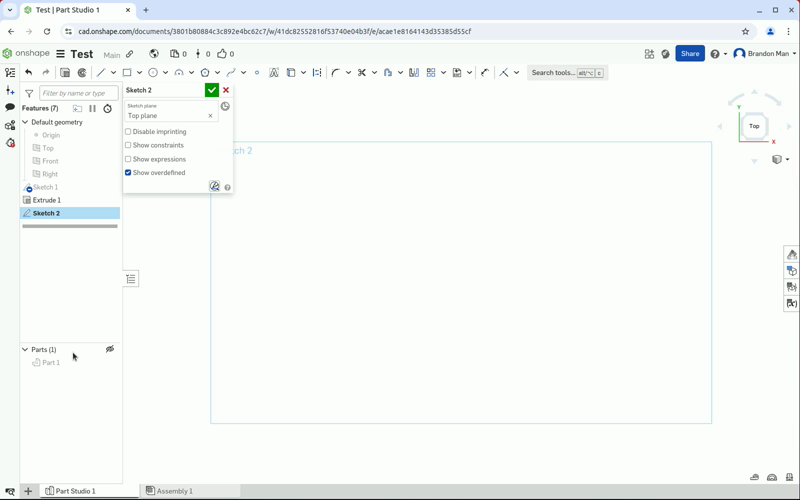
key(c)
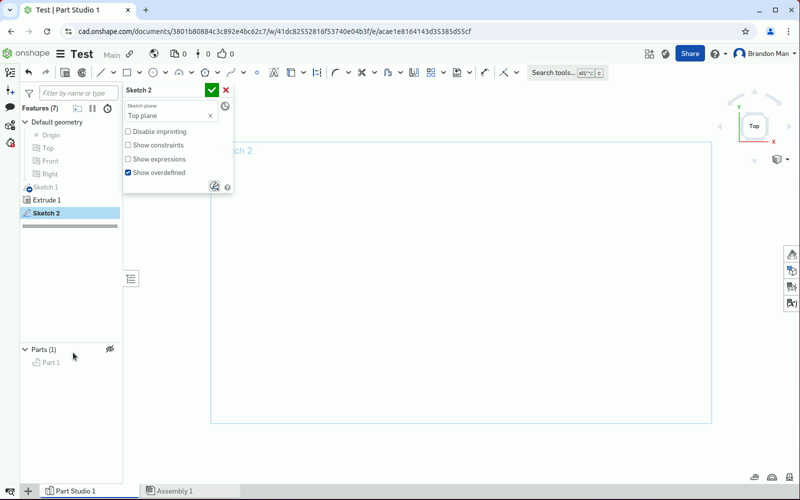
key_down(shift)
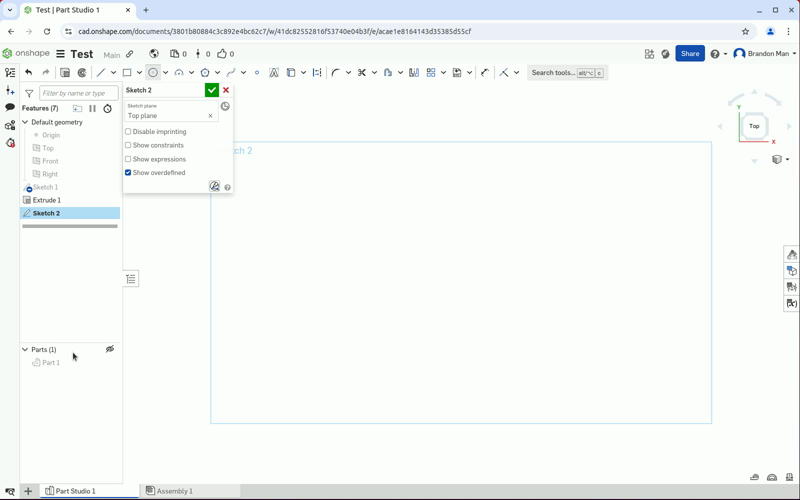
mouse_move(461, 203)
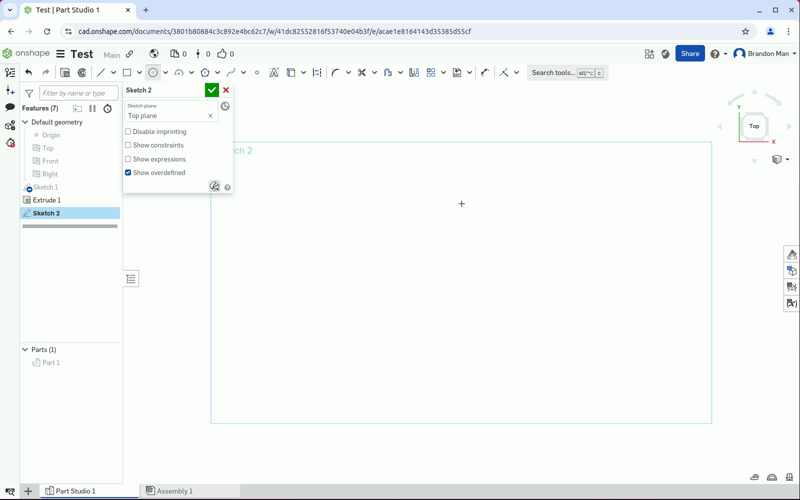
click(461, 203)
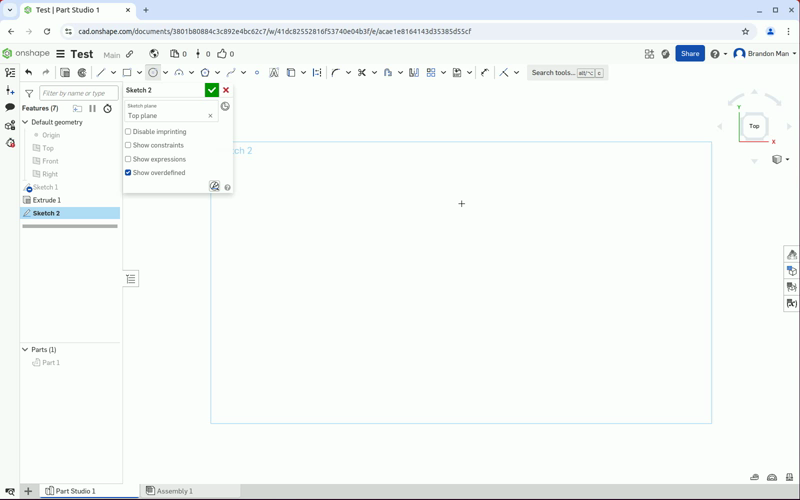
key_up(shift)
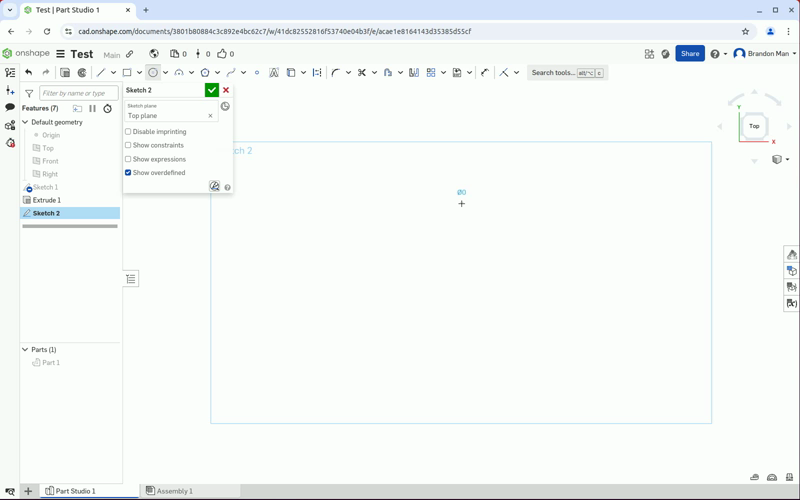
mouse_move(495, 203)
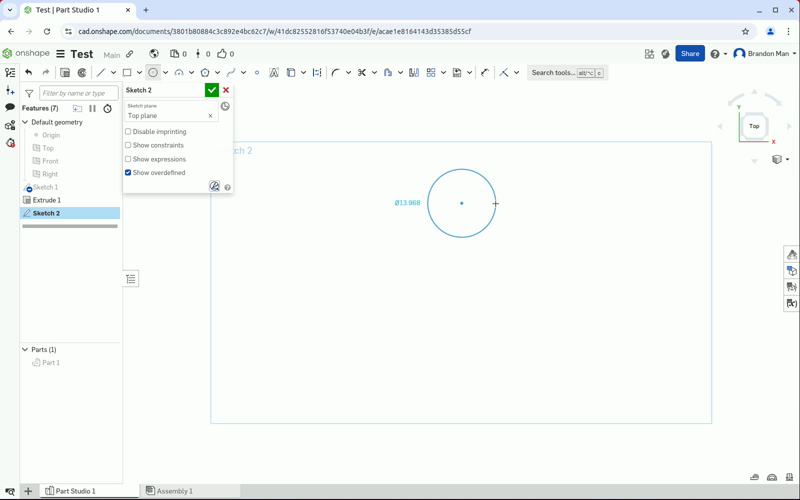
click(495, 203)
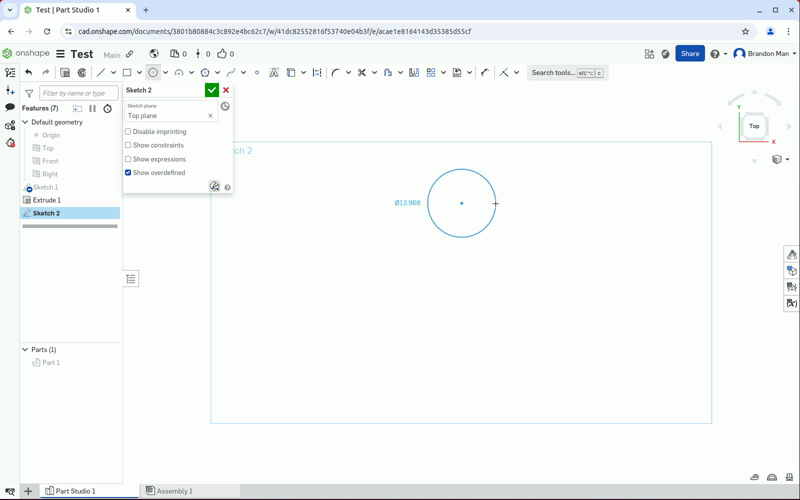
key(esc)
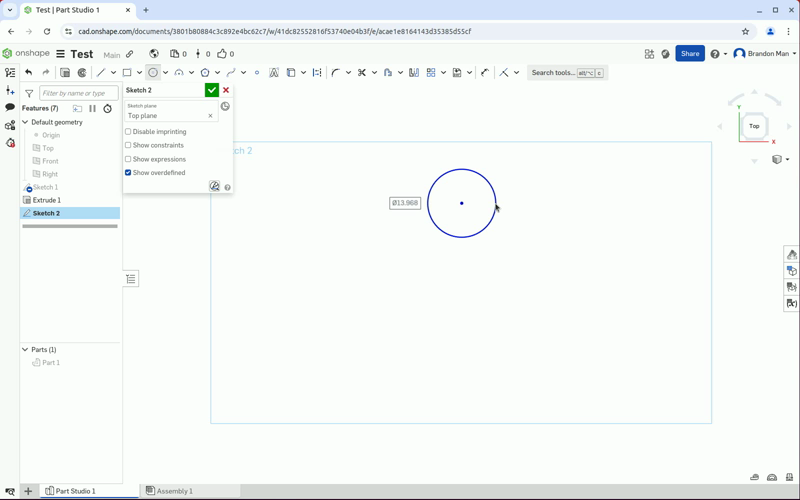
key(c)
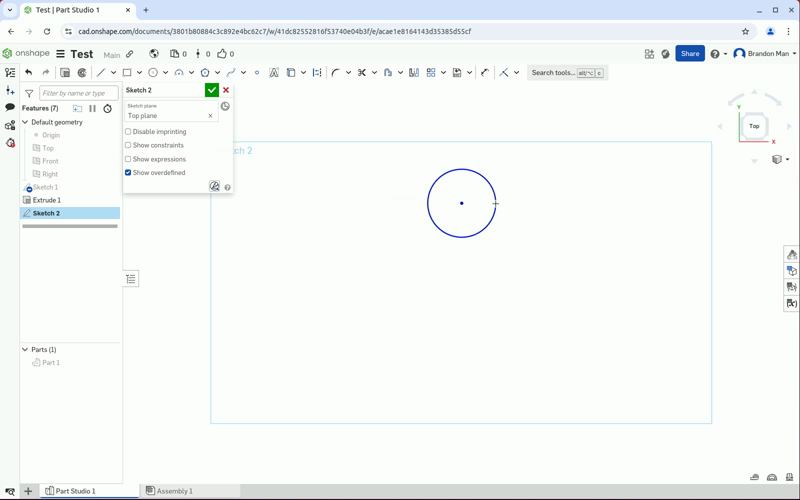
key_down(shift)
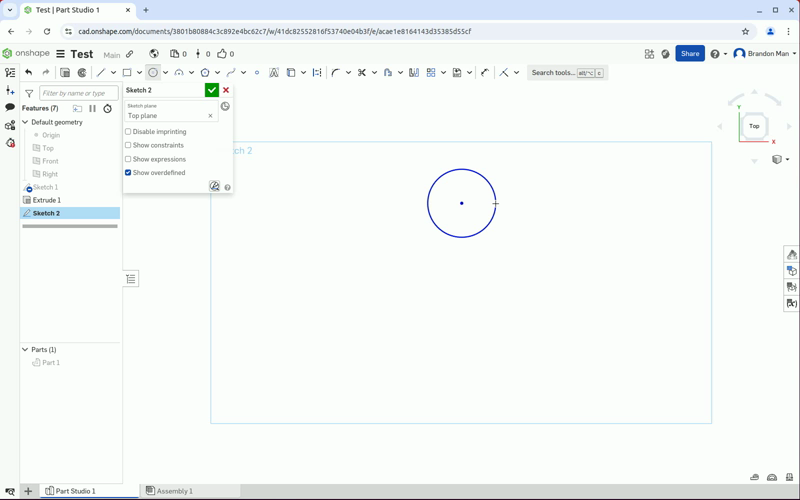
mouse_move(461, 203)
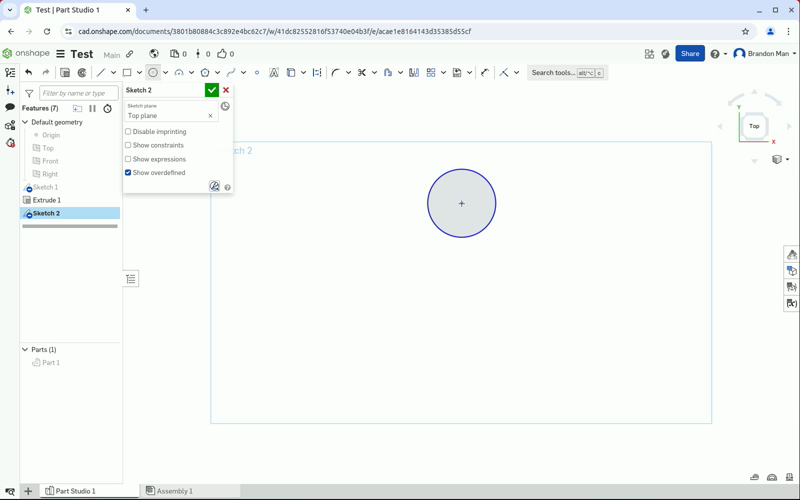
click(461, 203)
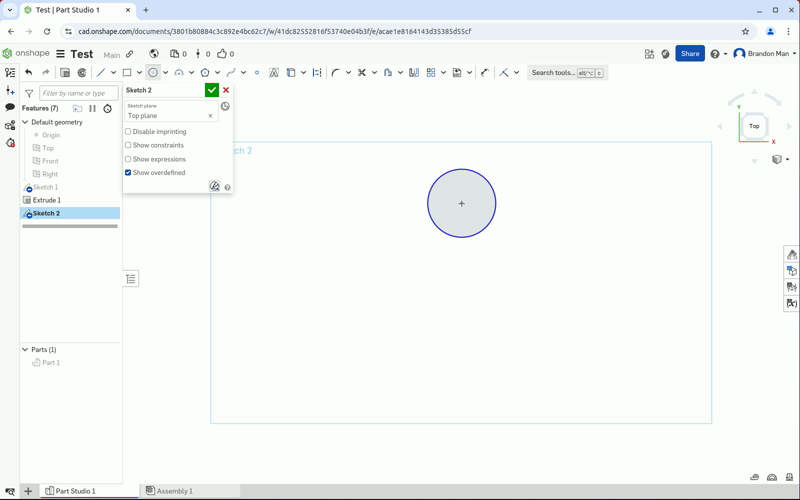
key_up(shift)
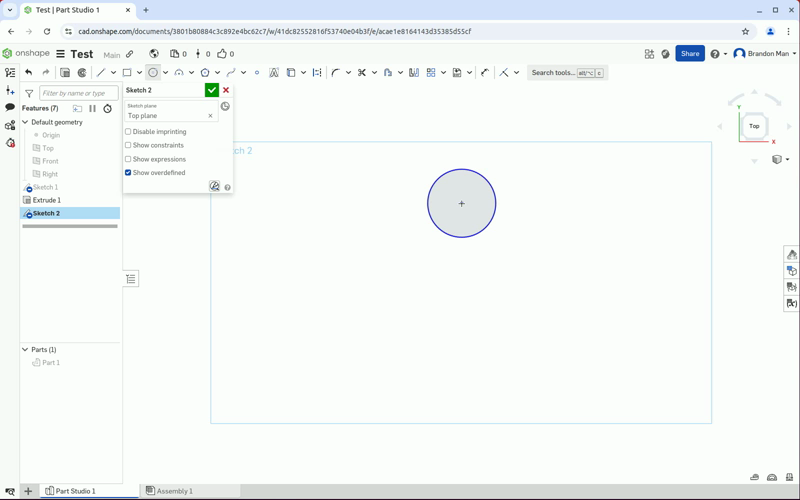
mouse_move(481, 203)
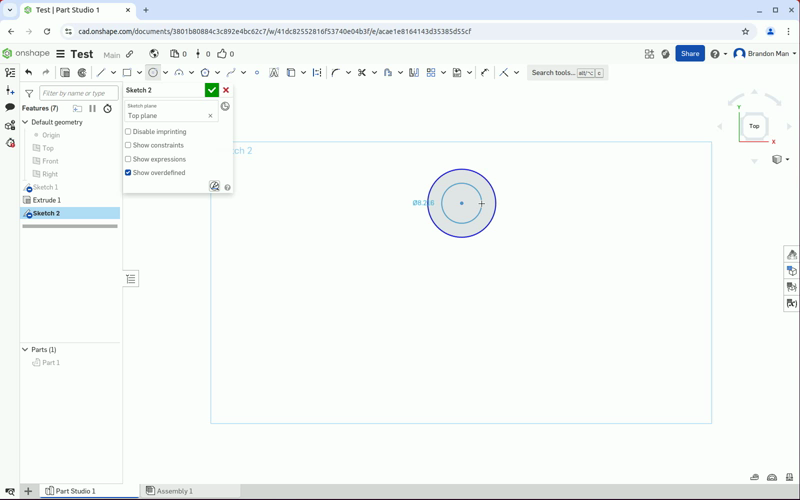
click(481, 203)
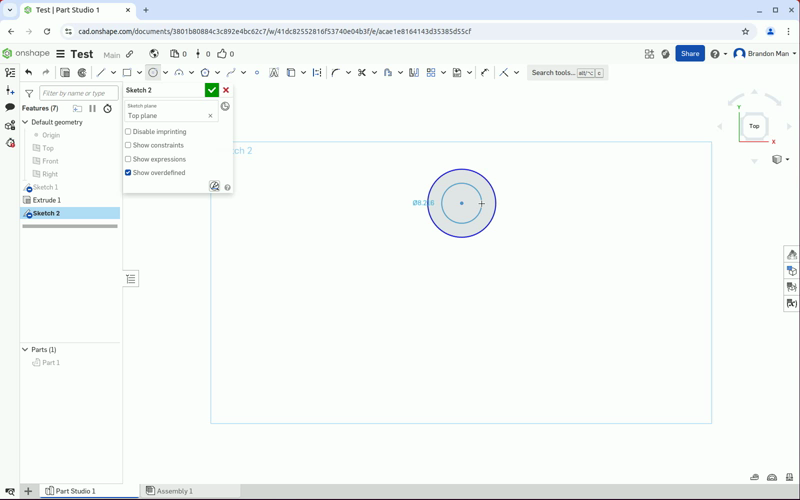
key(esc)
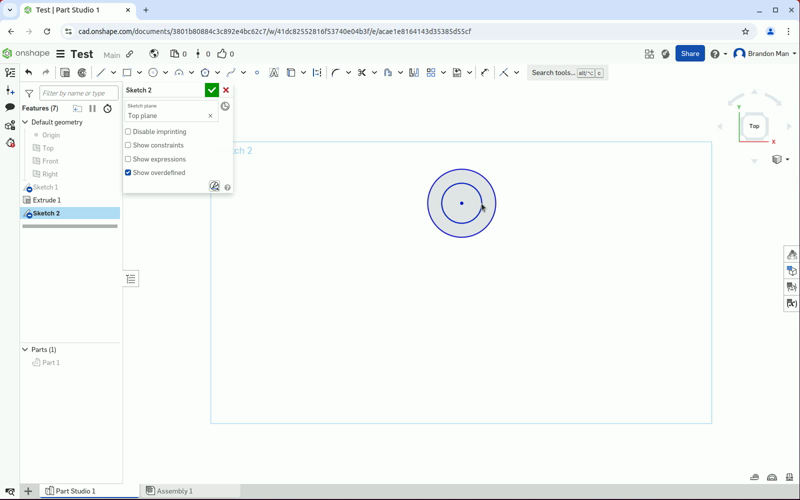
mouse_move(453, 172)
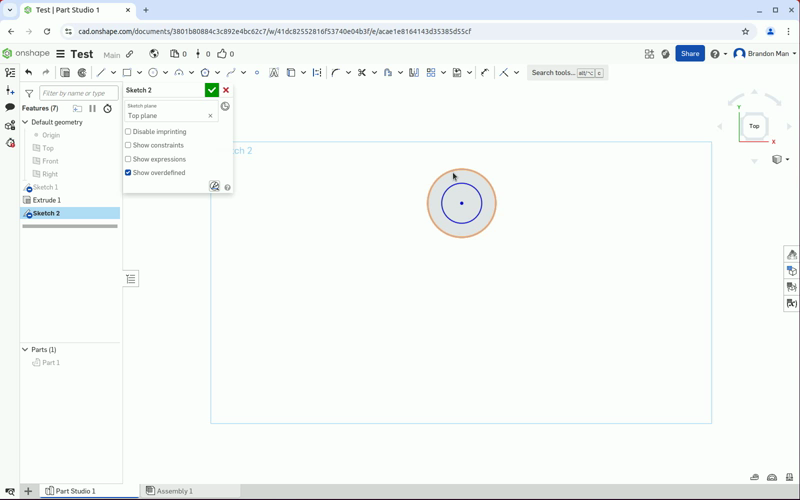
click(453, 172)
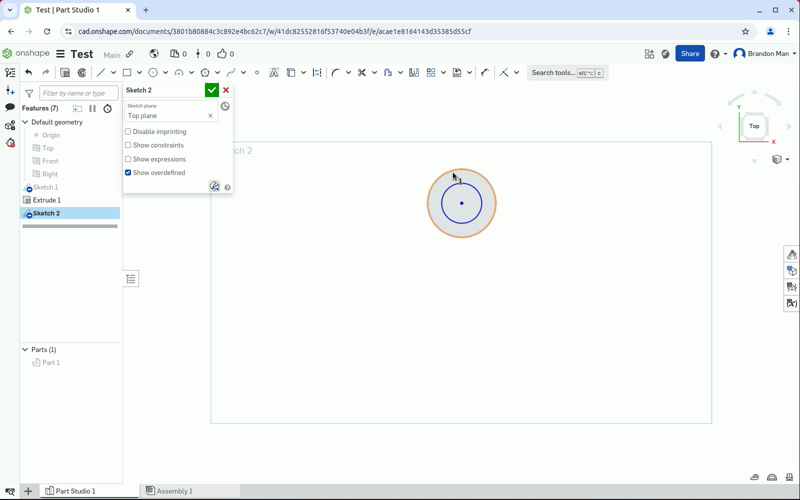
mouse_move(73, 352)
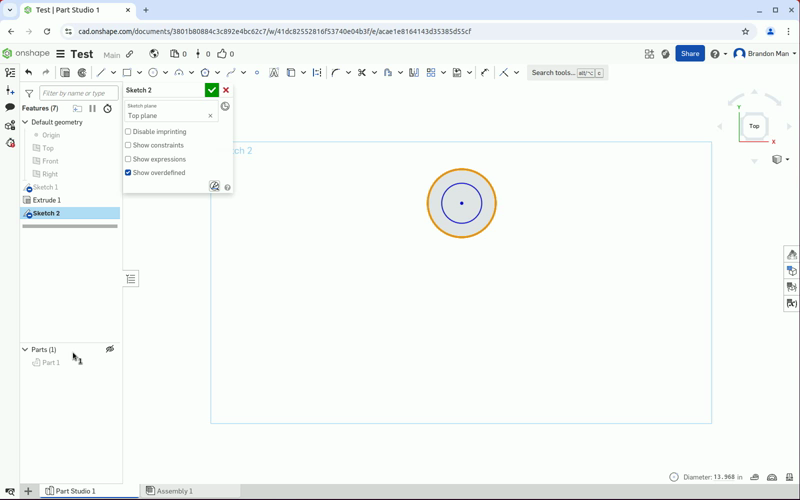
key(shift+y)
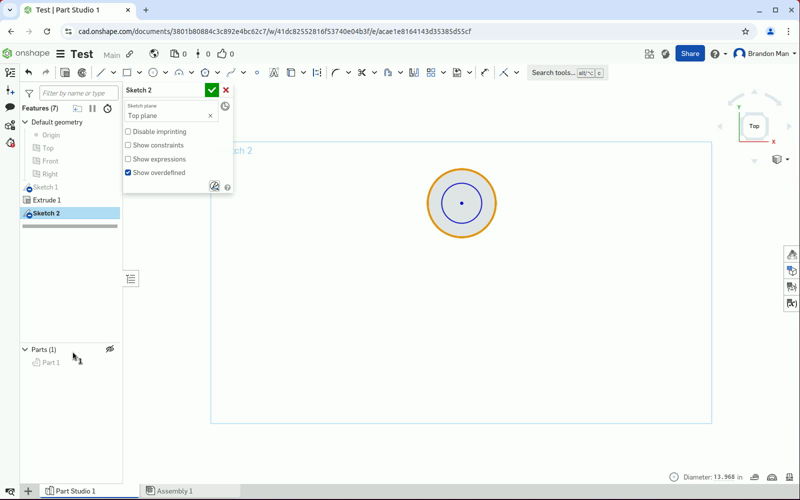
key(shift+e)
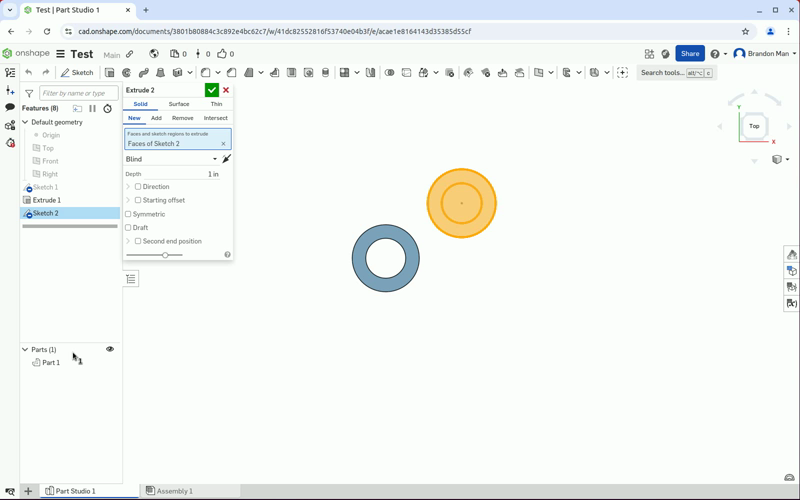
mouse_move(143, 106)
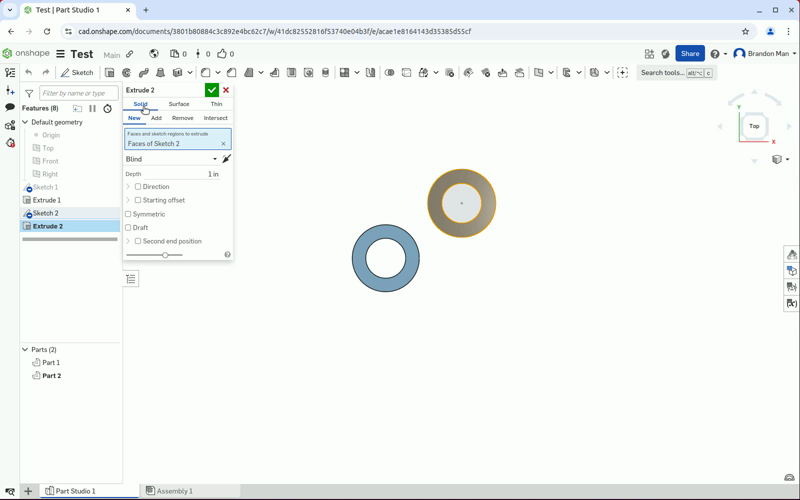
click(143, 106)
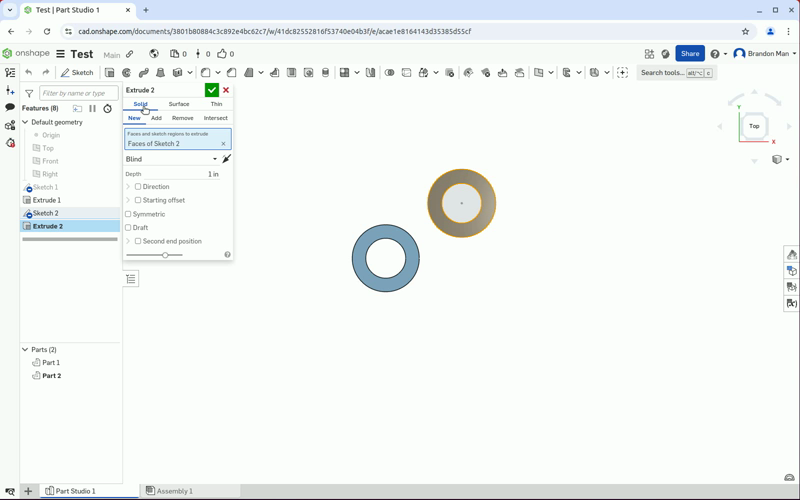
mouse_move(137, 120)
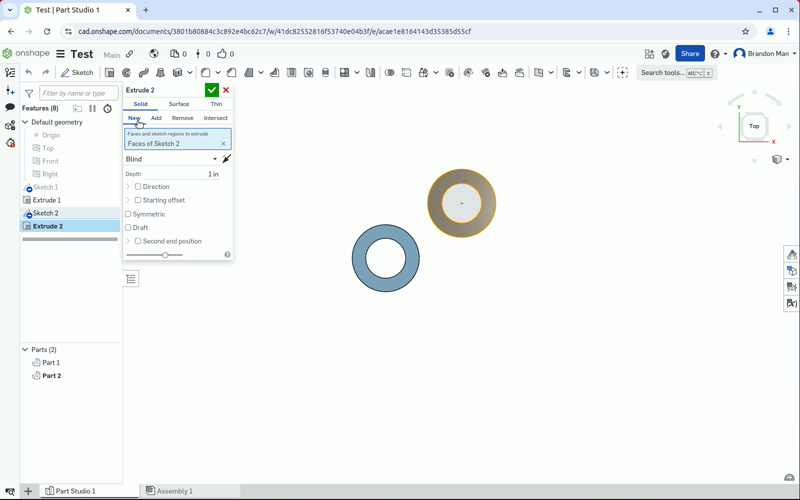
click(137, 120)
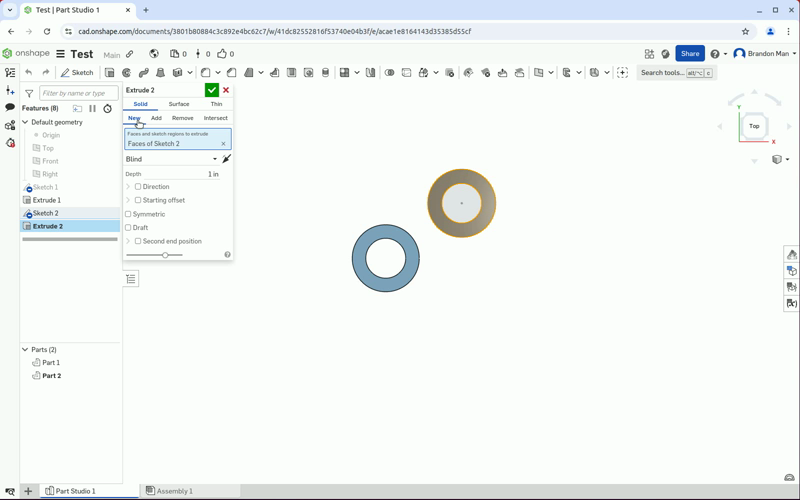
key(tab, 4)
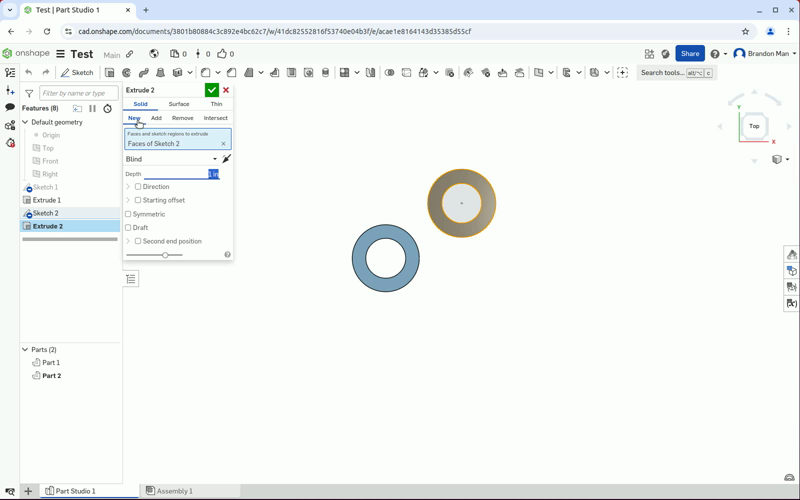
text(4.814)
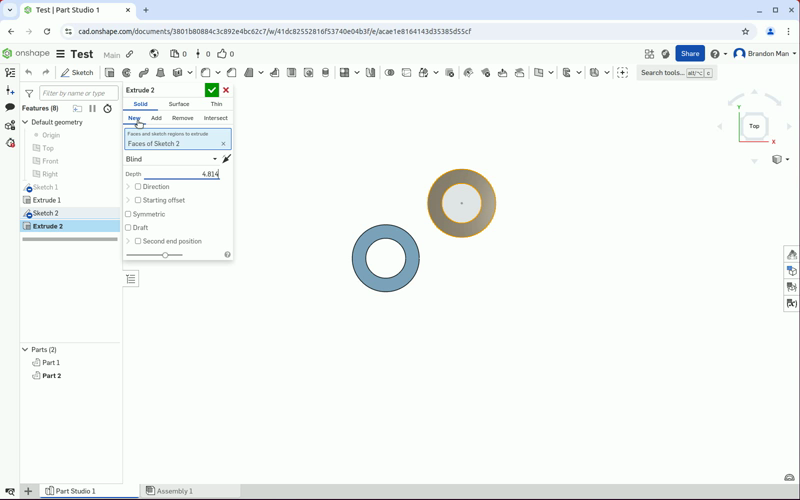
key(enter)
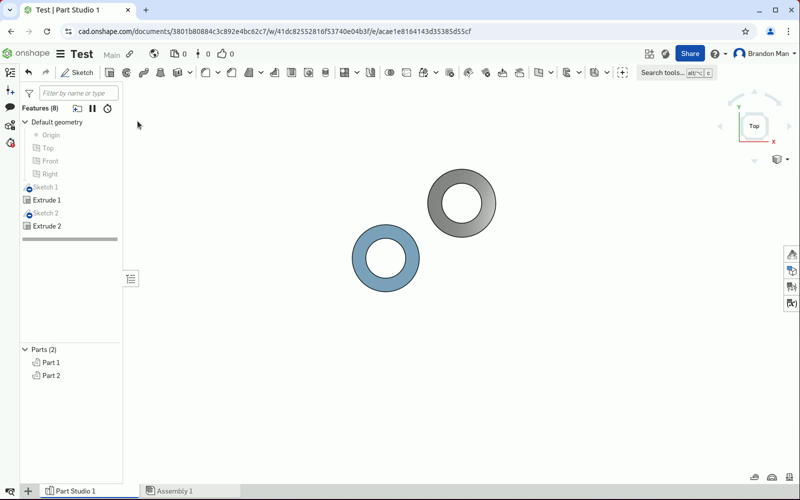
key(shift+h)
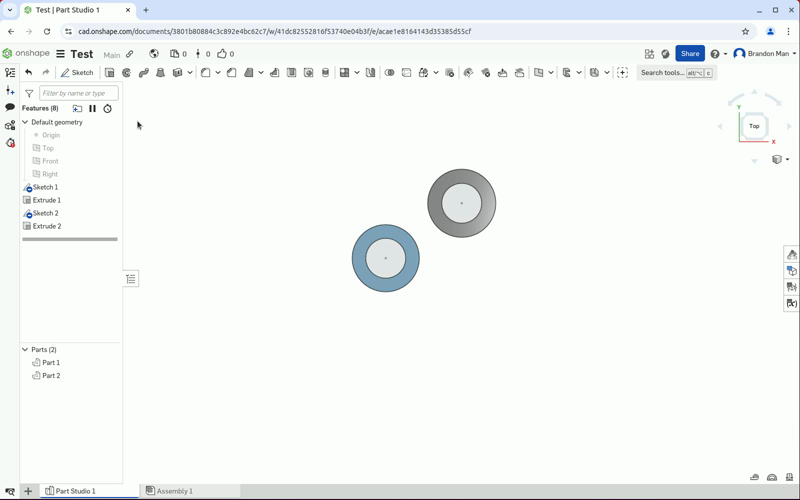
key(shift+h)
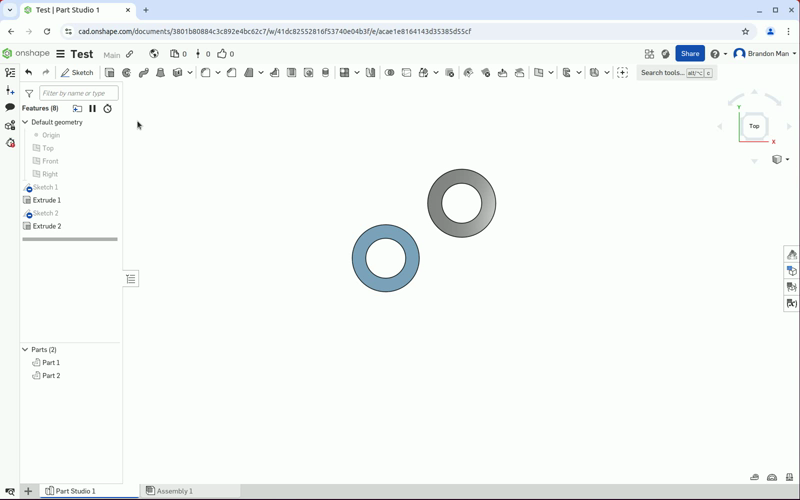
mouse_move(73, 189)
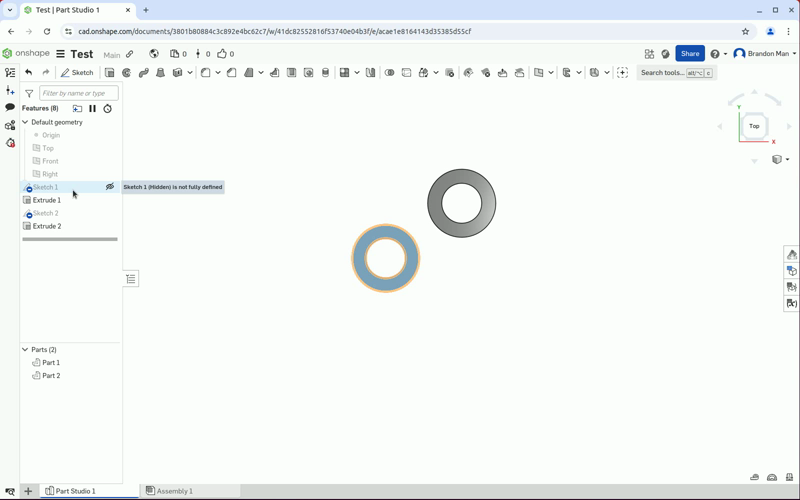
click(73, 189)
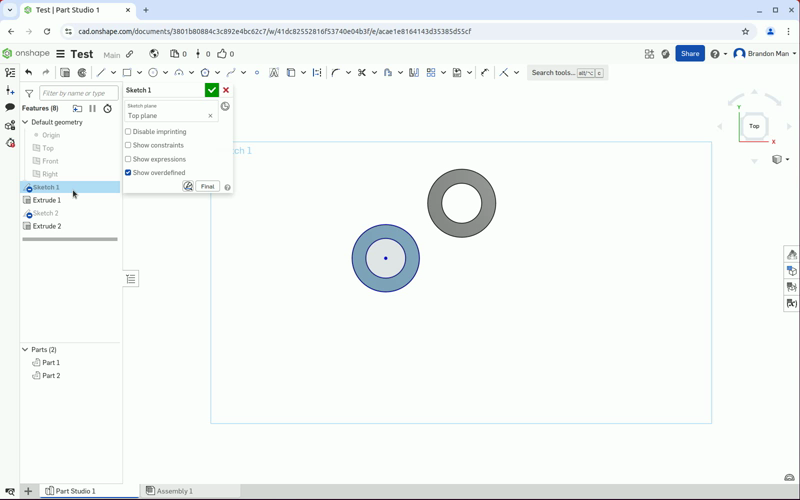
mouse_move(229, 92)
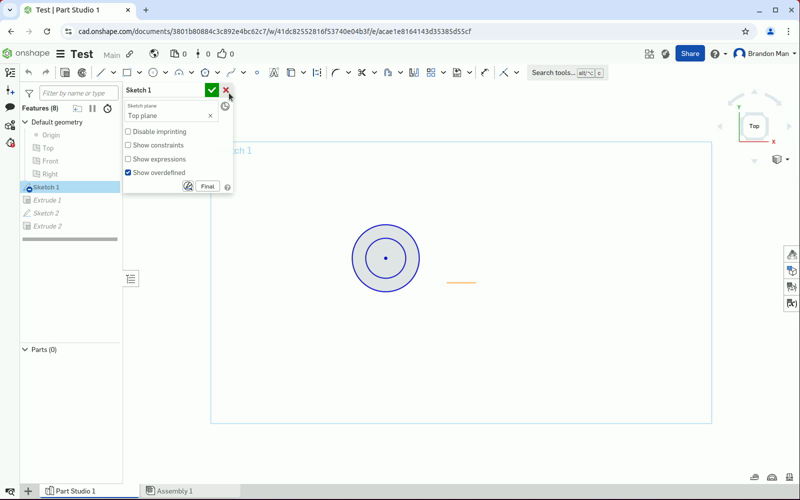
click(229, 92)
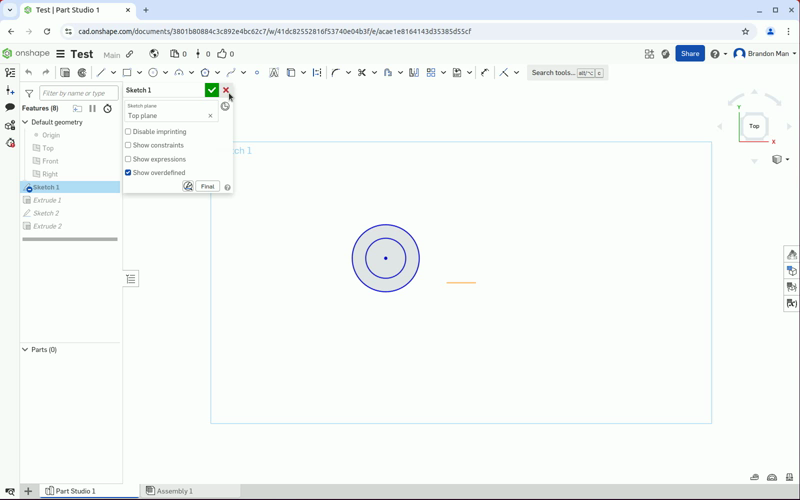
key(shift+s)
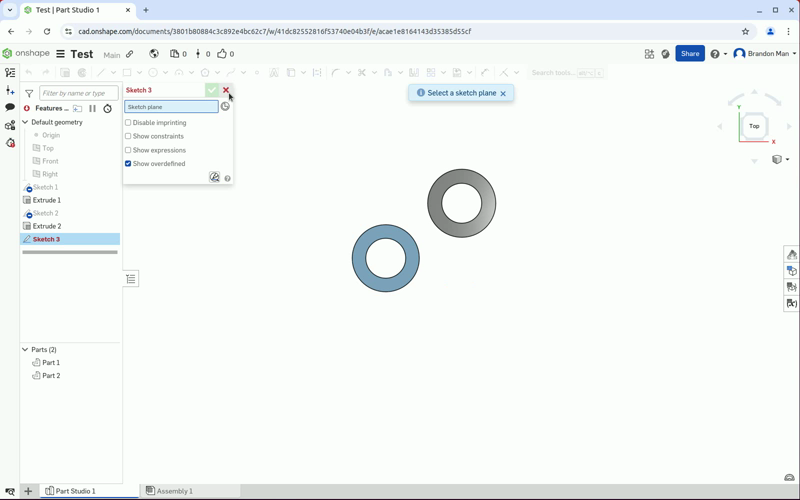
mouse_move(73, 150)
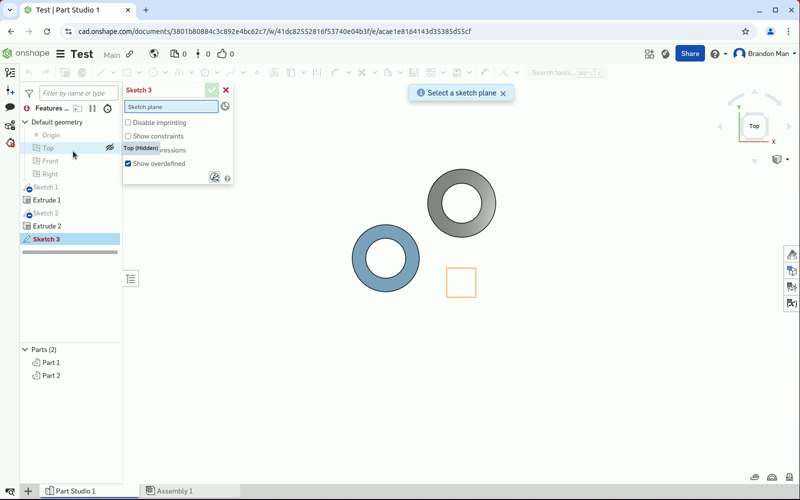
click(73, 150)
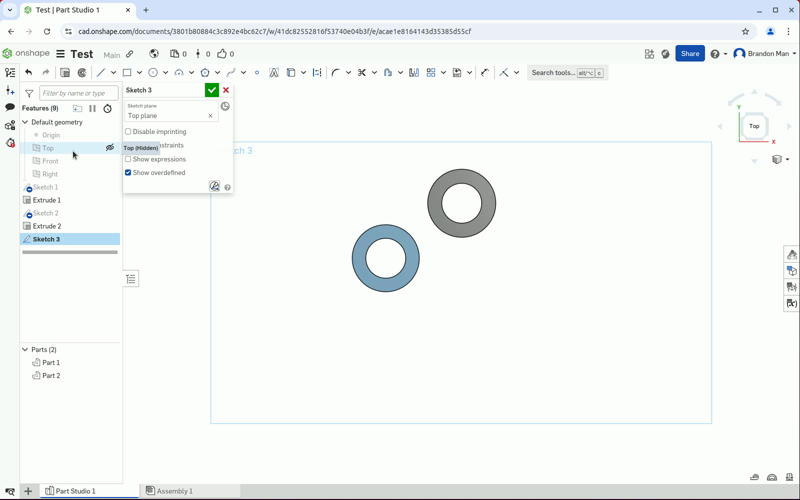
mouse_move(73, 352)
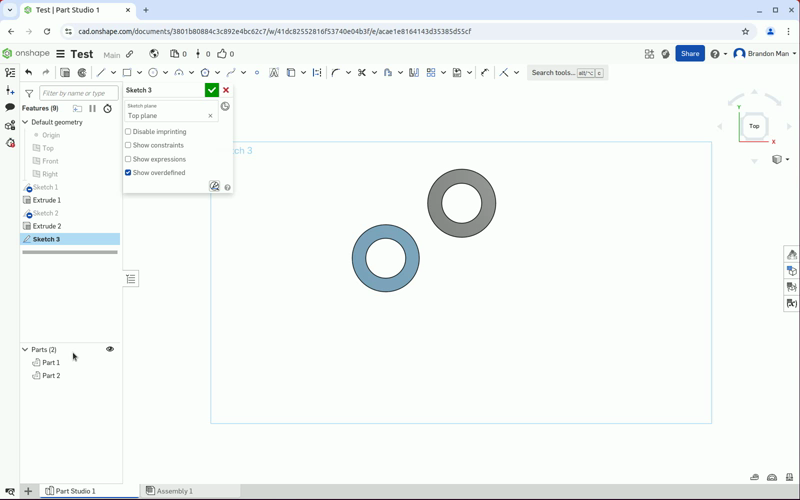
key(y)
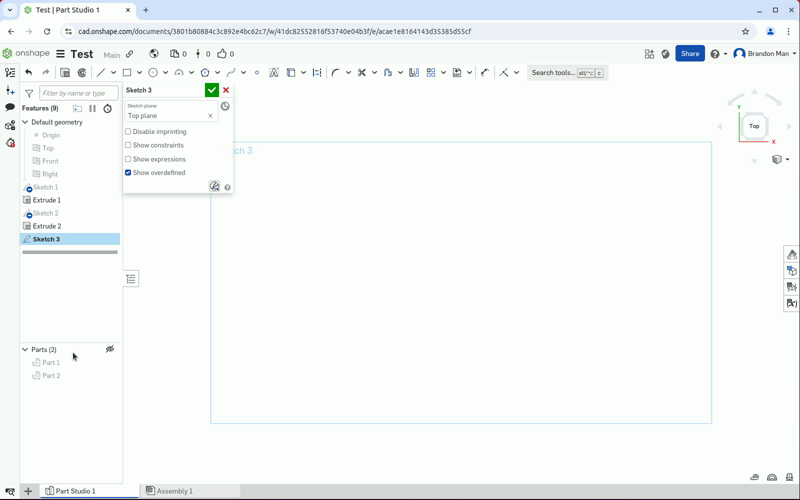
key(c)
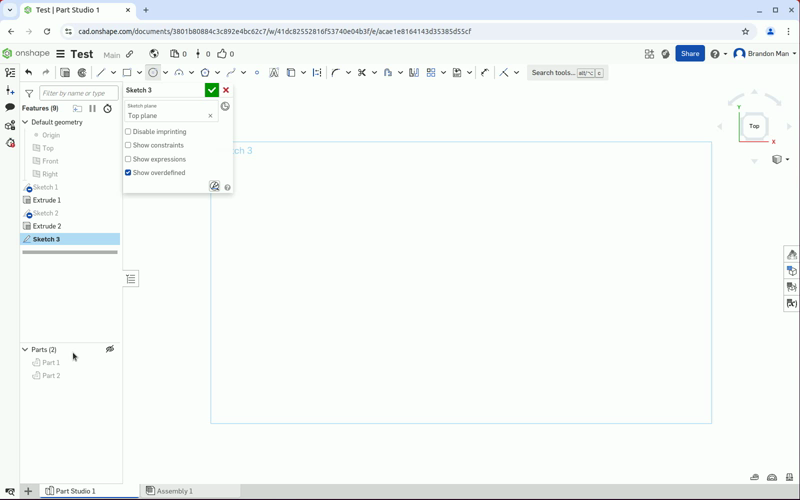
key_down(shift)
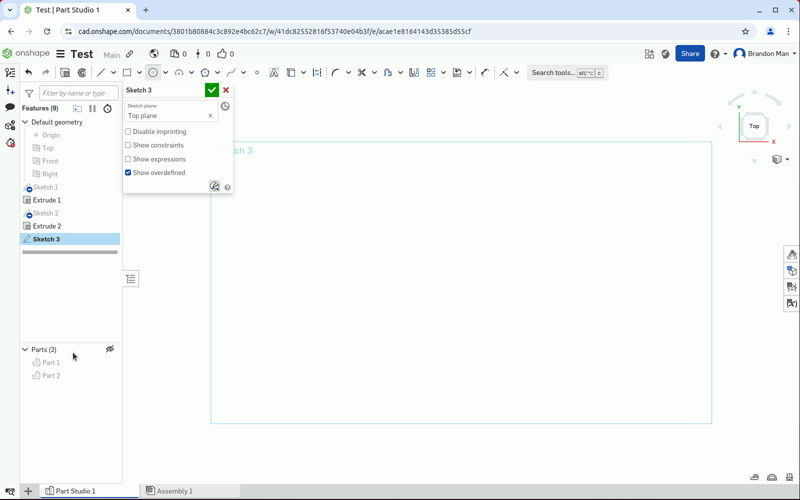
mouse_move(537, 258)
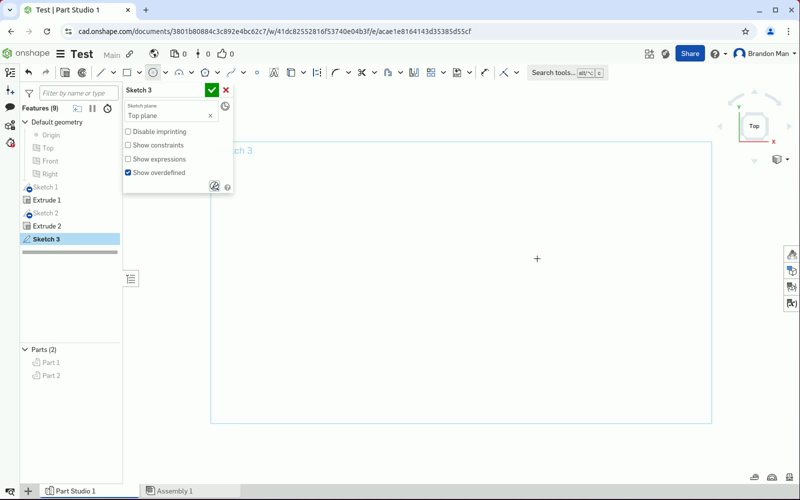
click(537, 258)
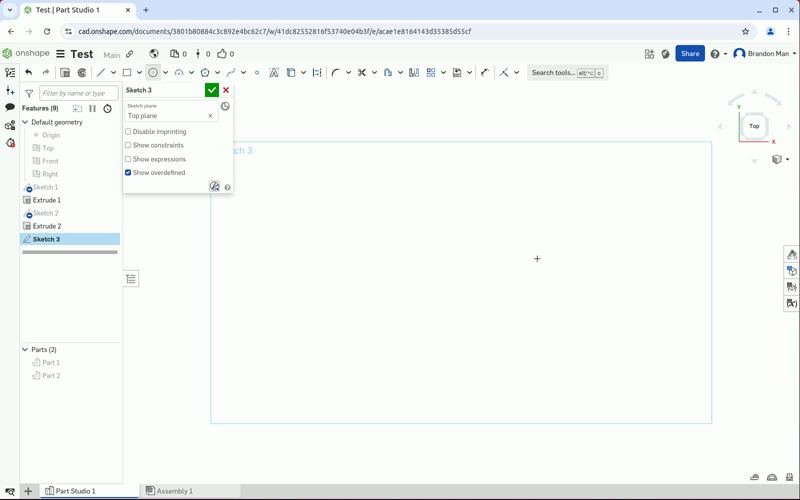
key_up(shift)
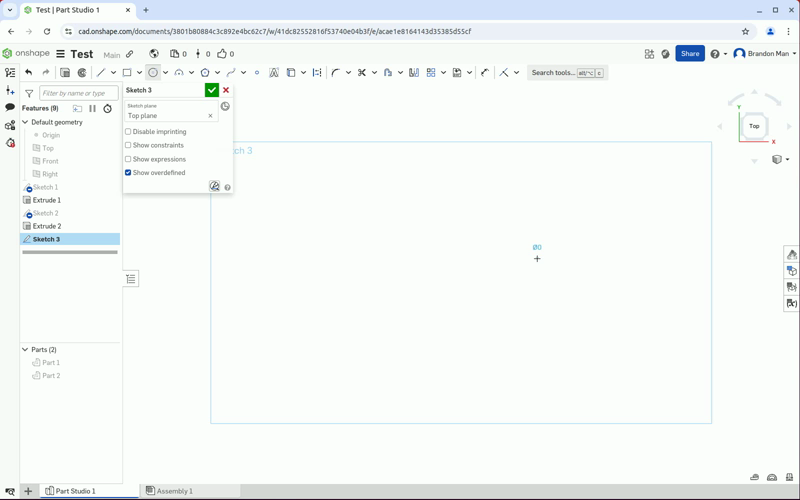
mouse_move(570, 258)
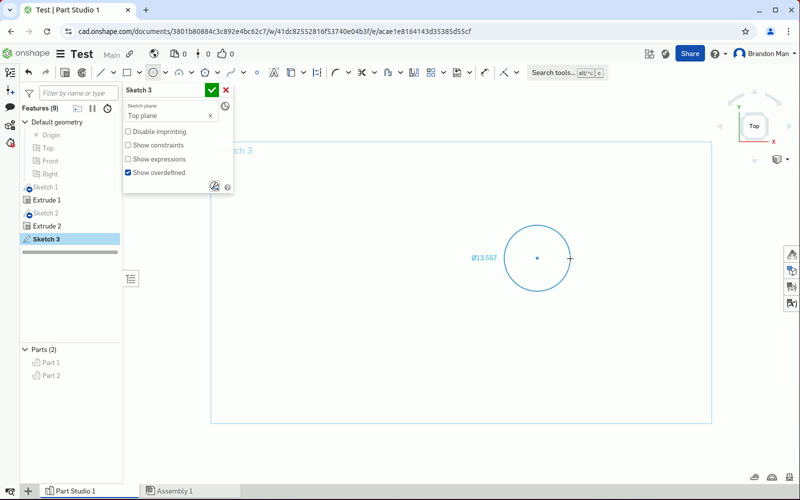
click(570, 258)
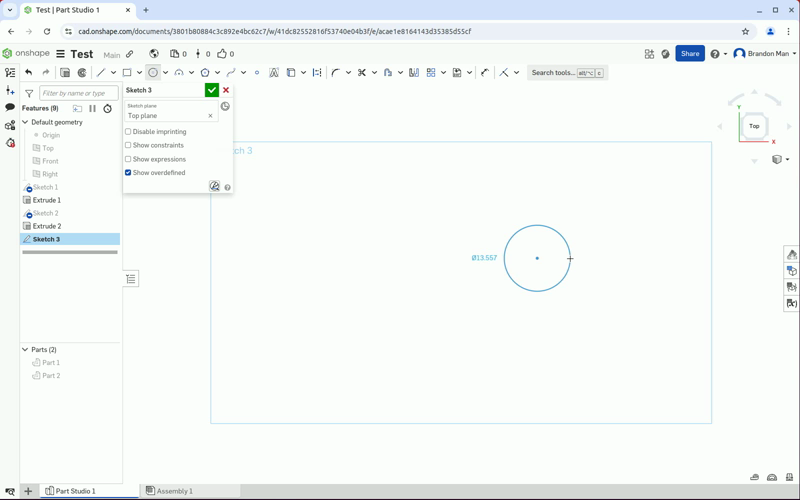
key(esc)
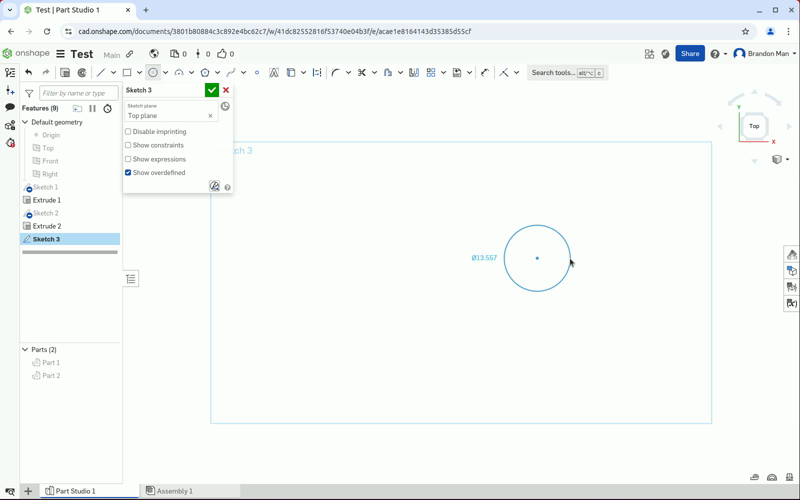
key(c)
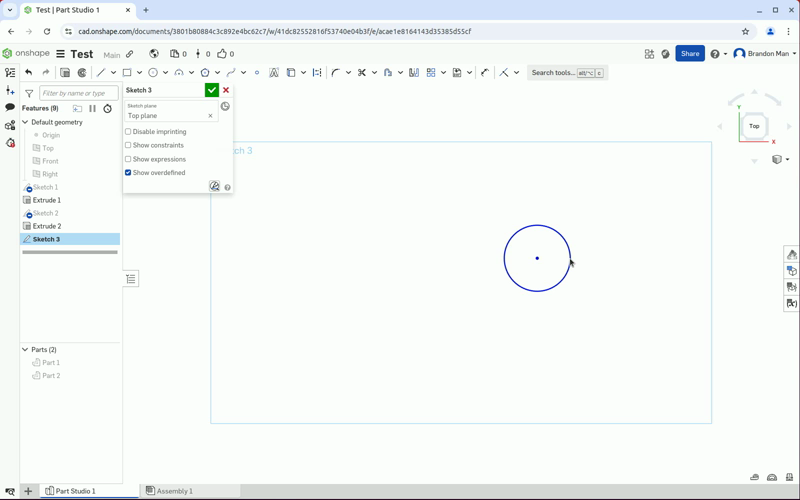
key_down(shift)
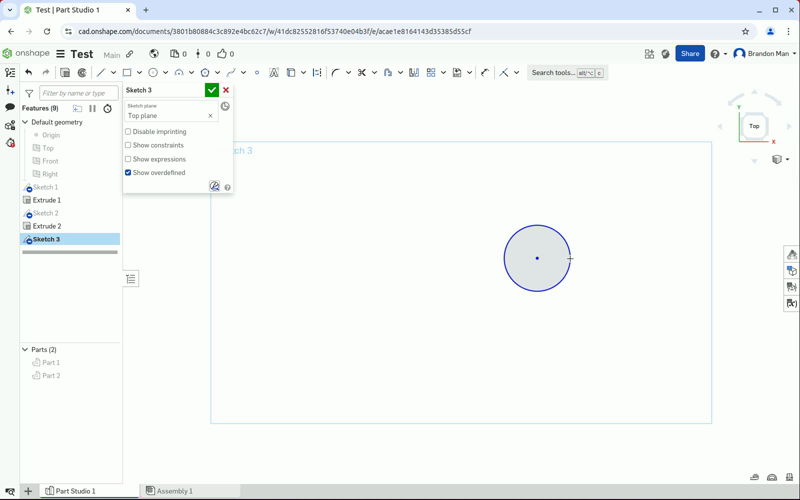
mouse_move(537, 258)
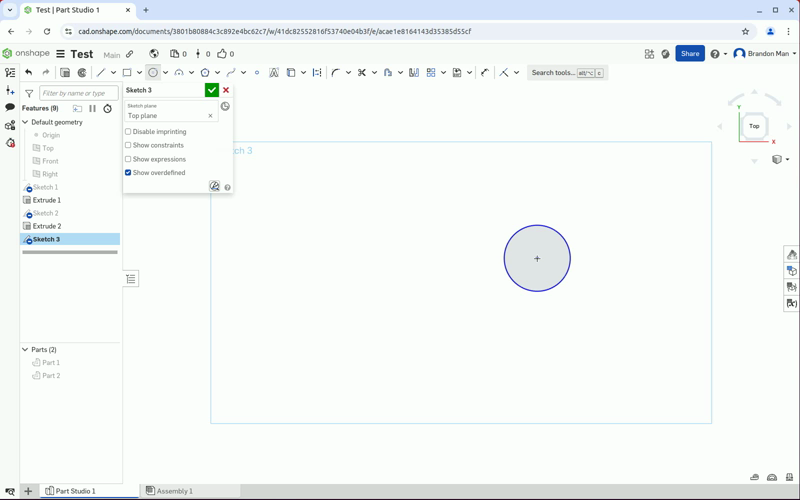
click(537, 258)
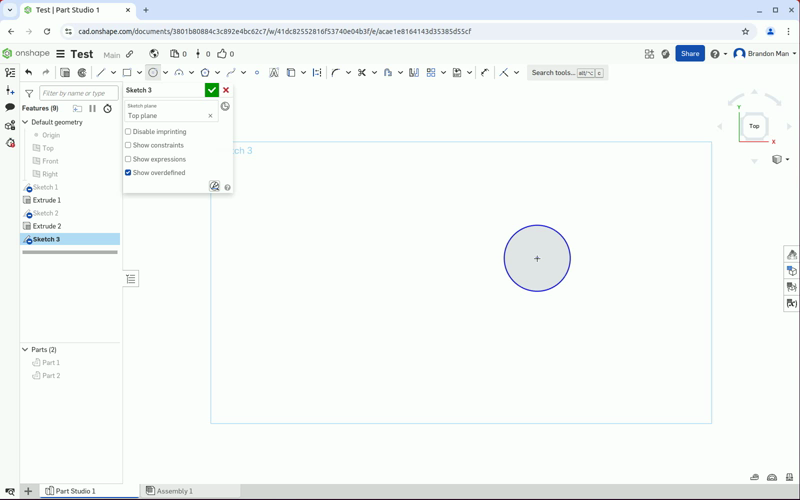
key_up(shift)
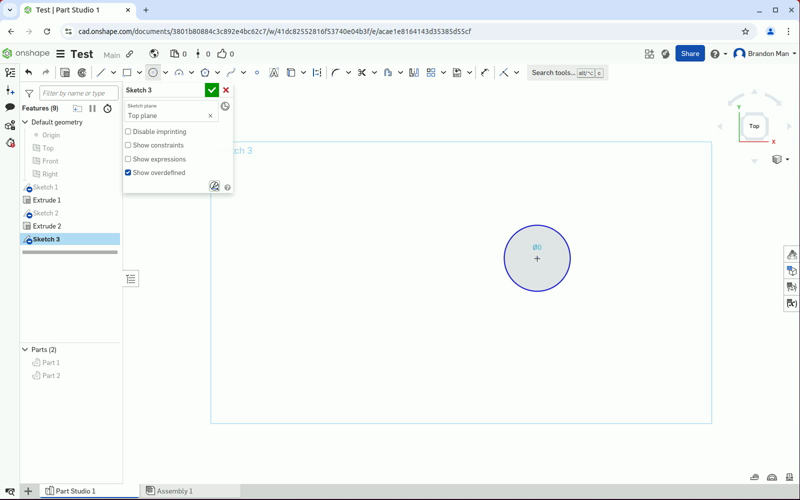
mouse_move(556, 258)
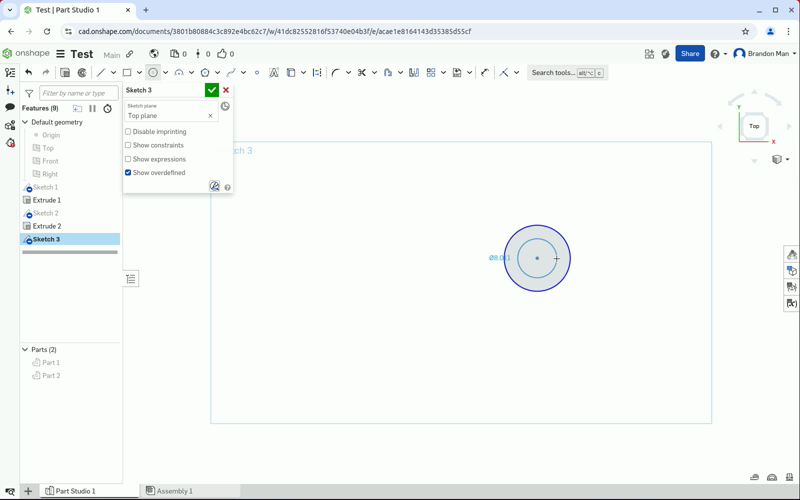
click(556, 258)
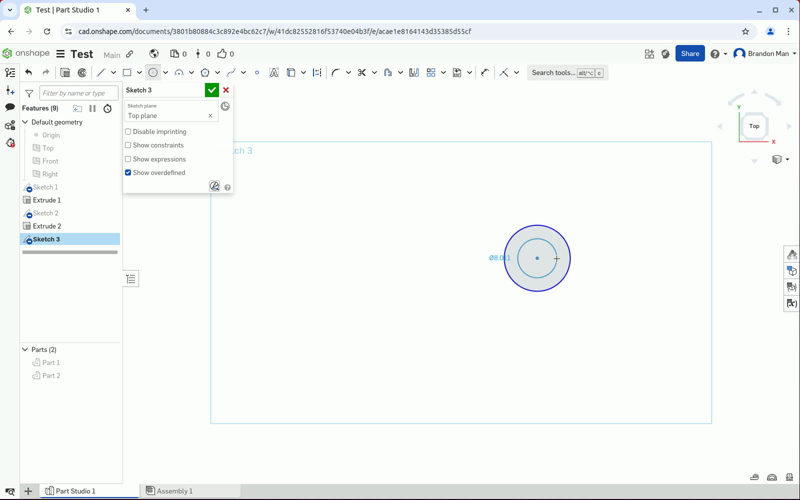
key(esc)
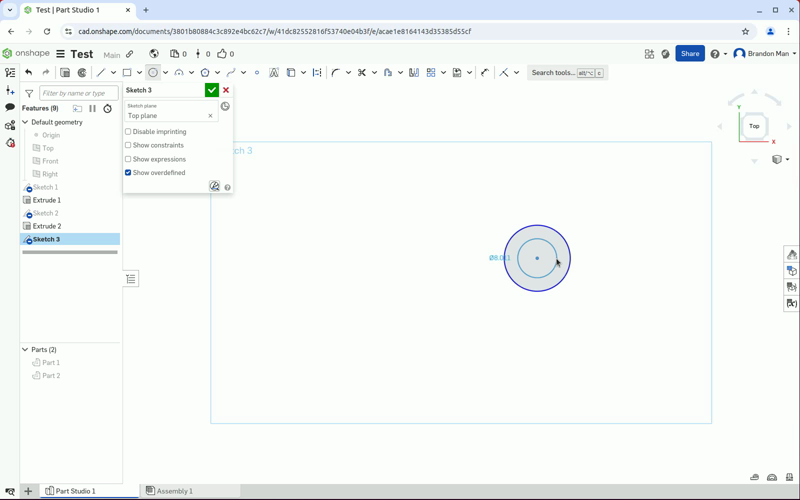
mouse_move(544, 235)
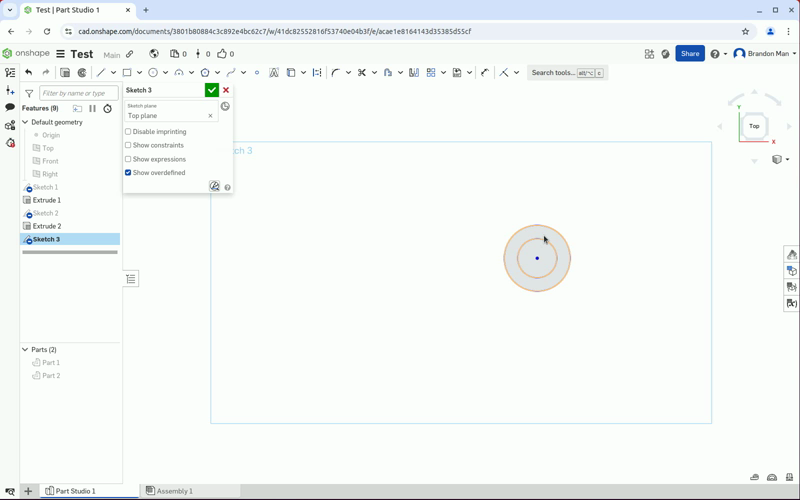
click(544, 235)
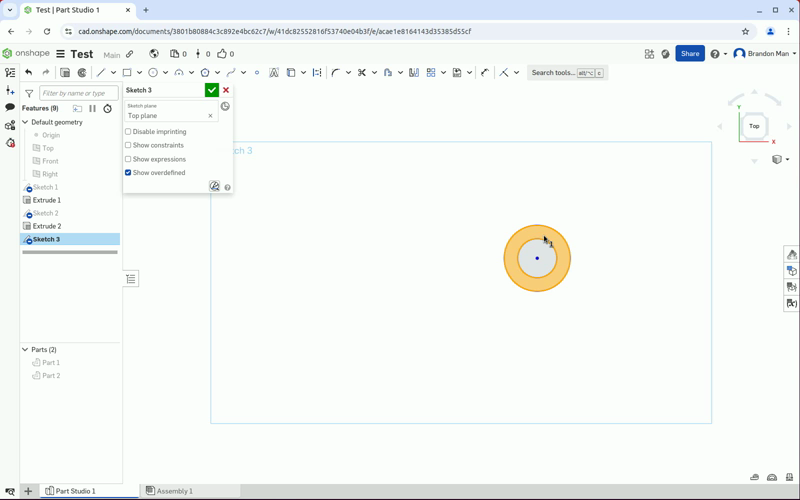
mouse_move(73, 352)
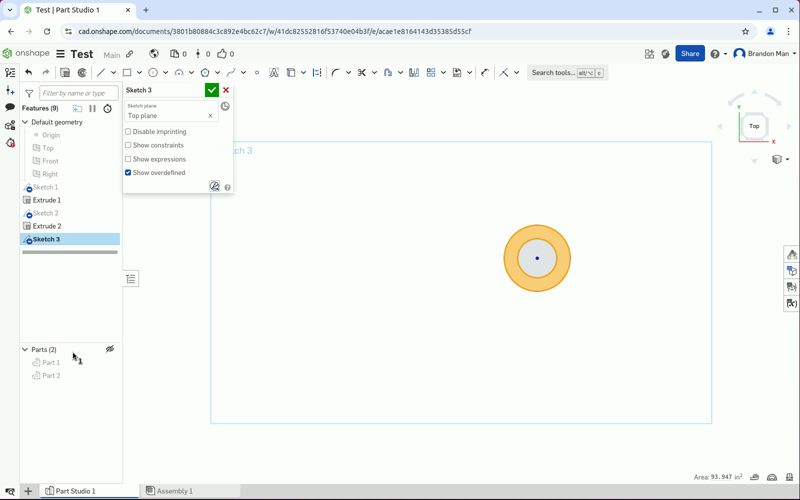
key(shift+y)
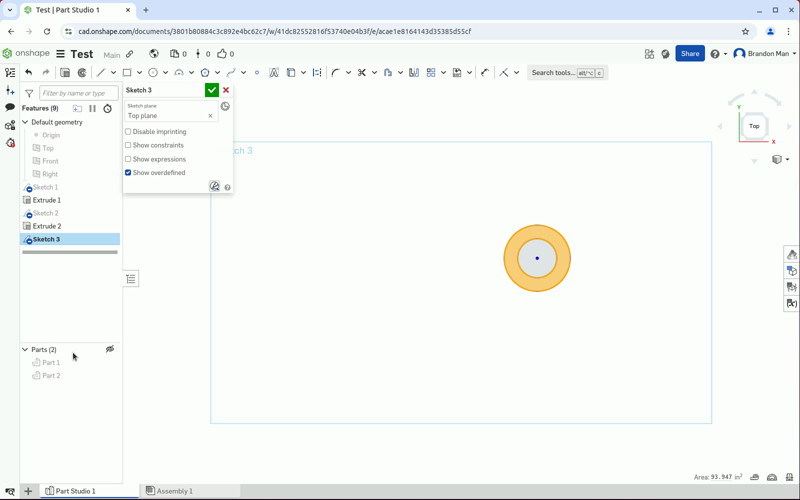
key(shift+e)
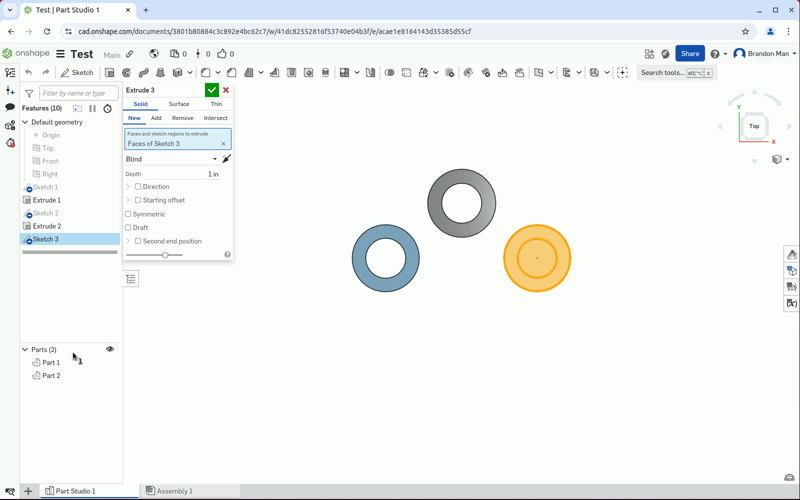
mouse_move(143, 106)
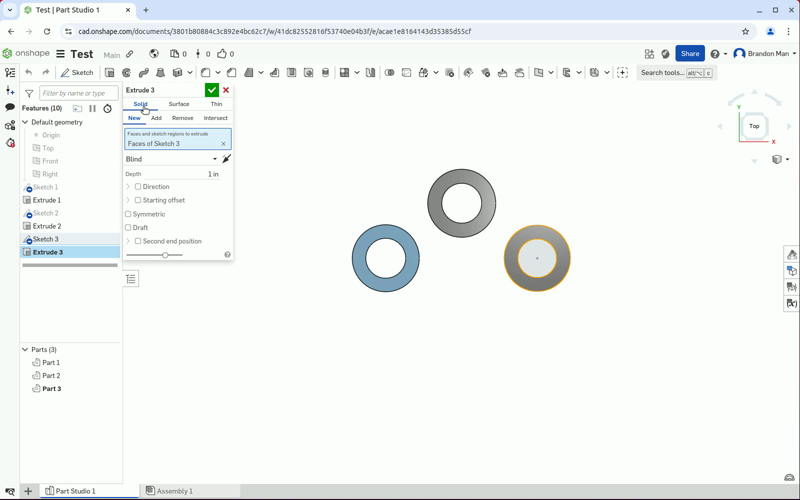
click(143, 106)
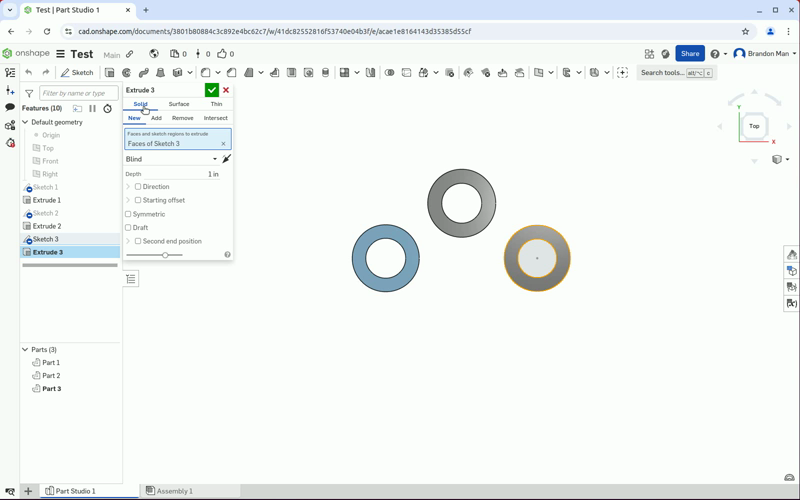
mouse_move(137, 120)
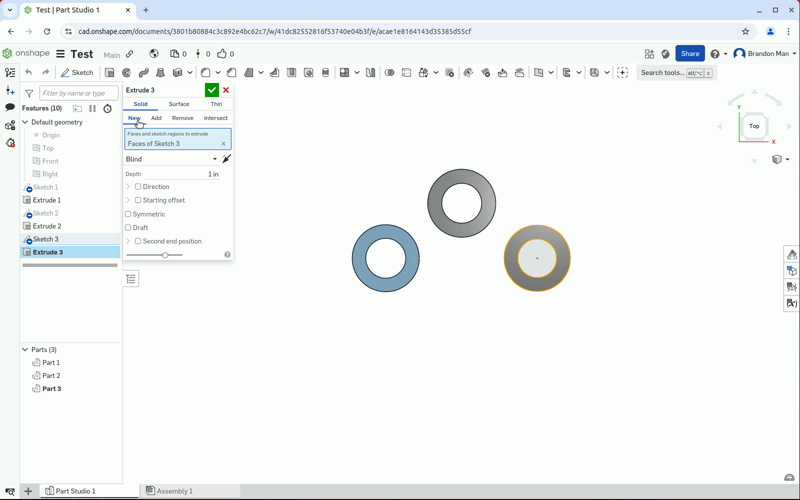
click(137, 120)
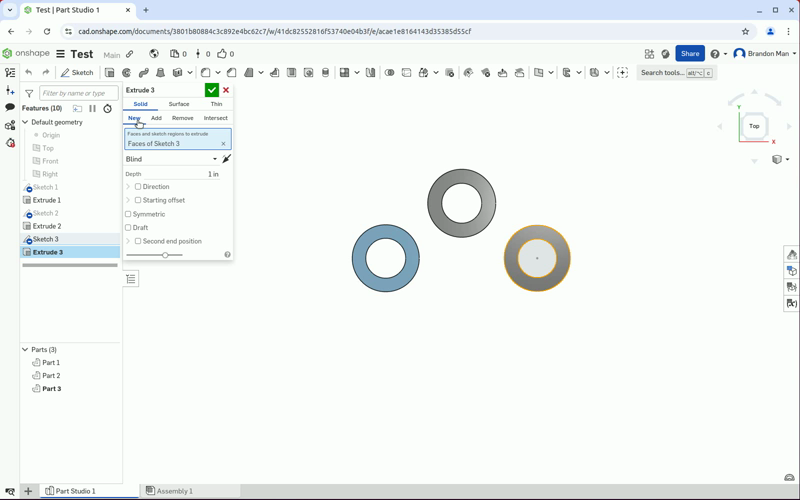
key(tab, 4)
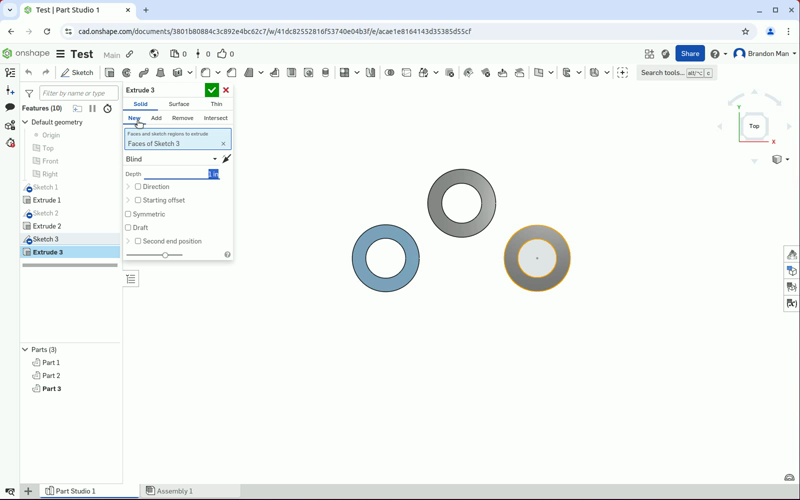
text(4.814)
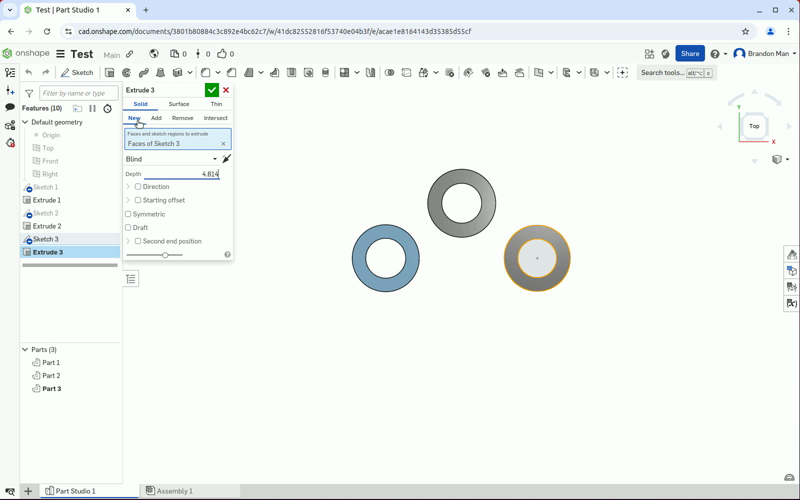
key(enter)
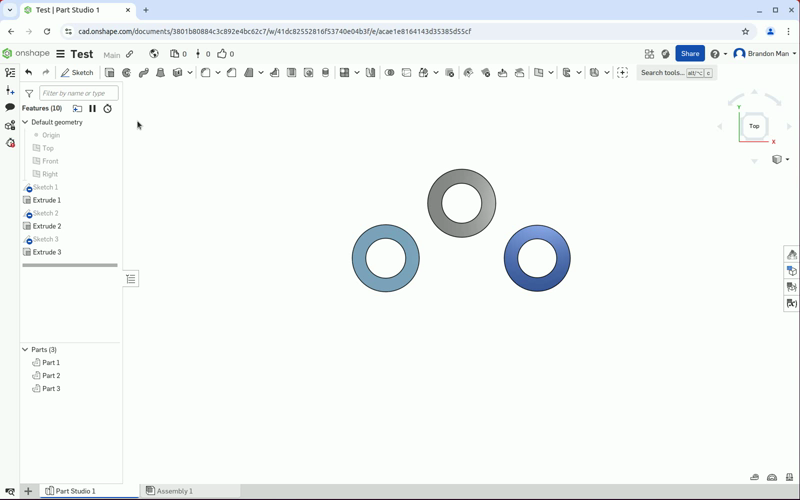
key(shift+h)
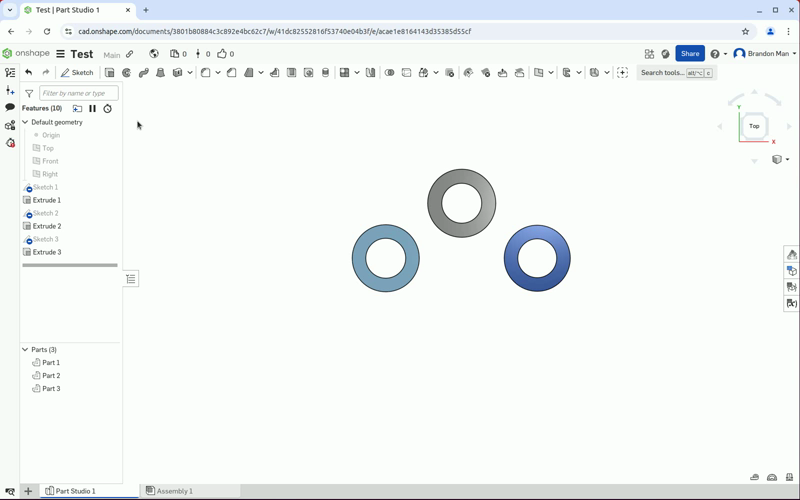
key(shift+h)
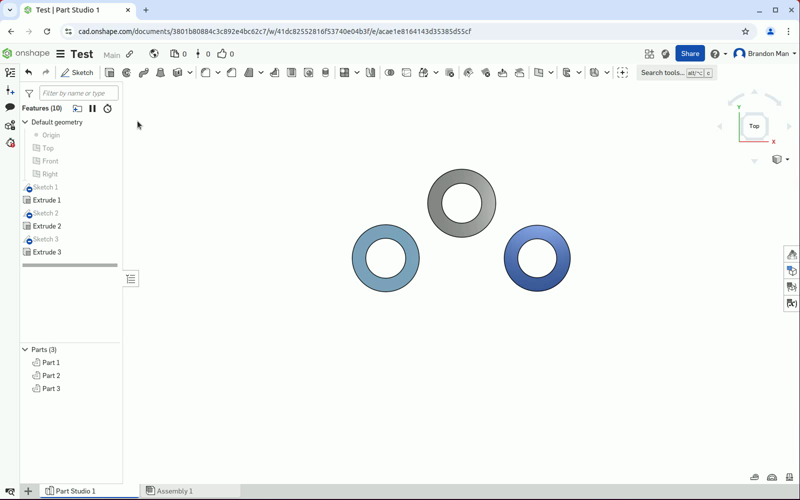
mouse_move(73, 189)
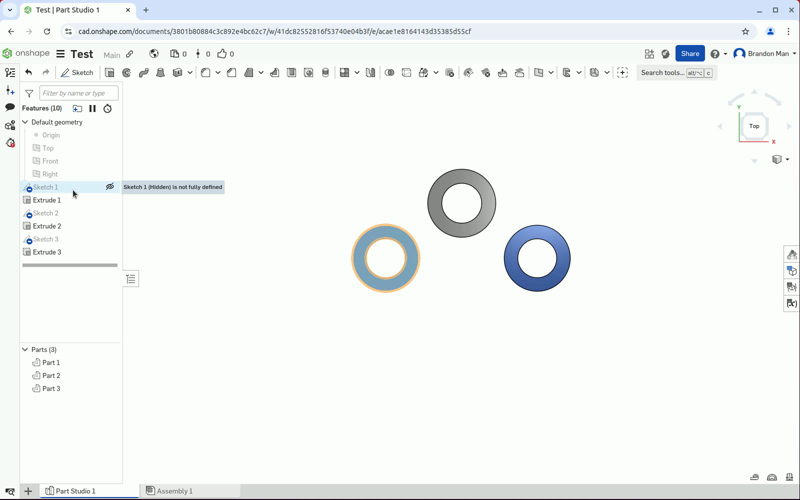
click(73, 189)
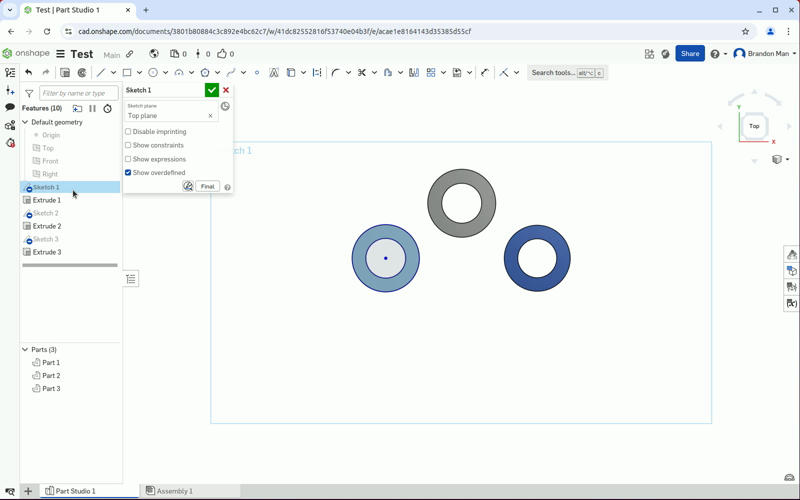
mouse_move(229, 92)
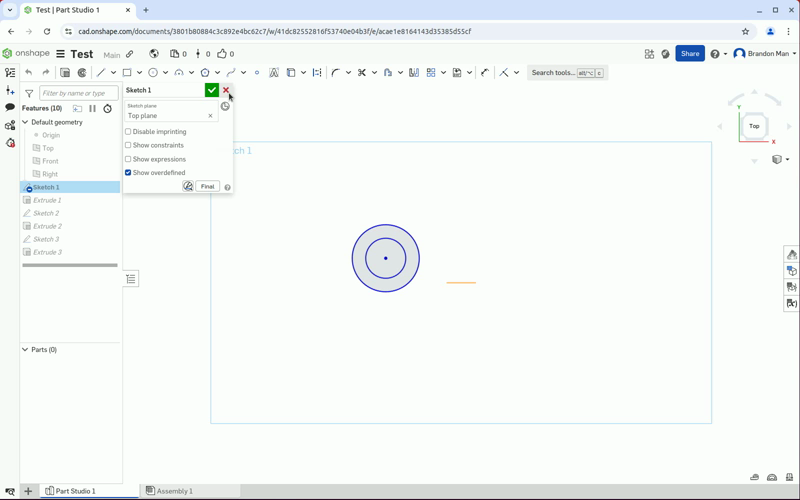
click(229, 92)
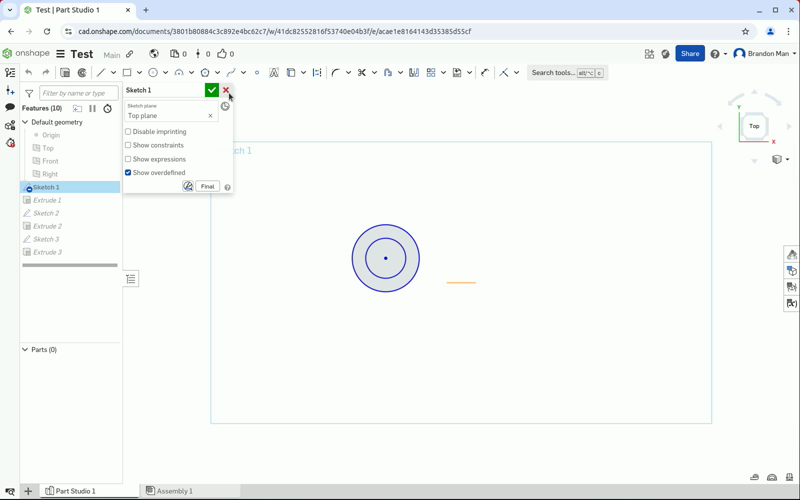
key(shift+s)
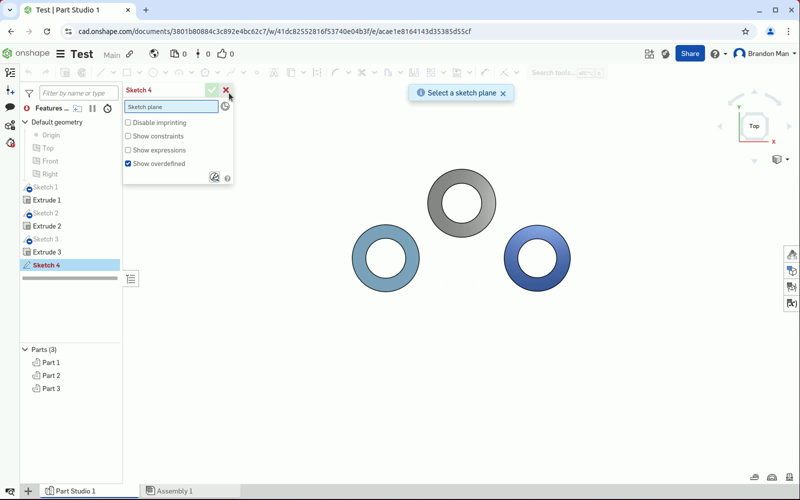
mouse_move(73, 150)
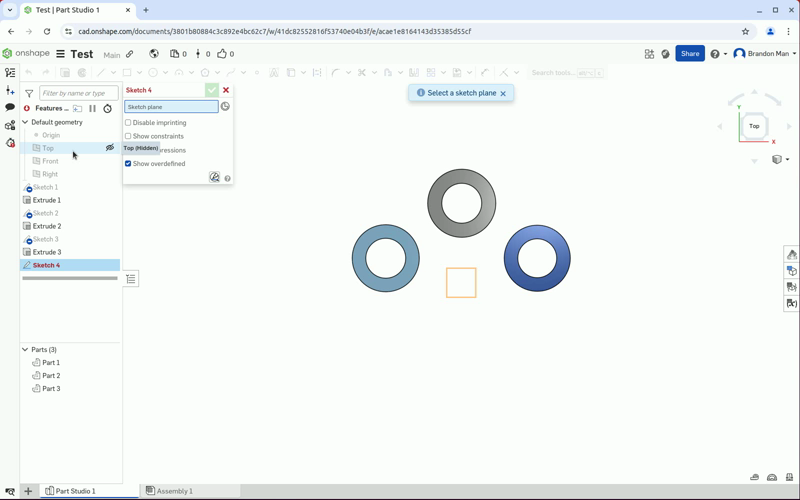
click(73, 150)
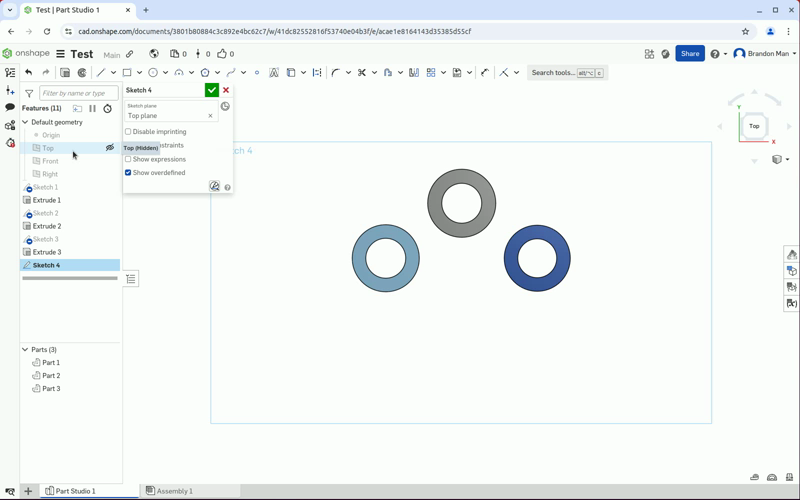
mouse_move(73, 352)
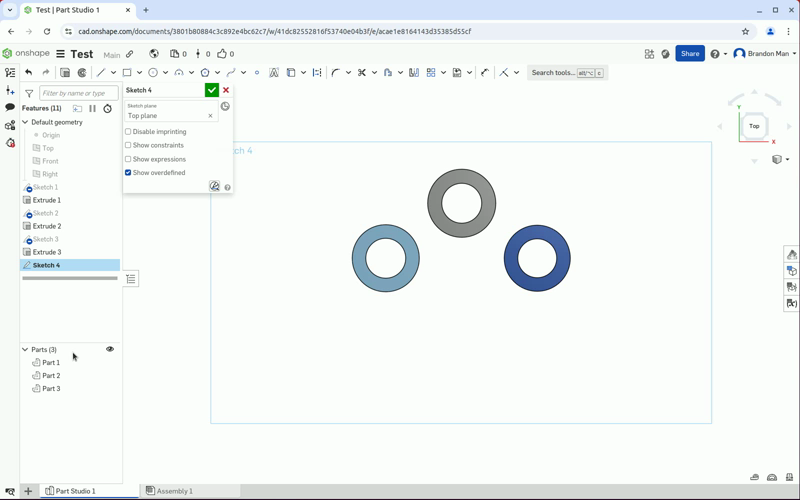
key(y)
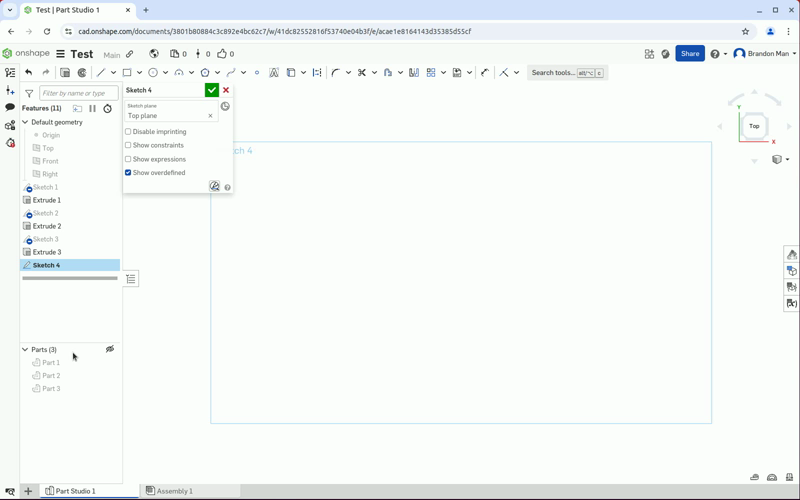
key(c)
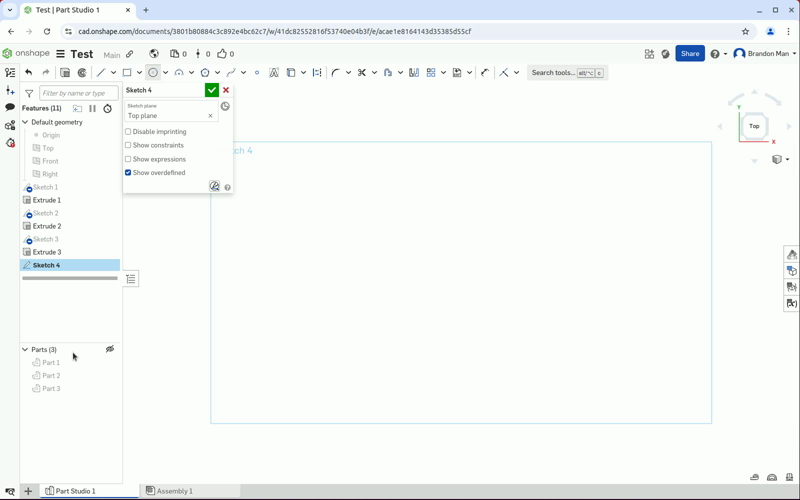
key_down(shift)
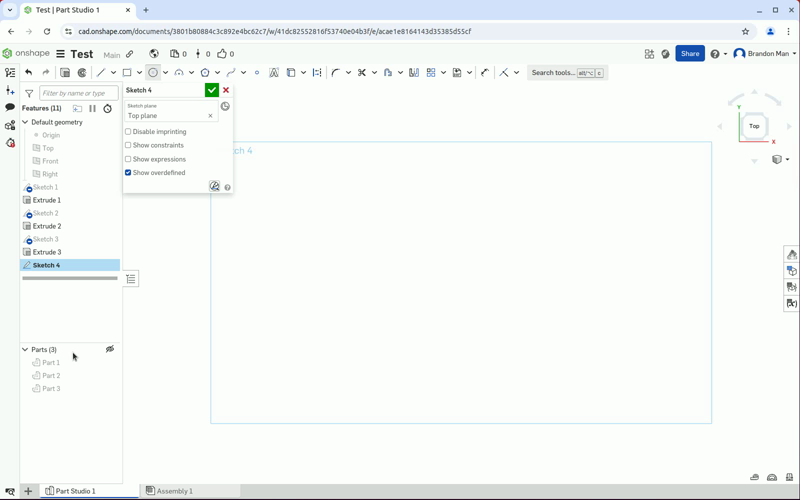
mouse_move(508, 347)
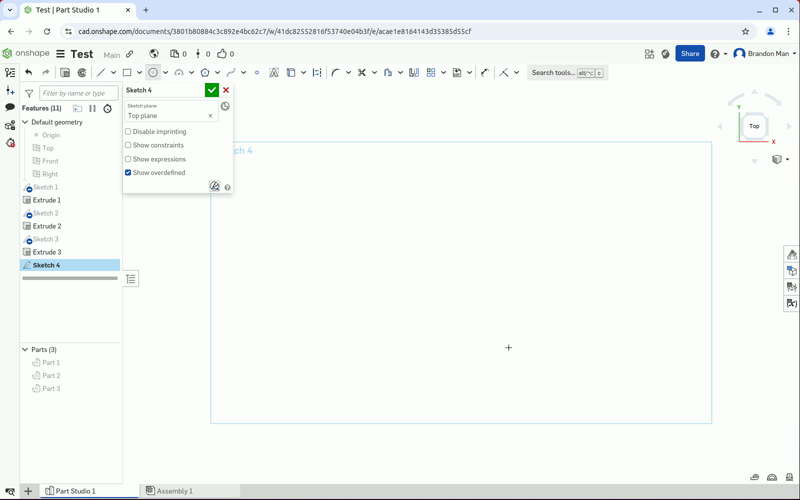
click(508, 347)
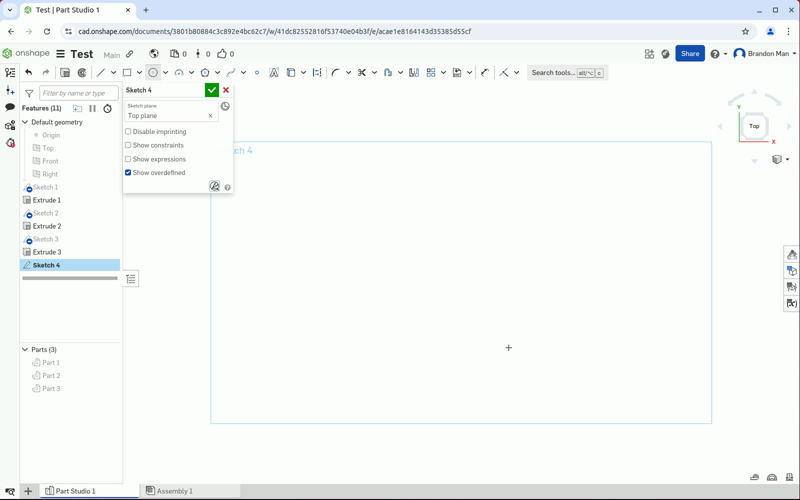
key_up(shift)
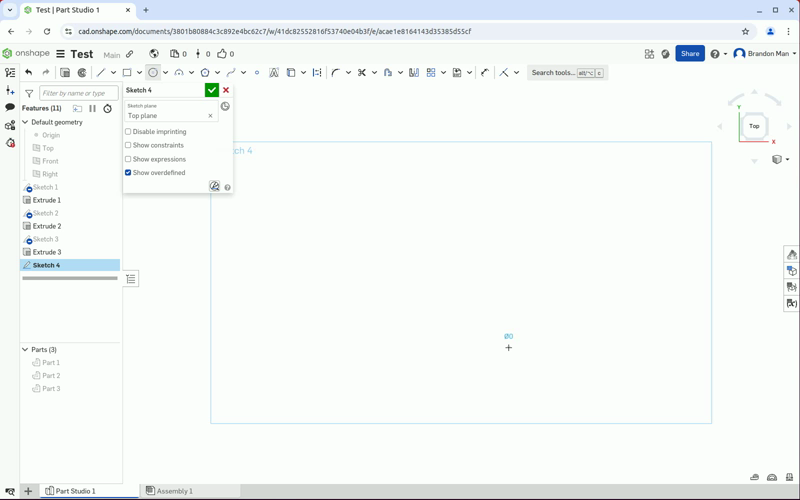
mouse_move(542, 347)
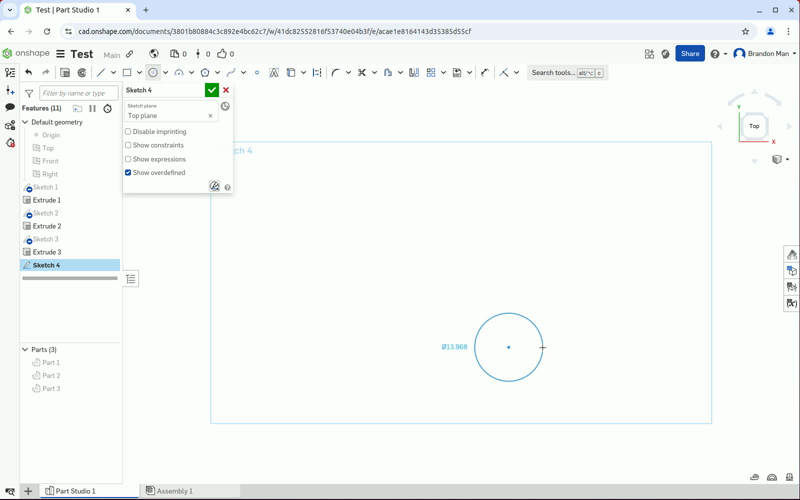
click(542, 347)
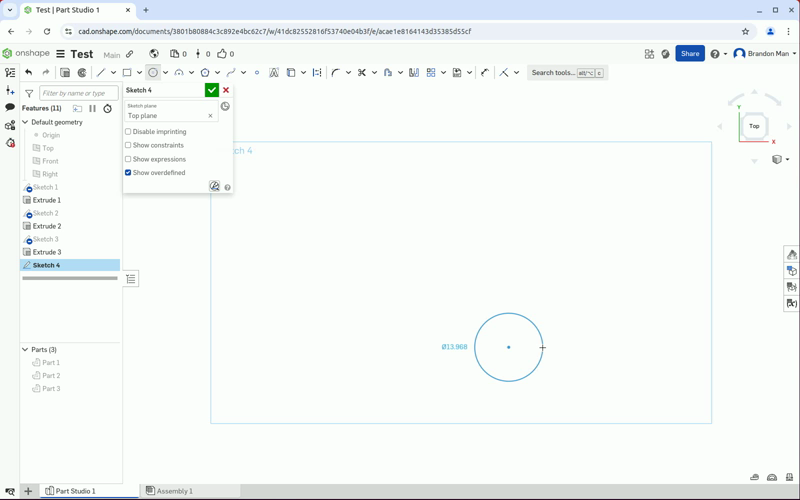
key(esc)
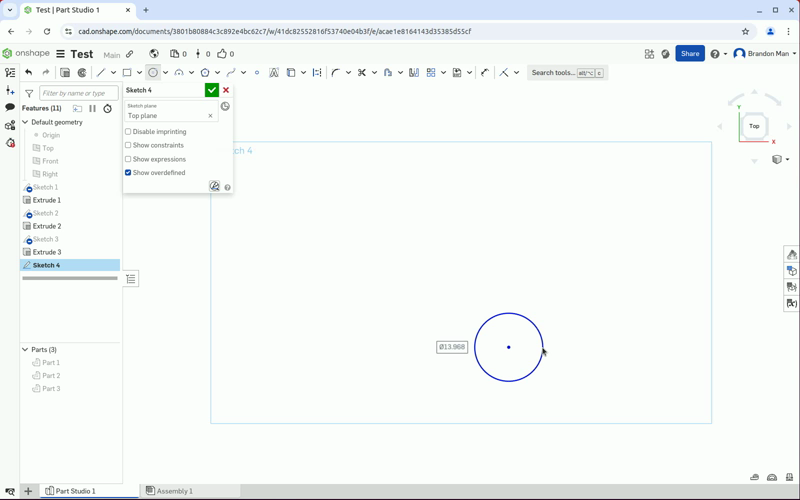
key(c)
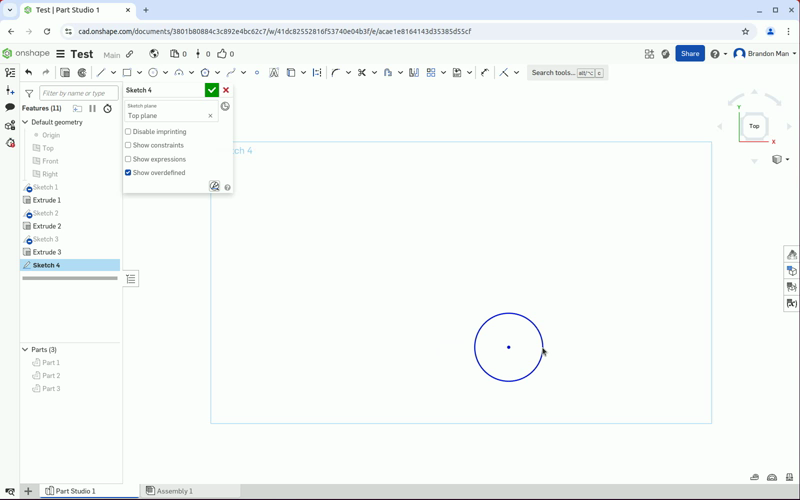
key_down(shift)
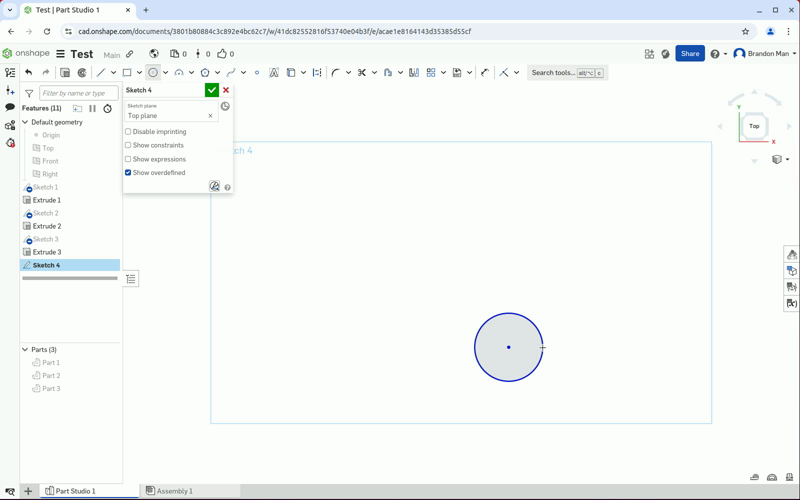
mouse_move(508, 347)
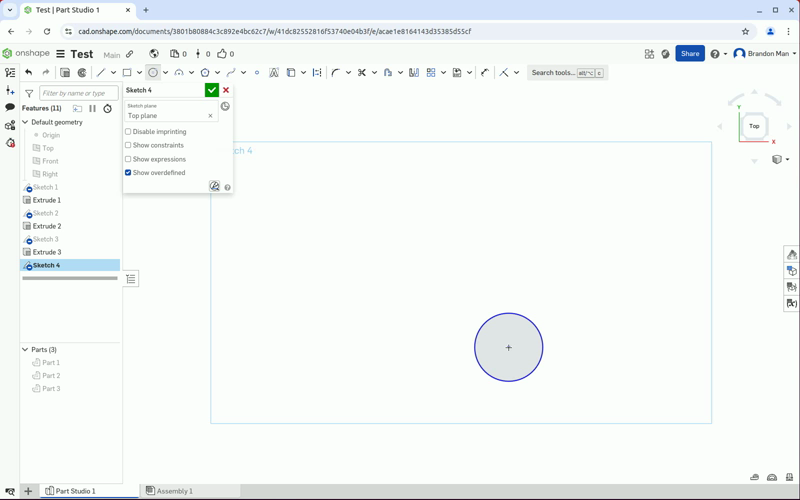
click(508, 347)
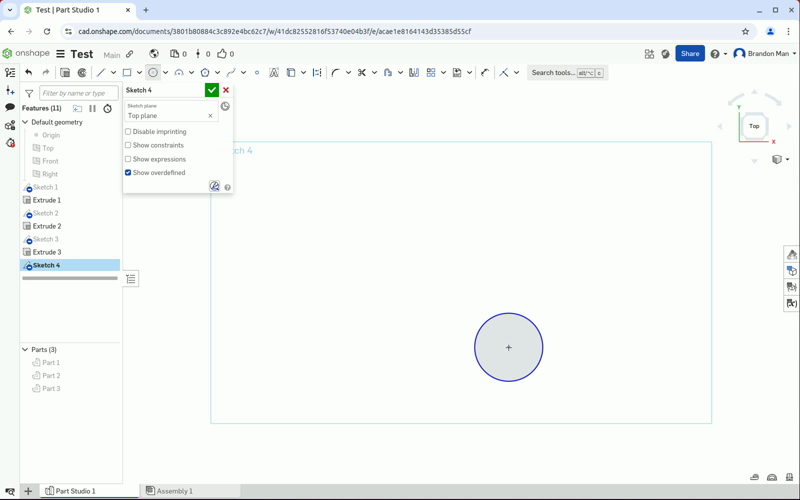
key_up(shift)
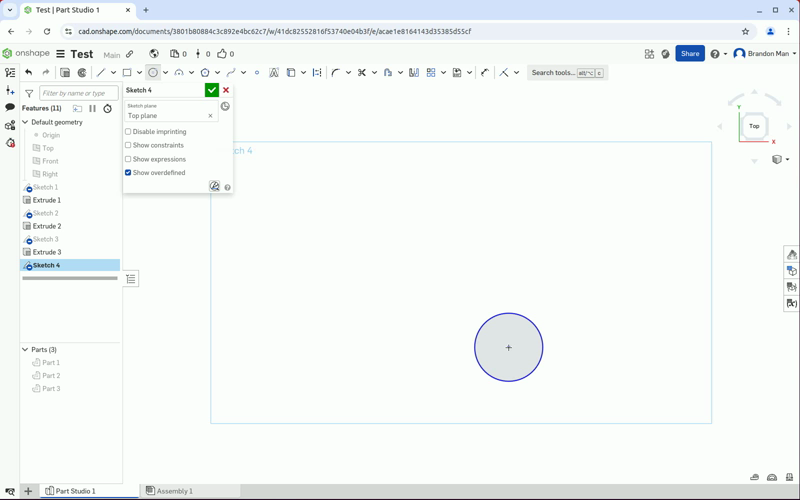
mouse_move(528, 347)
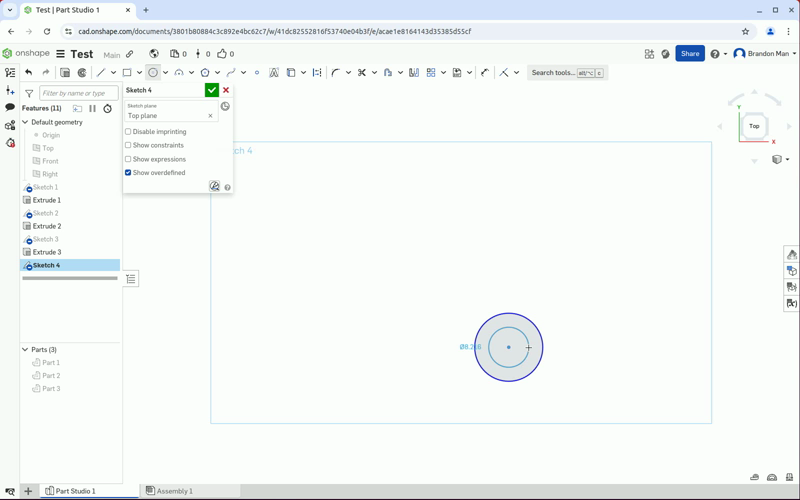
click(528, 347)
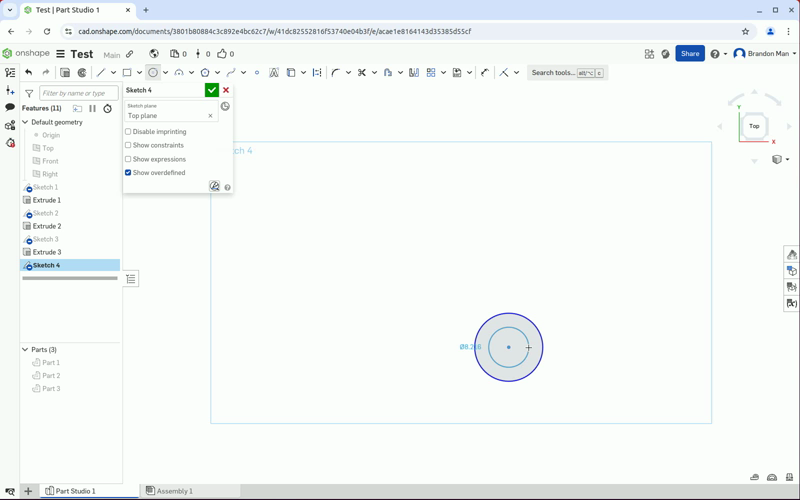
key(esc)
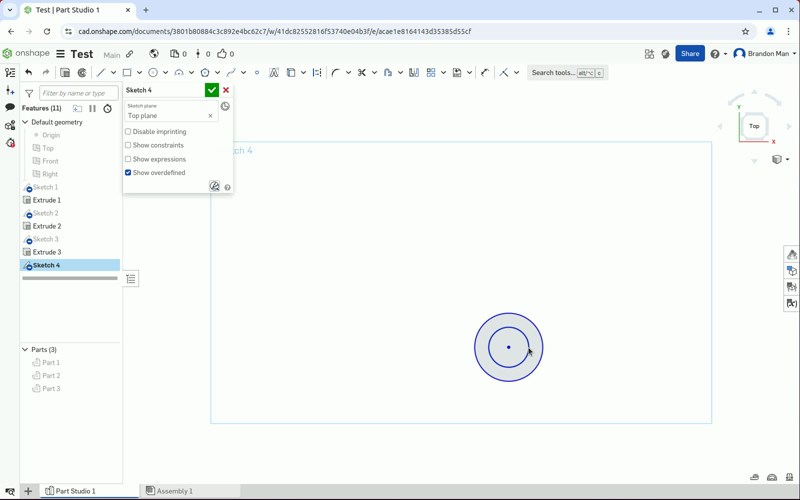
mouse_move(493, 370)
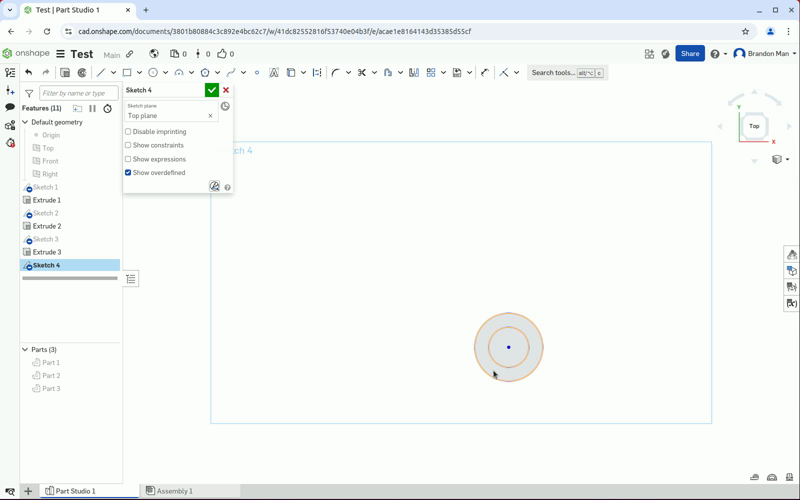
click(493, 370)
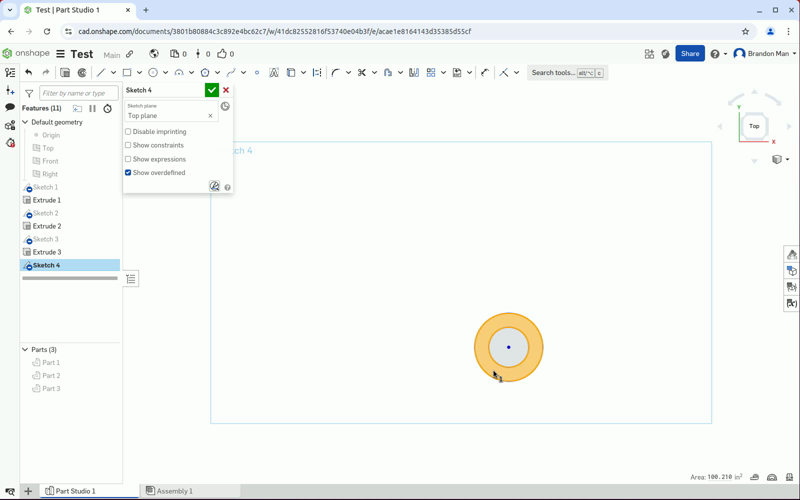
mouse_move(73, 352)
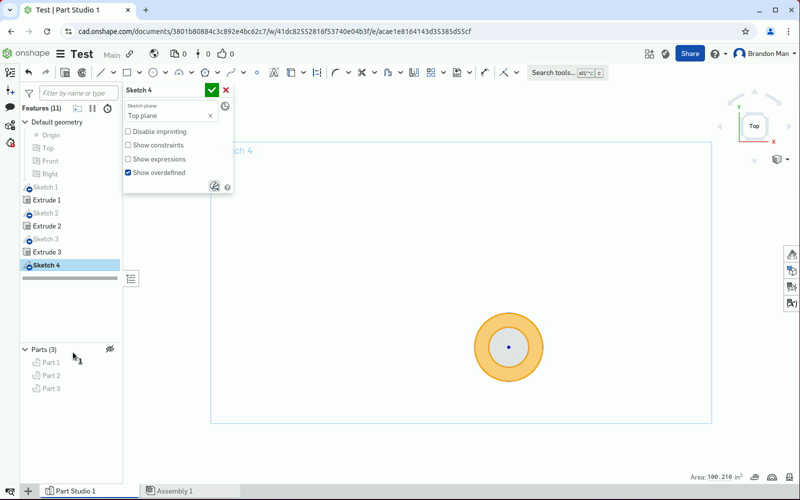
key(shift+y)
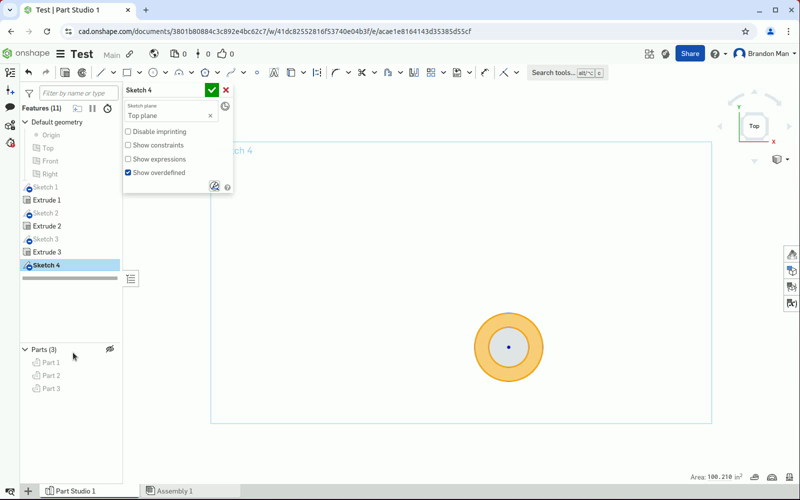
key(shift+e)
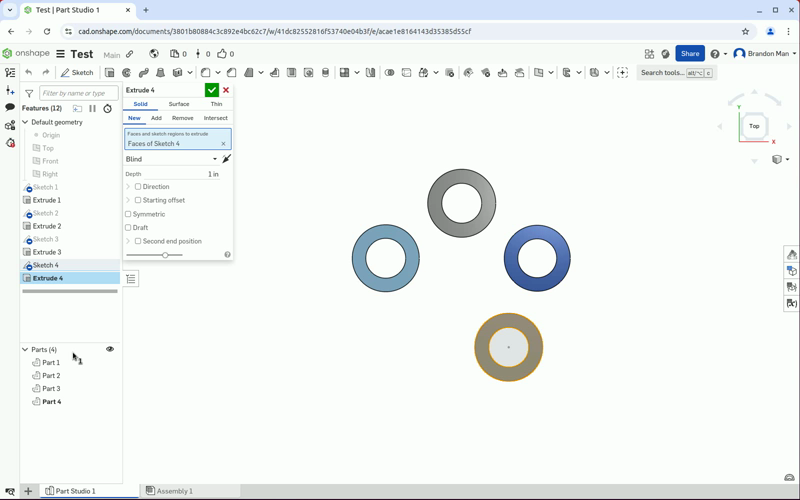
mouse_move(143, 106)
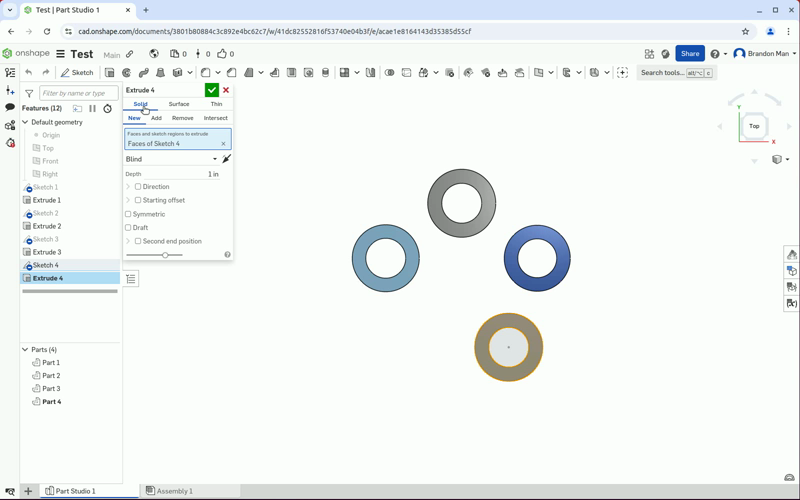
click(143, 106)
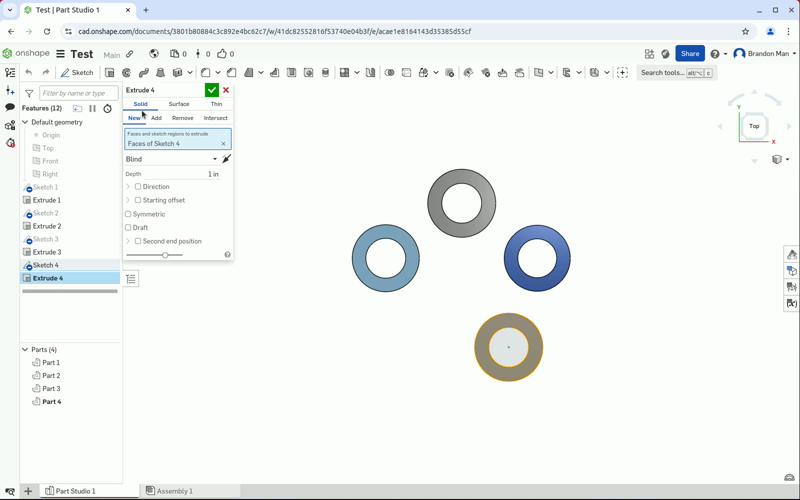
mouse_move(137, 120)
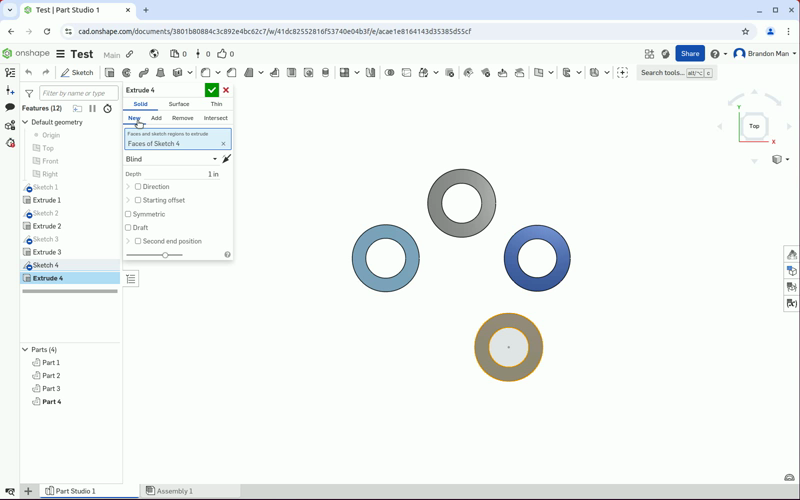
click(137, 120)
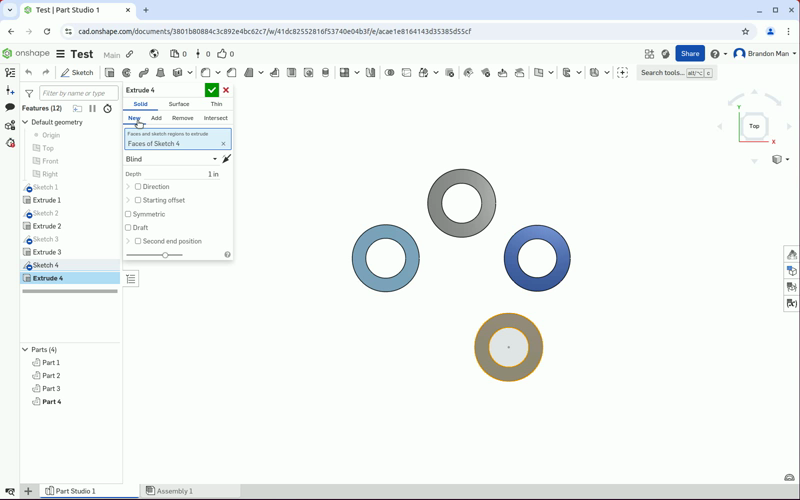
key(tab, 4)
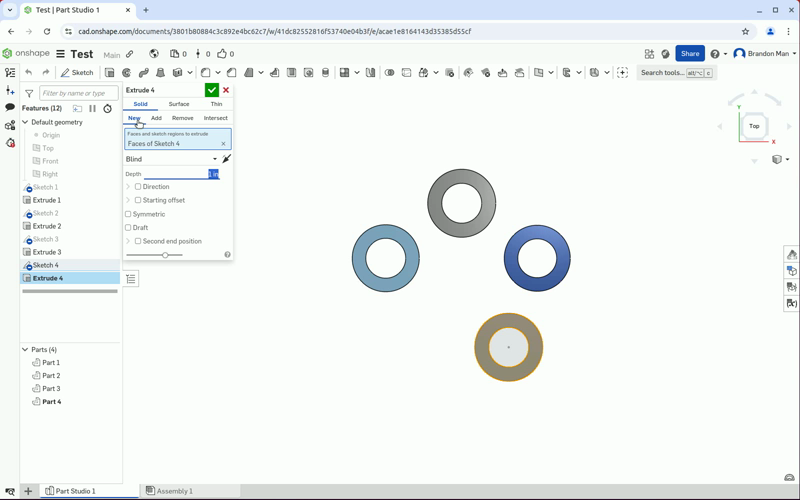
text(4.814)
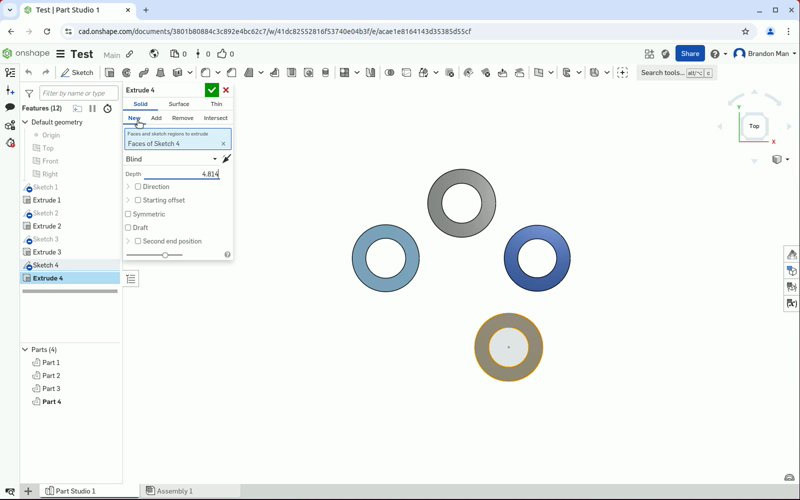
key(enter)
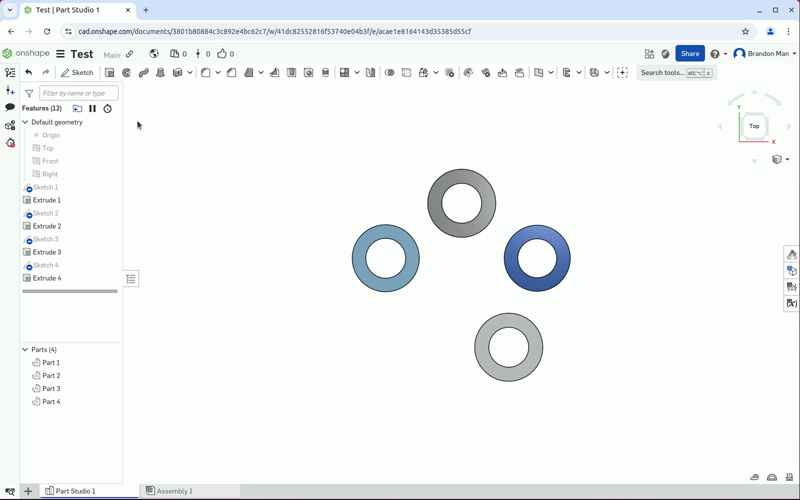
key(shift+h)
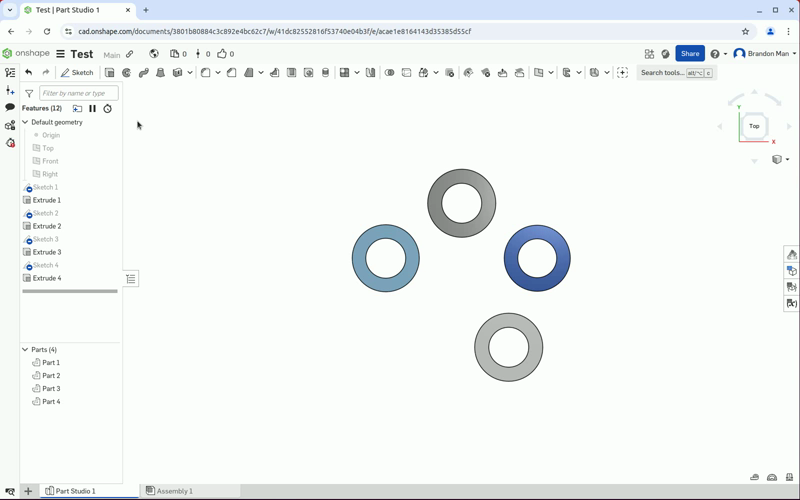
key(shift+h)
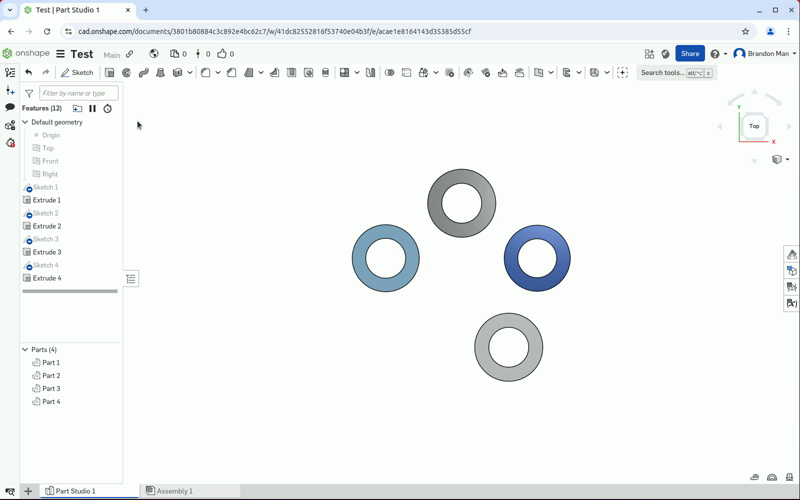
mouse_move(73, 189)
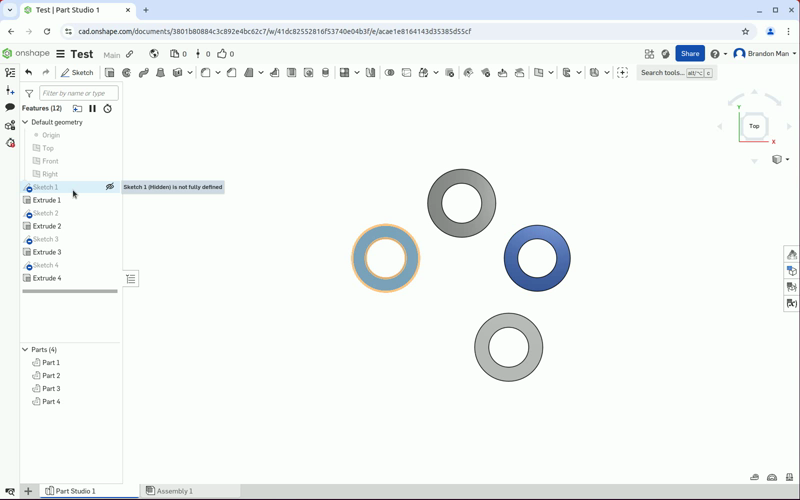
click(73, 189)
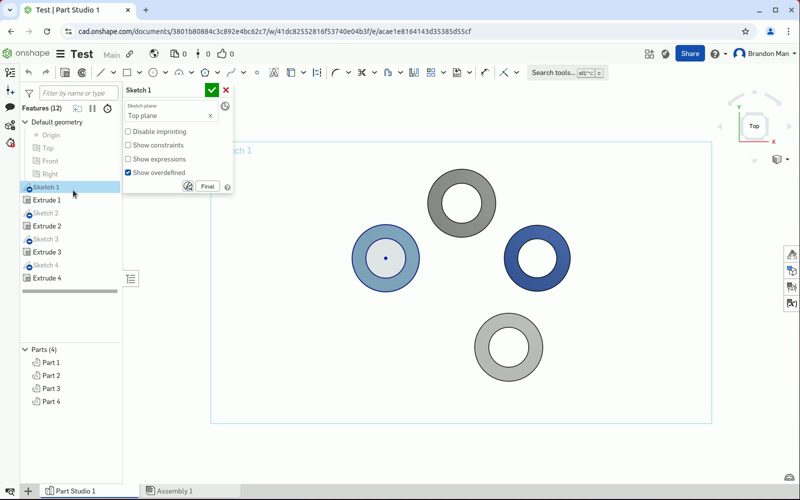
mouse_move(229, 92)
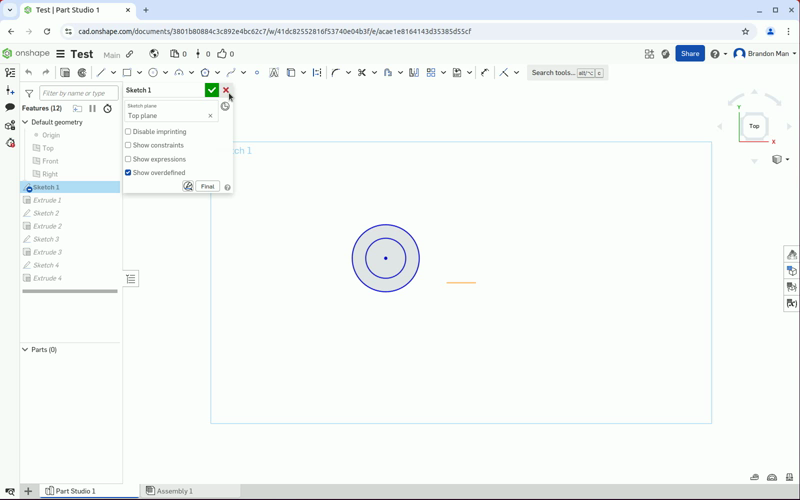
click(229, 92)
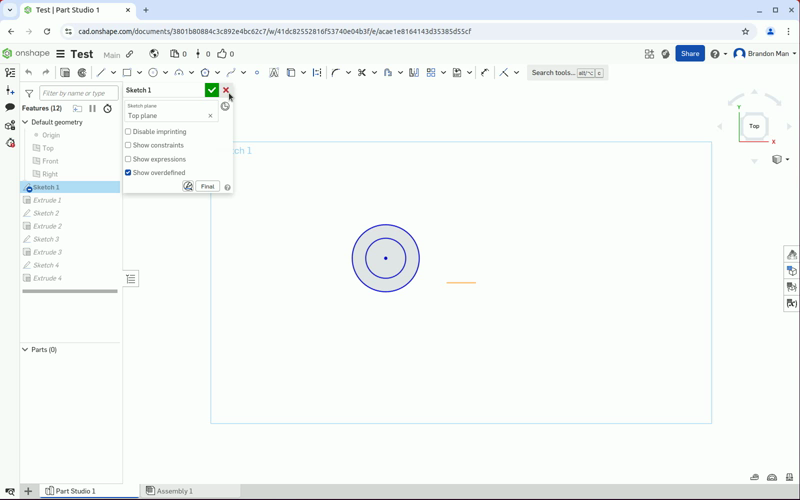
key(shift+s)
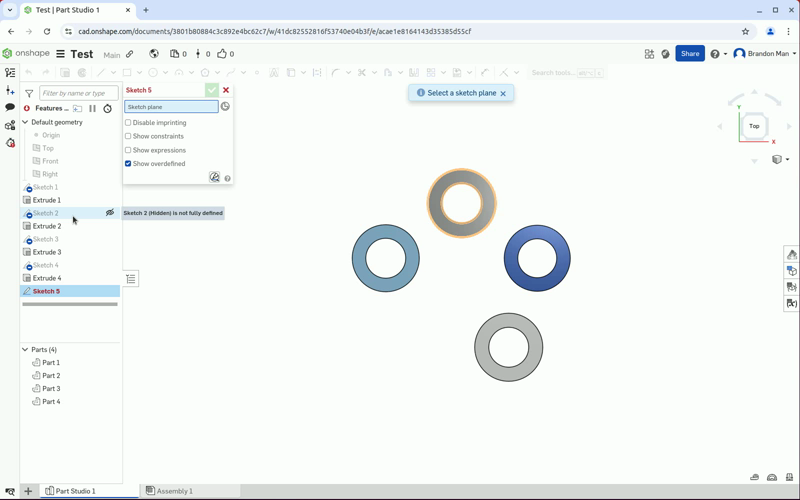
scroll(3)
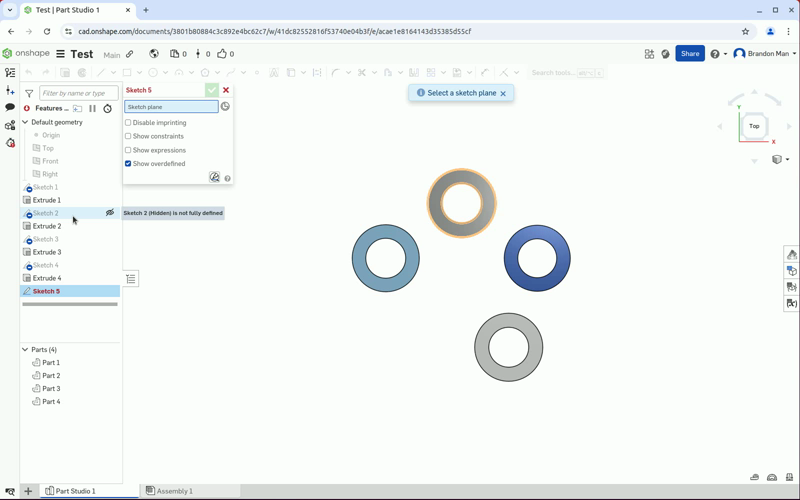
mouse_move(73, 150)
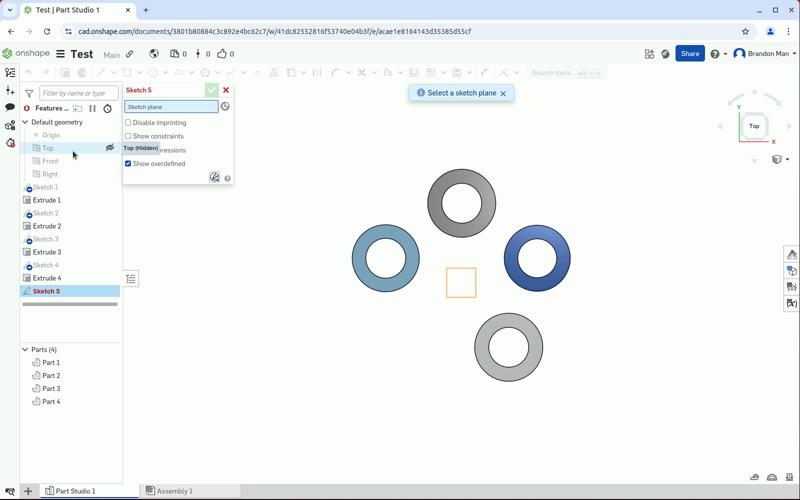
click(73, 150)
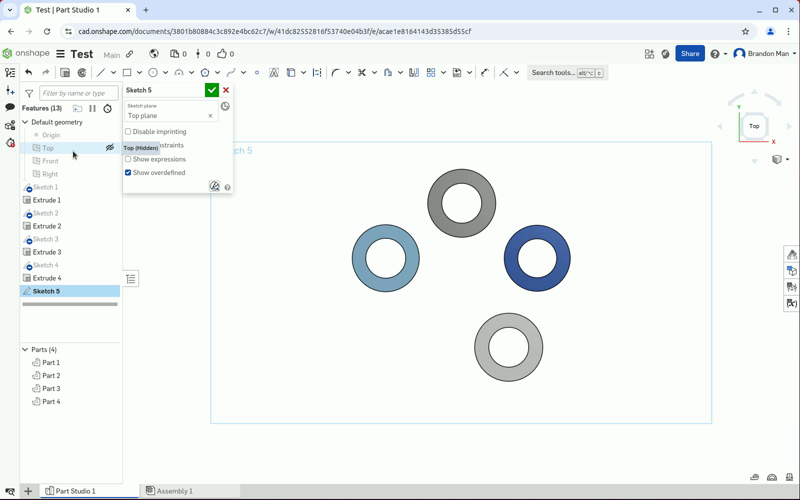
mouse_move(73, 352)
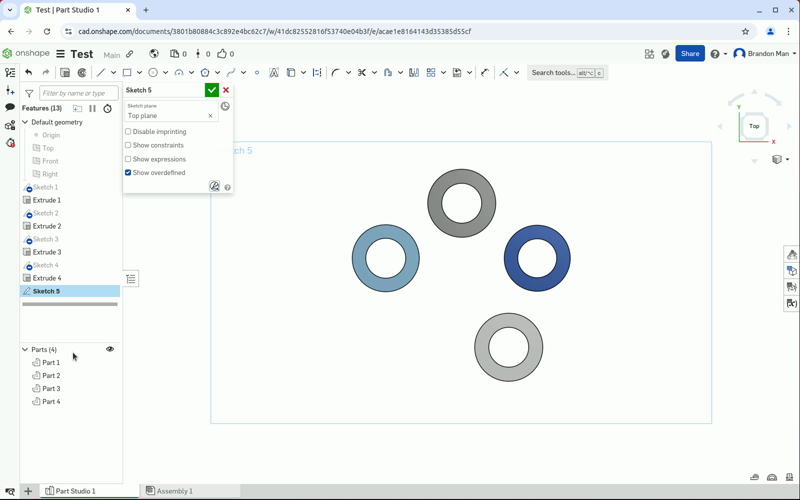
key(y)
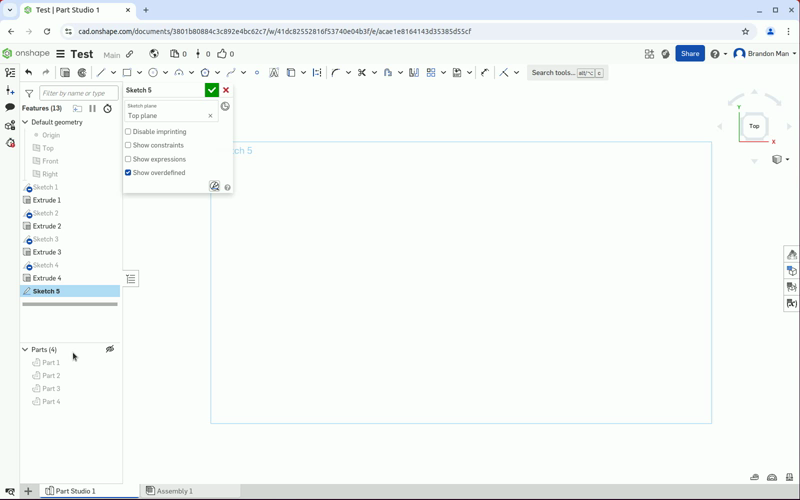
key(c)
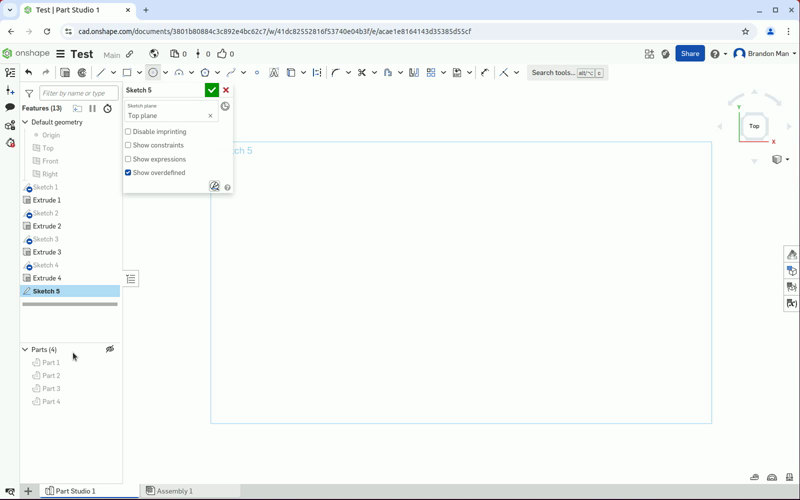
key_down(shift)
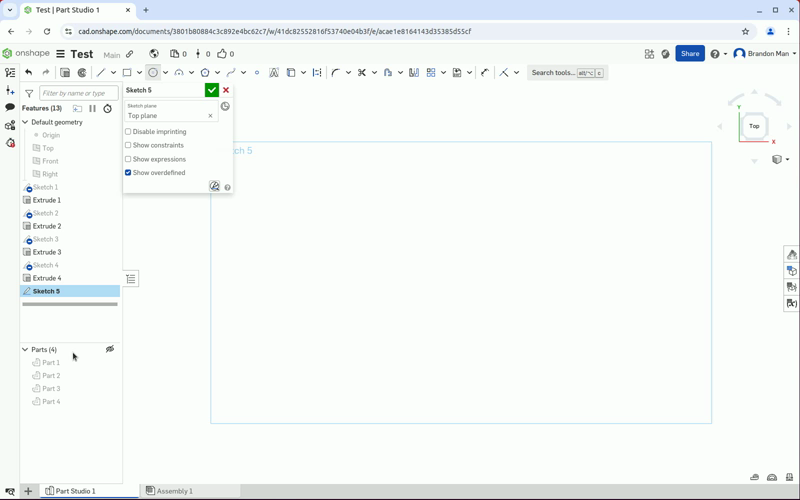
mouse_move(415, 347)
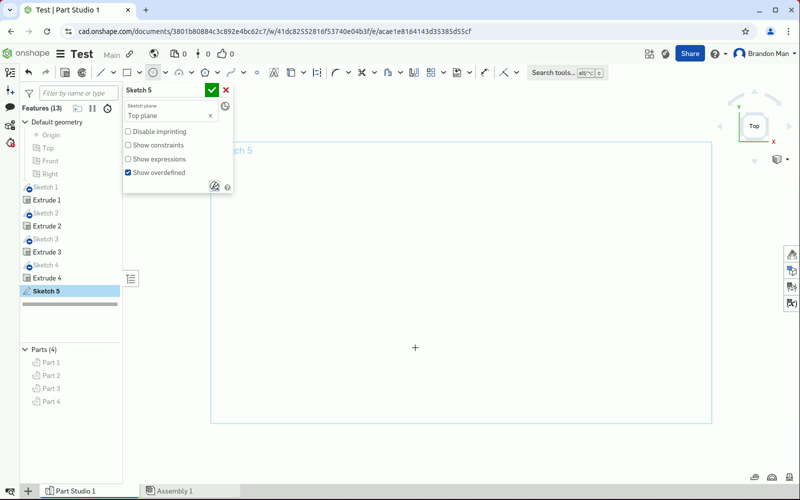
click(415, 347)
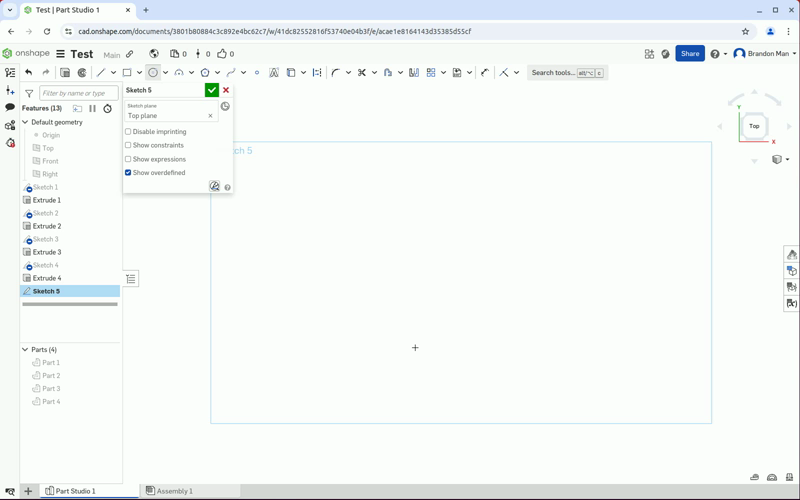
key_up(shift)
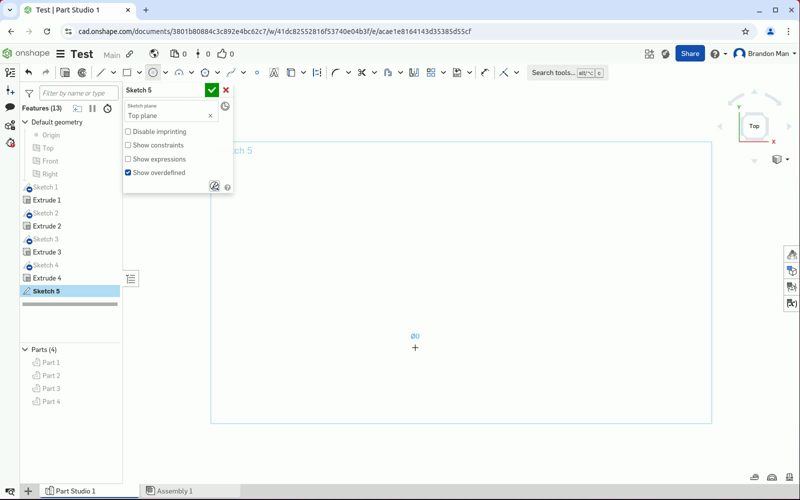
mouse_move(449, 347)
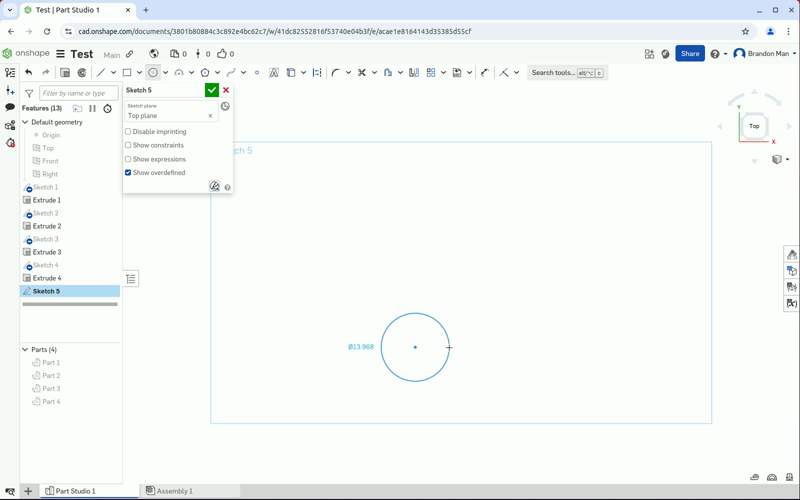
click(449, 347)
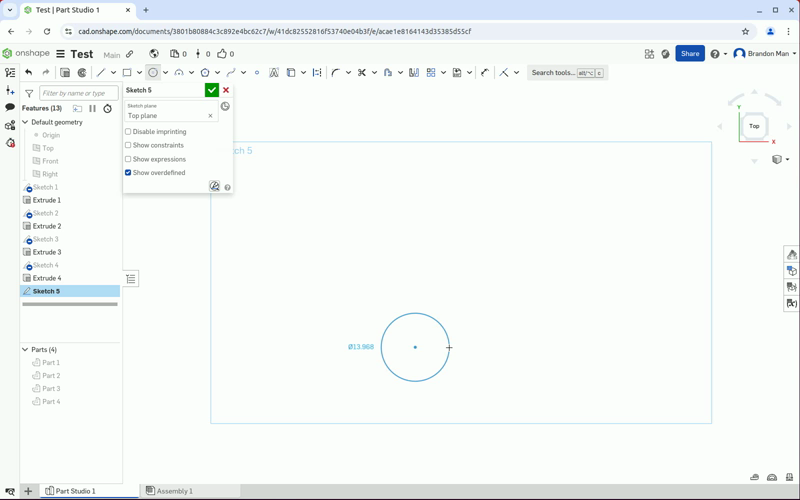
key(esc)
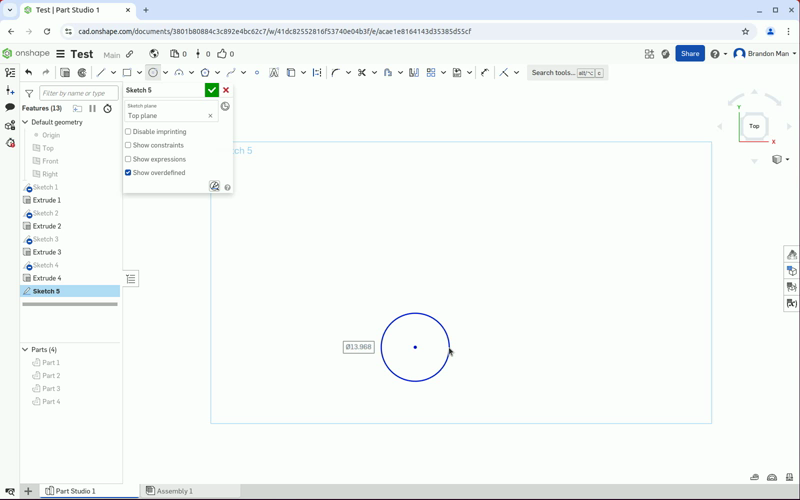
key(c)
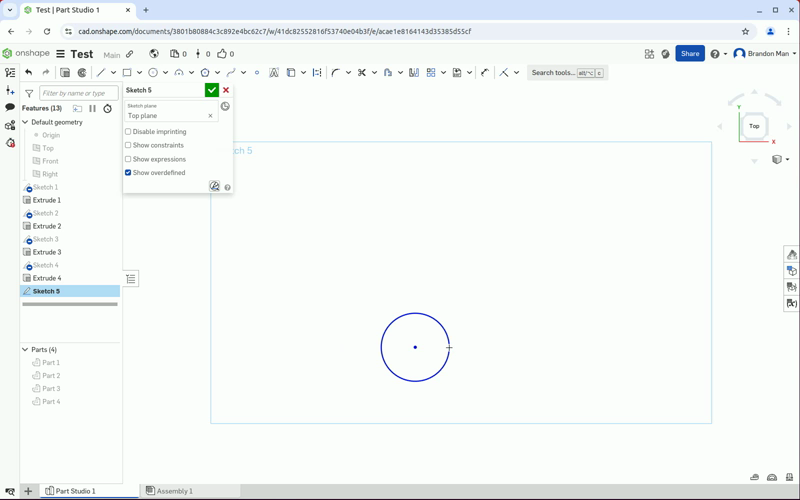
key_down(shift)
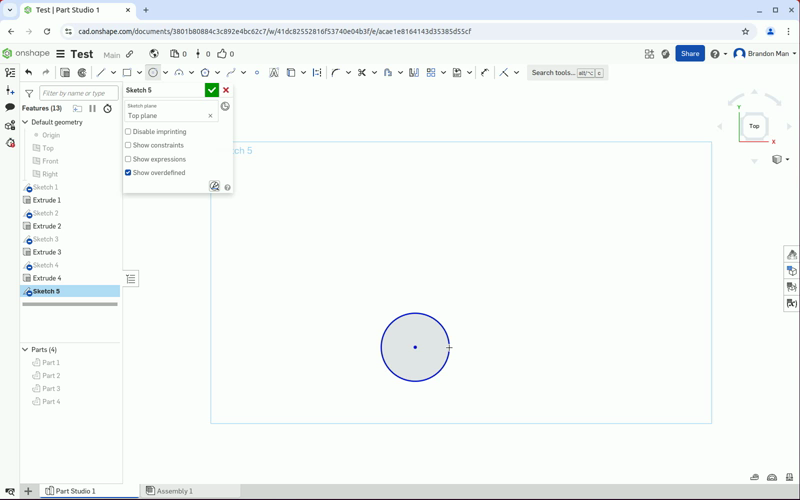
mouse_move(415, 347)
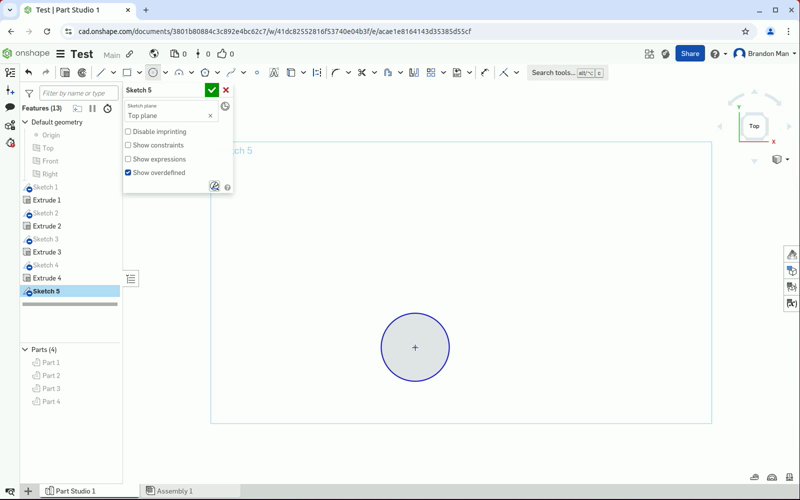
click(415, 347)
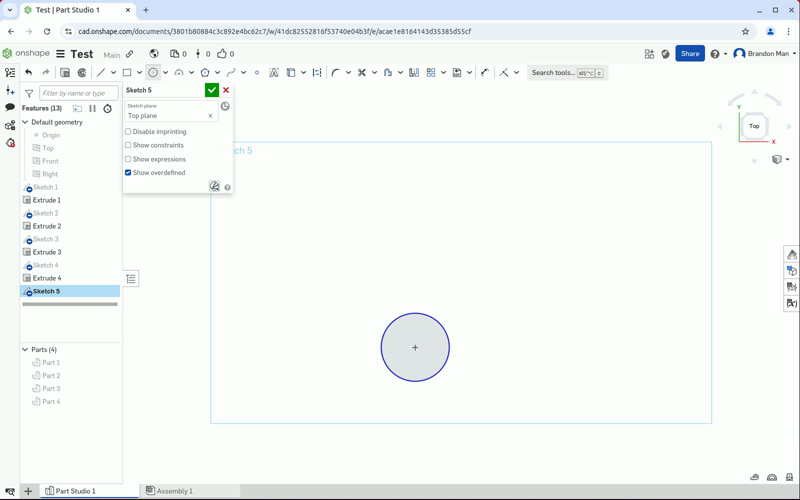
key_up(shift)
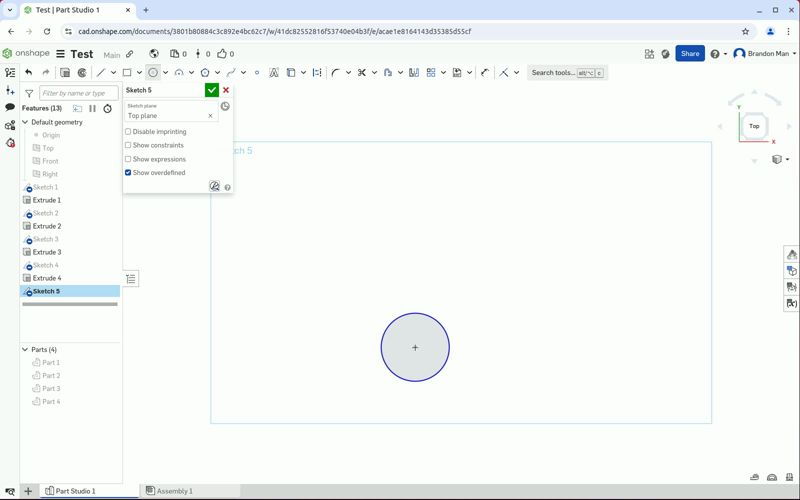
mouse_move(434, 347)
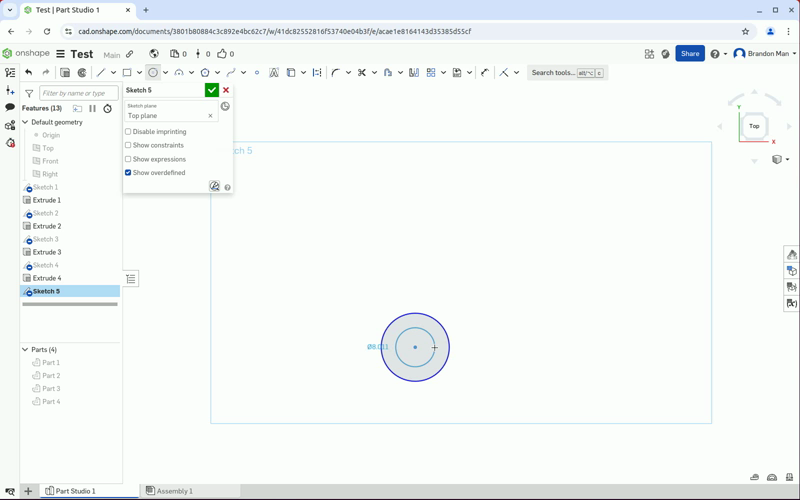
click(434, 347)
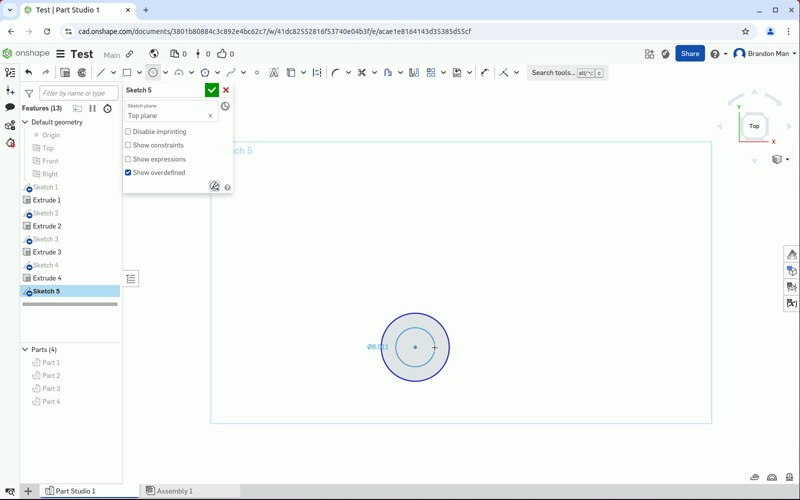
key(esc)
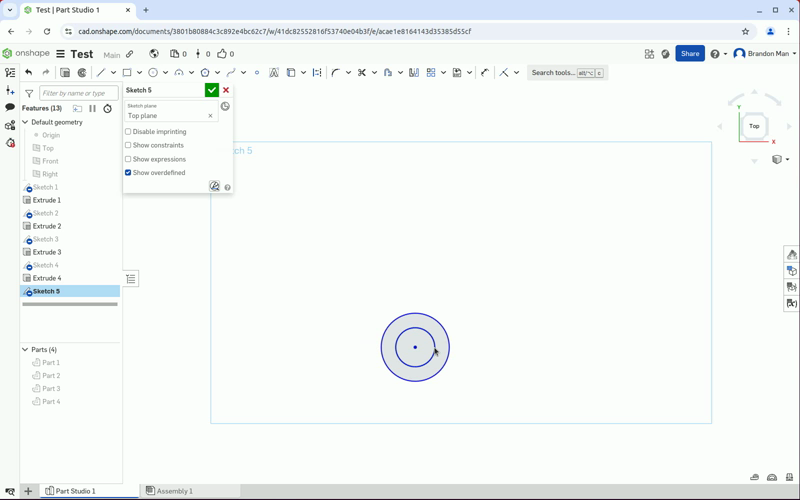
mouse_move(385, 344)
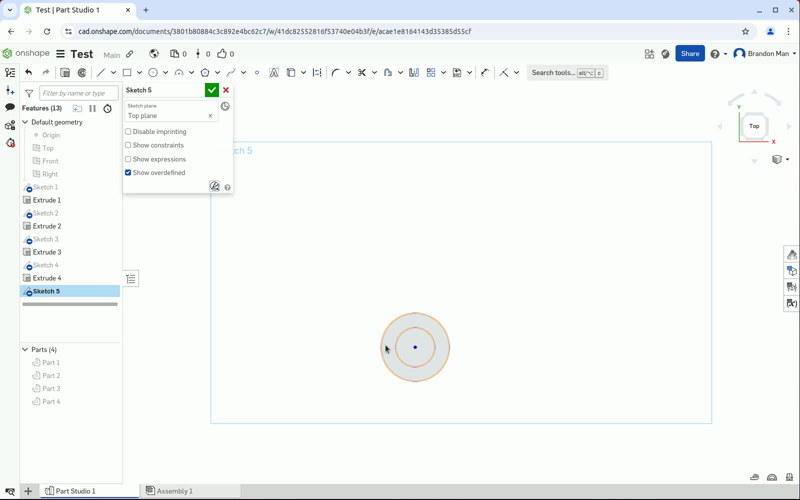
click(385, 344)
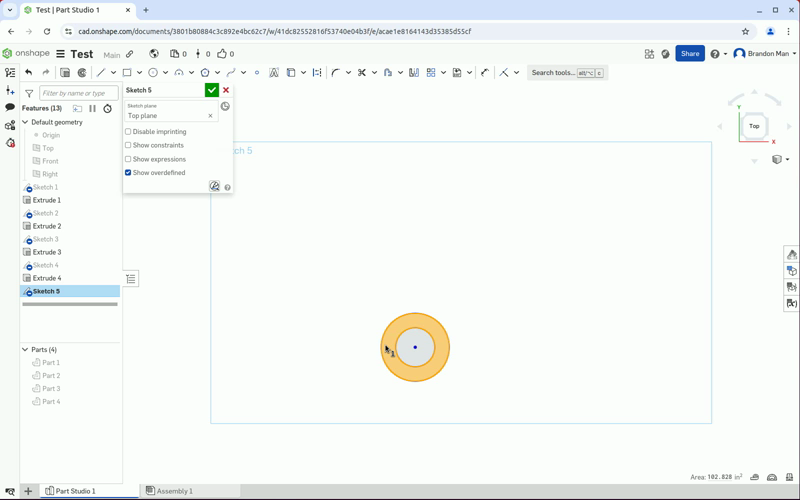
mouse_move(73, 352)
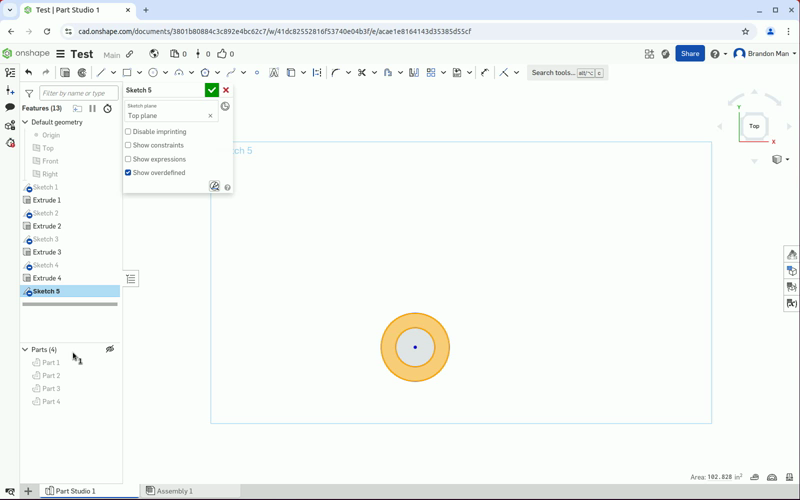
key(shift+y)
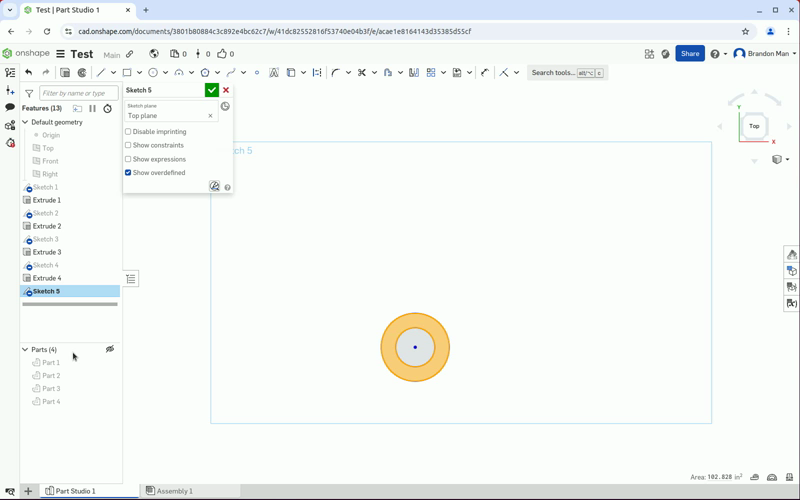
key(shift+e)
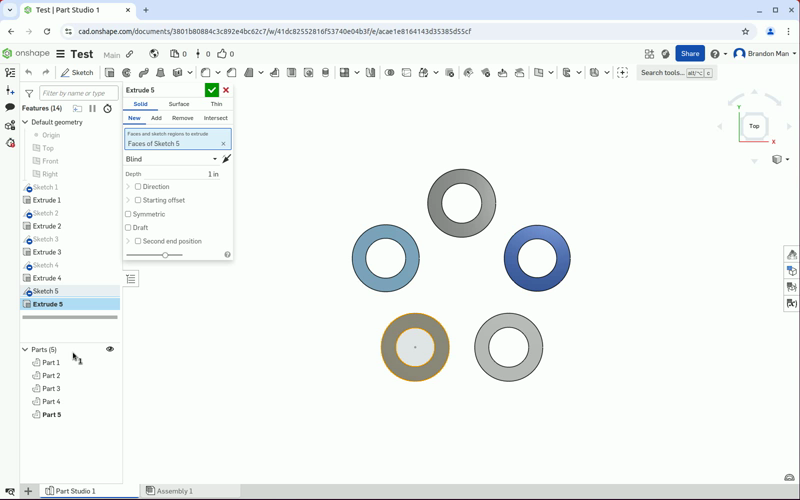
mouse_move(143, 106)
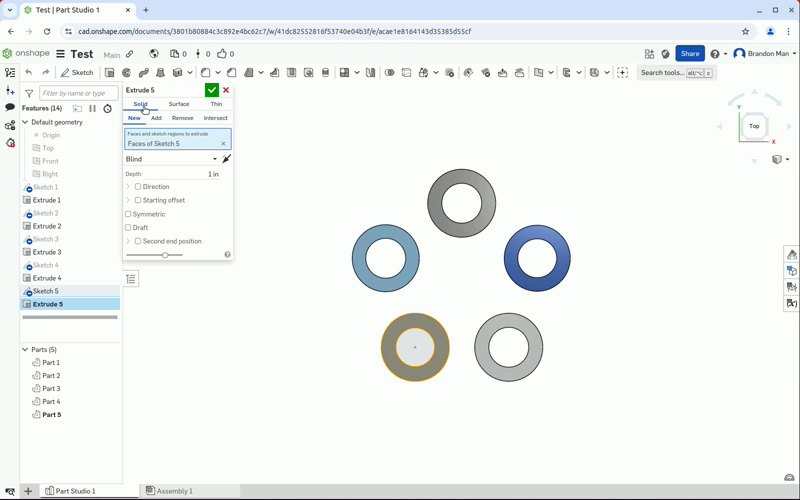
click(143, 106)
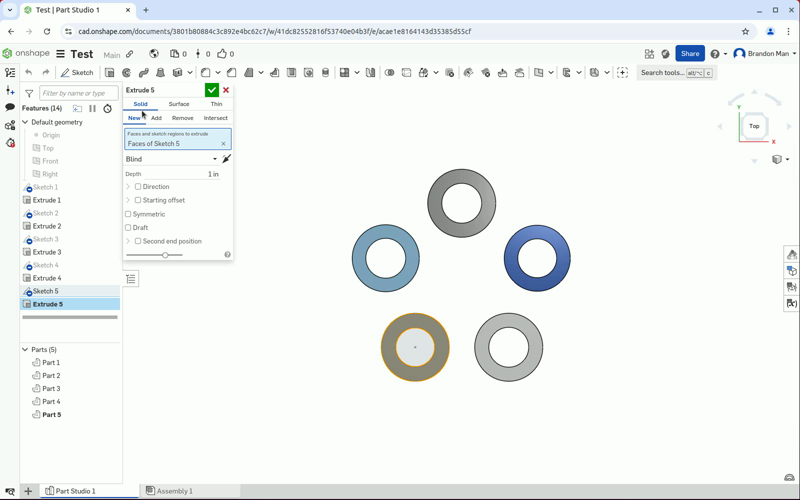
mouse_move(137, 120)
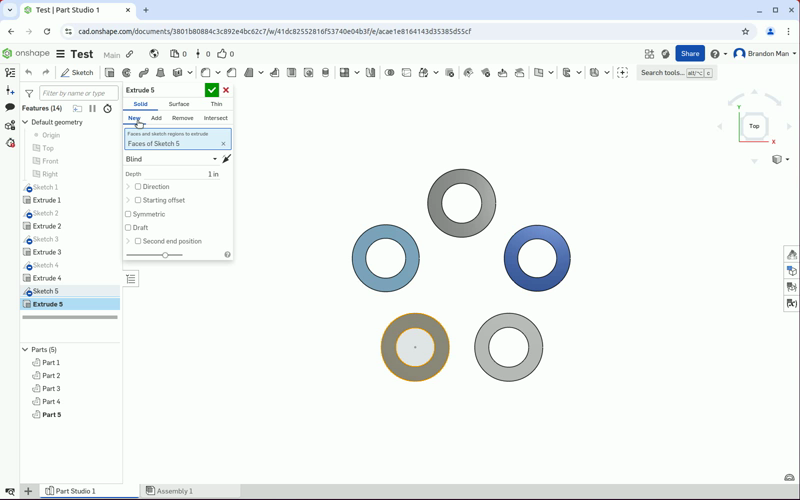
click(137, 120)
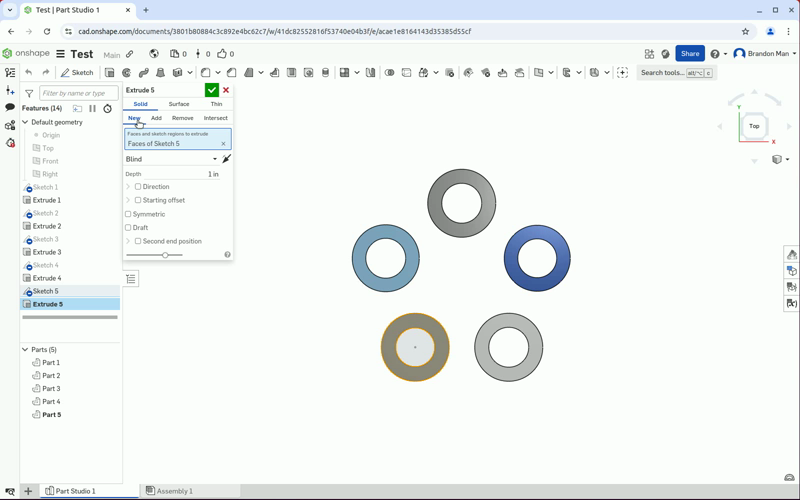
key(tab, 4)
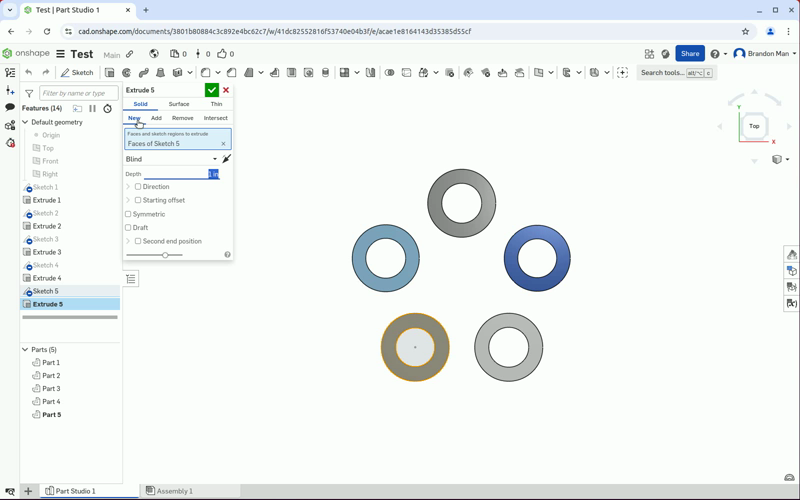
text(4.814)
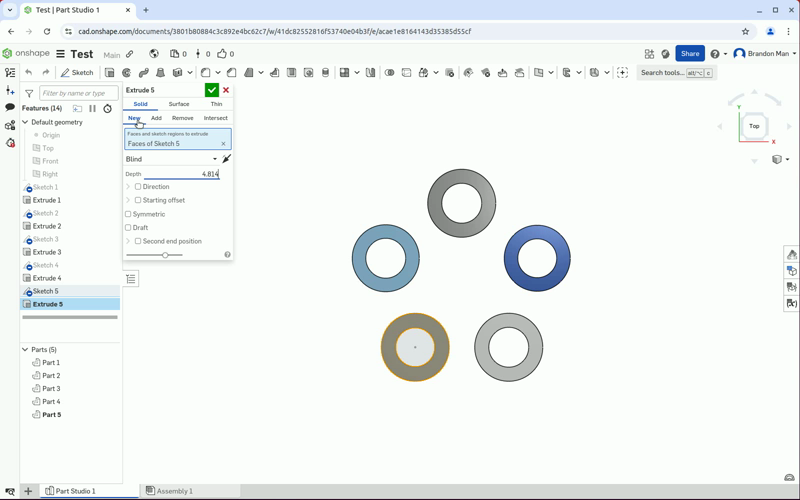
key(enter)
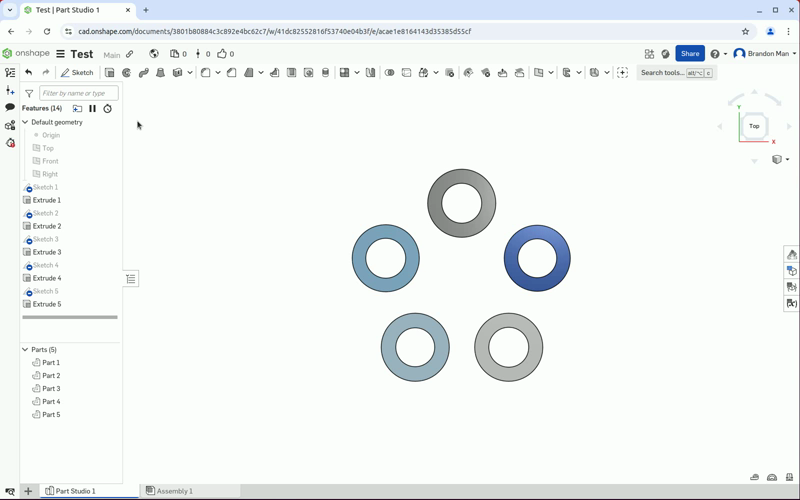
key(shift+h)
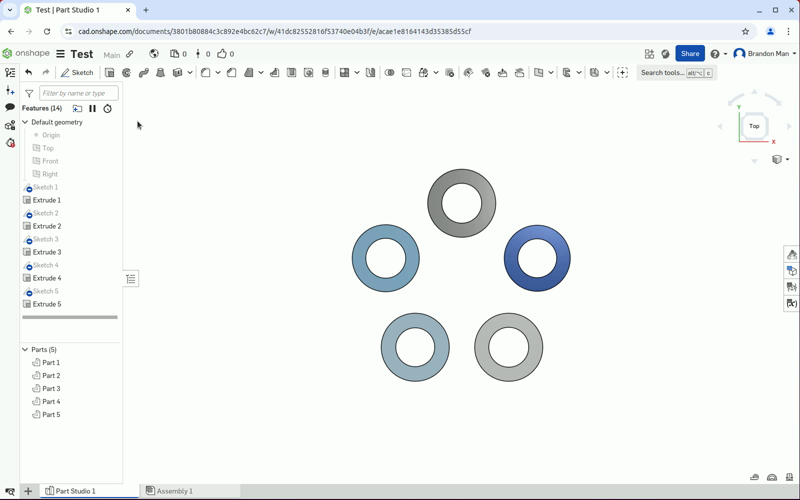
key(shift+h)
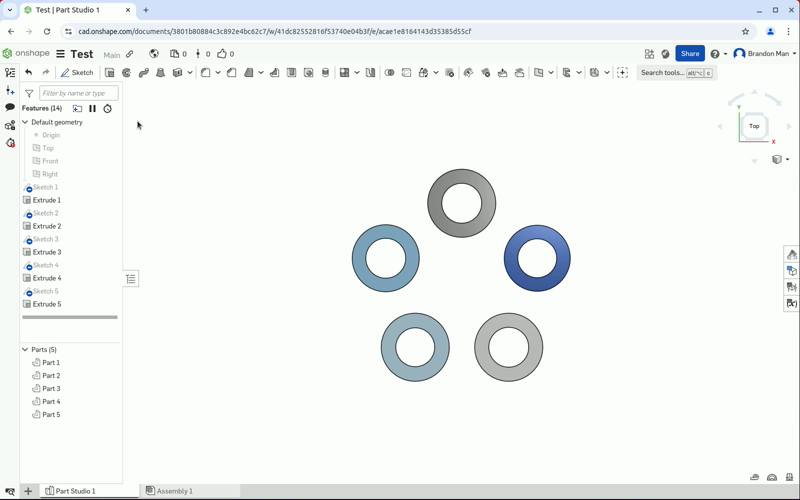
mouse_move(73, 189)
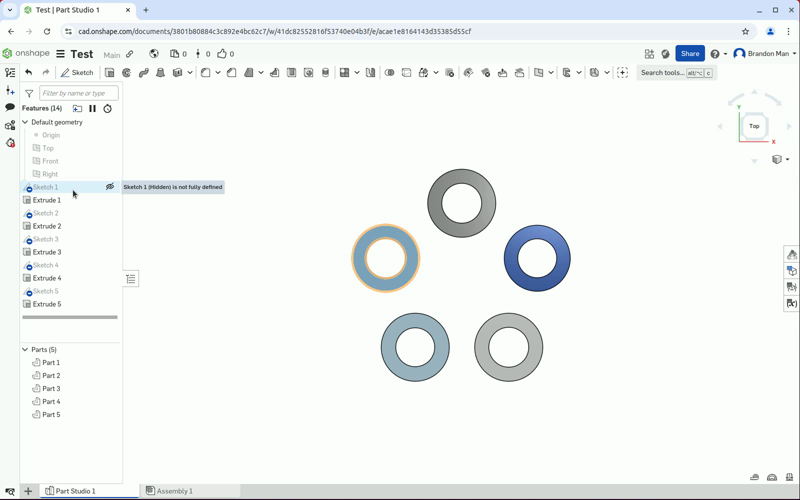
click(73, 189)
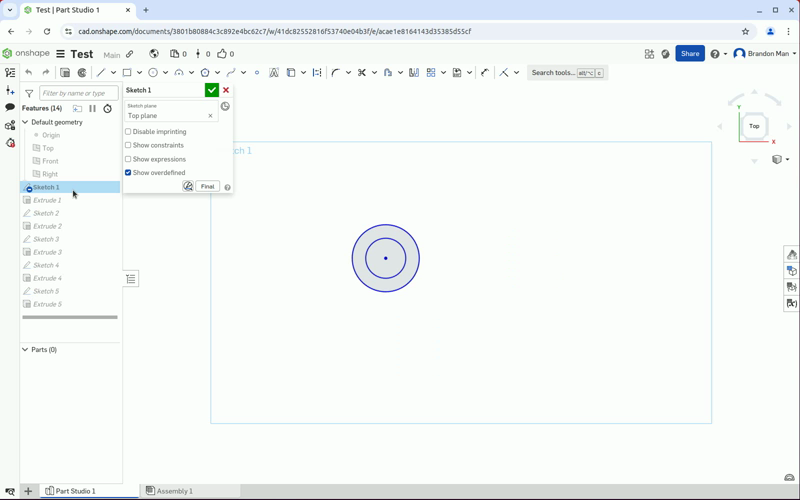
mouse_move(229, 92)
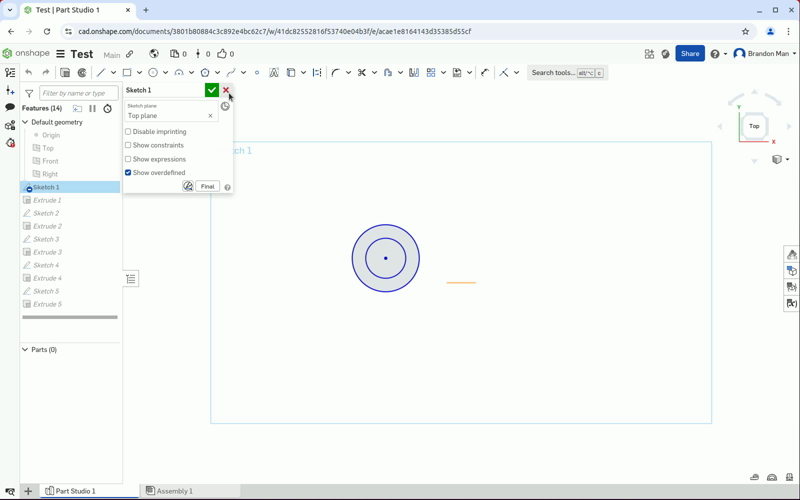
click(229, 92)
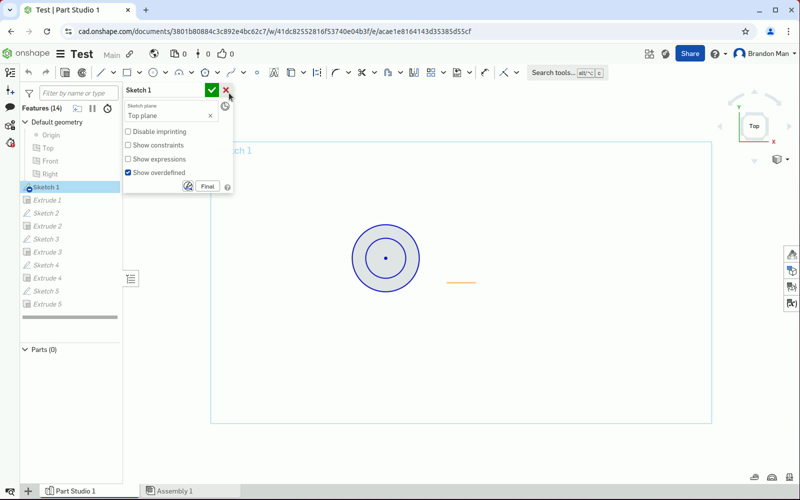
key(shift+s)
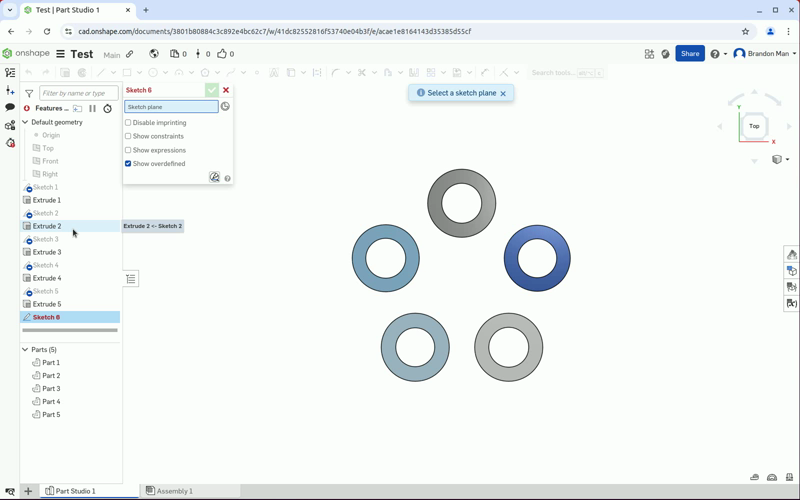
scroll(3)
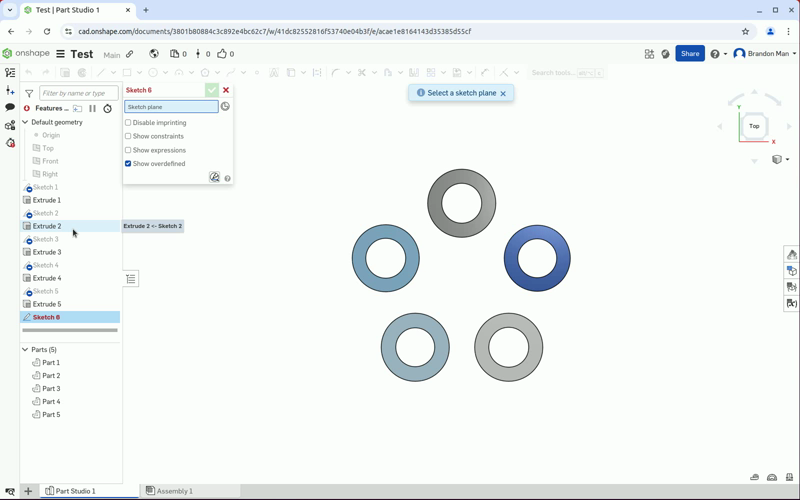
mouse_move(73, 150)
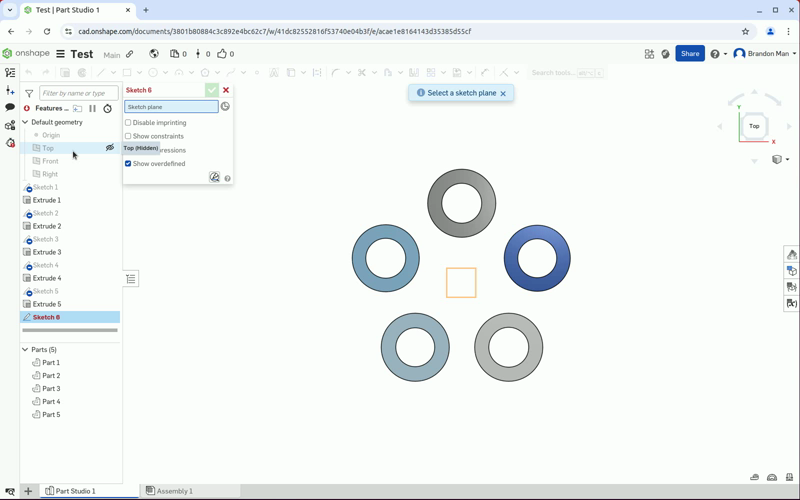
click(73, 150)
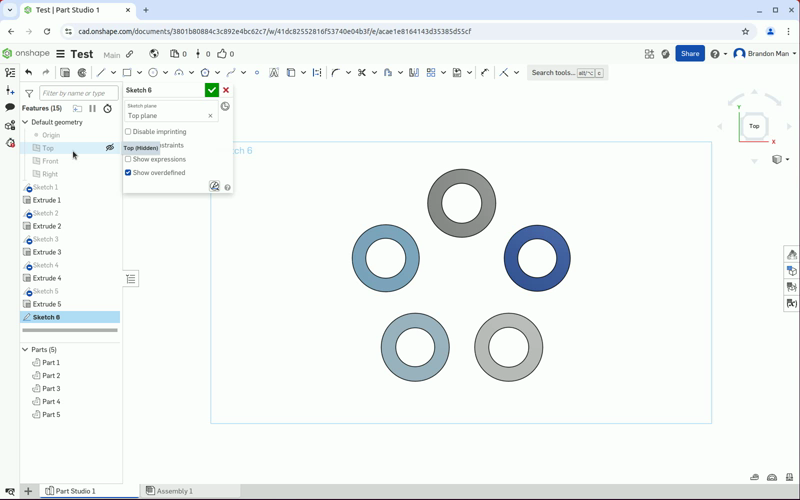
mouse_move(73, 352)
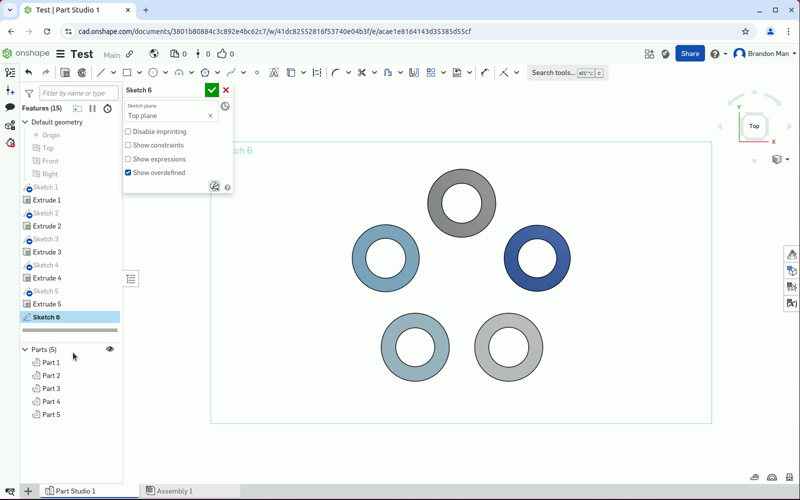
key(y)
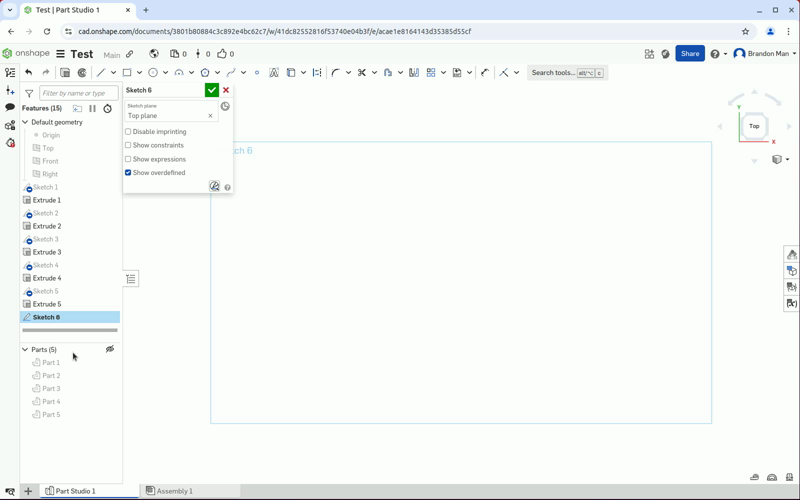
key(a)
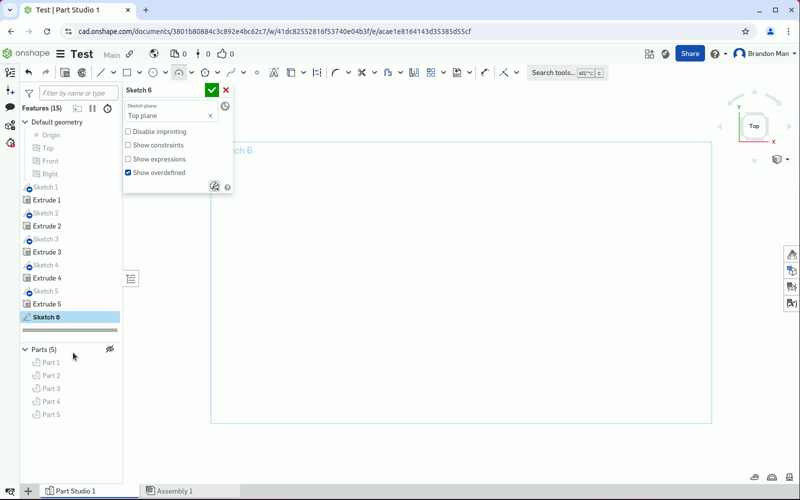
key_down(shift)
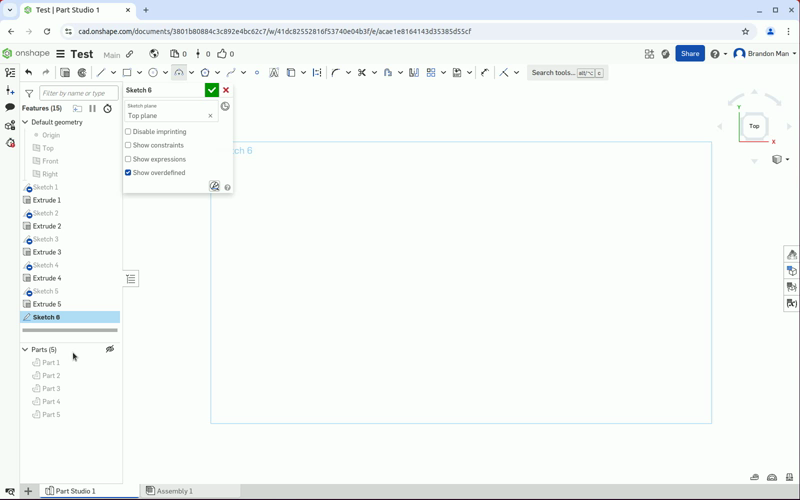
mouse_move(384, 291)
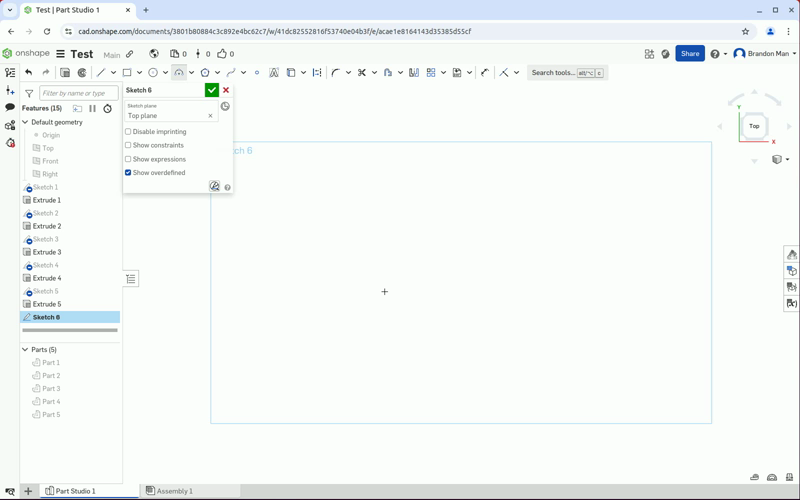
click(384, 291)
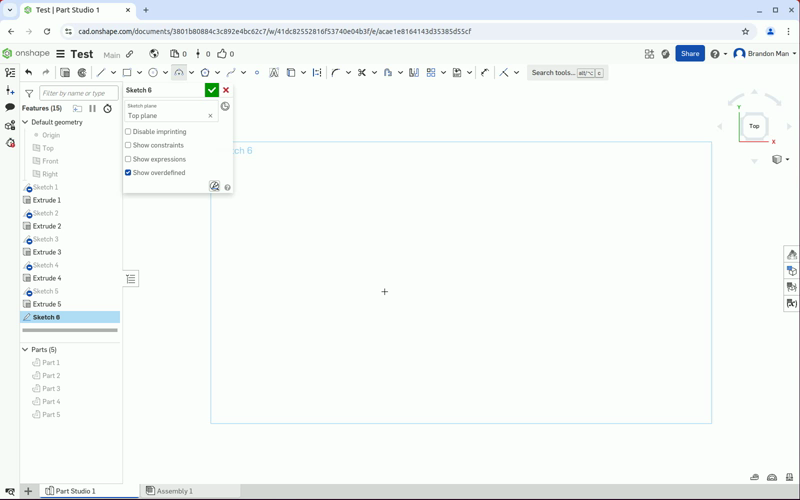
key_up(shift)
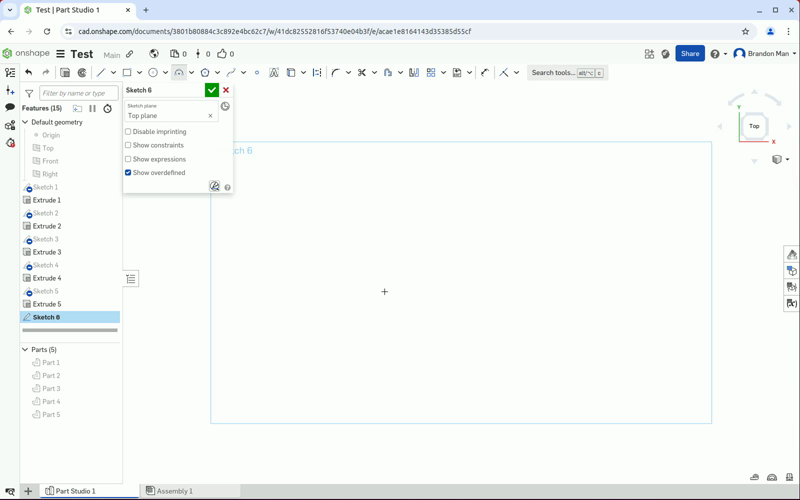
key_down(shift)
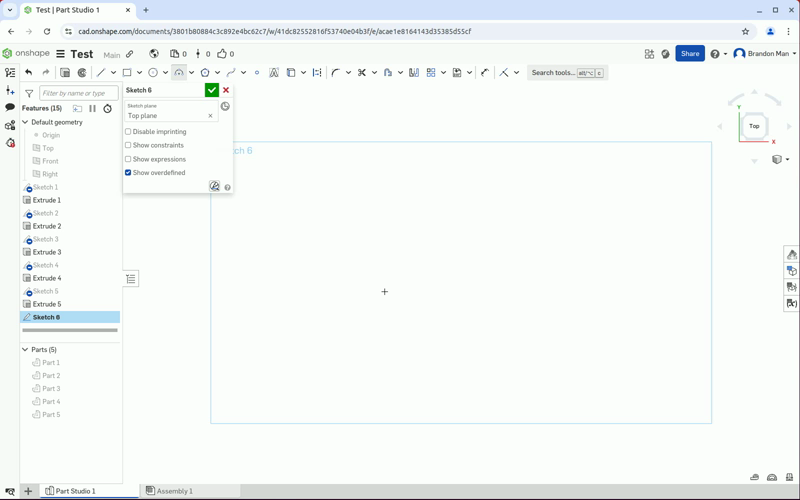
mouse_move(391, 322)
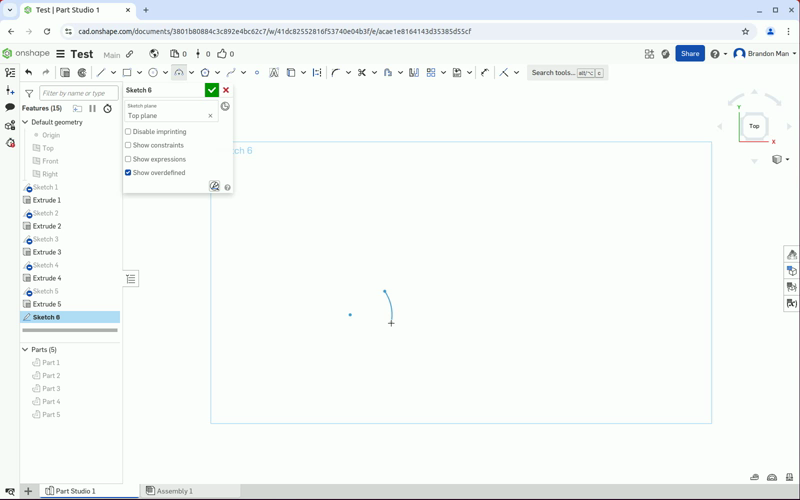
click(391, 322)
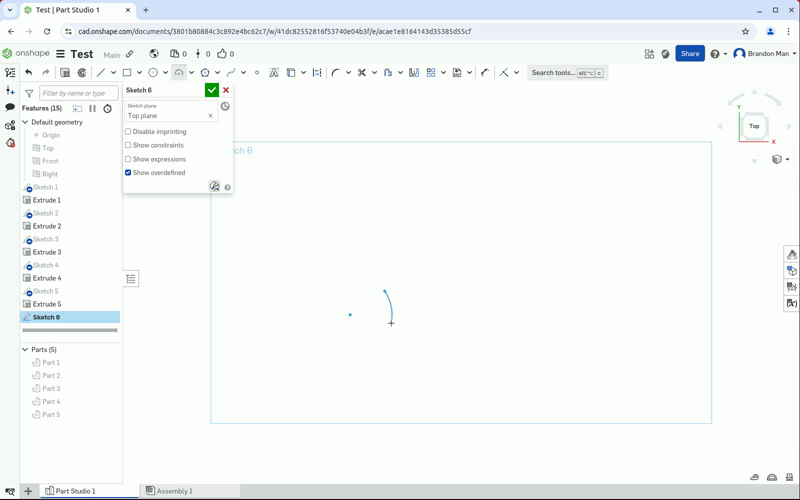
mouse_move(385, 307)
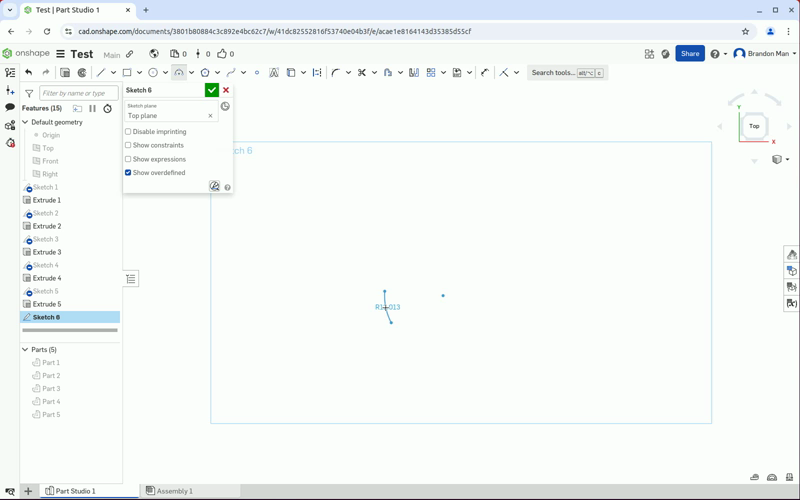
click(385, 307)
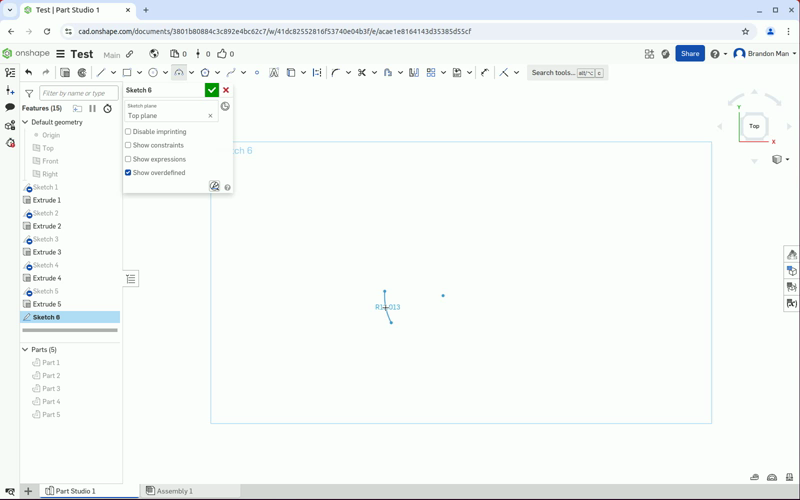
key_up(shift)
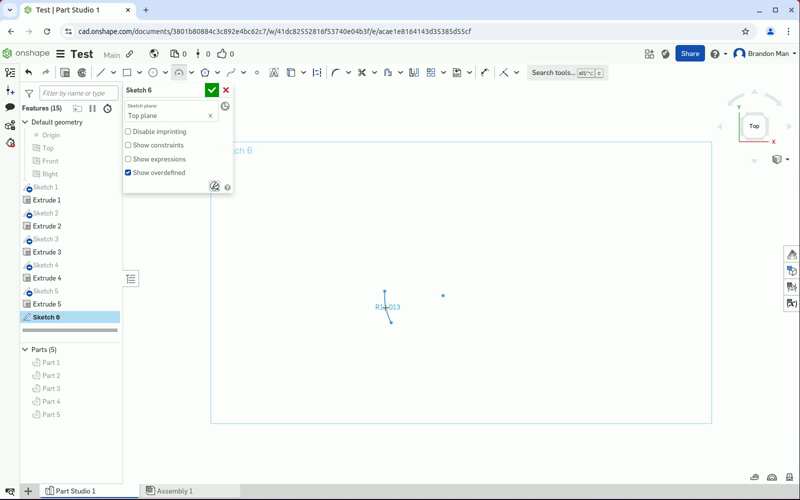
mouse_move(391, 322)
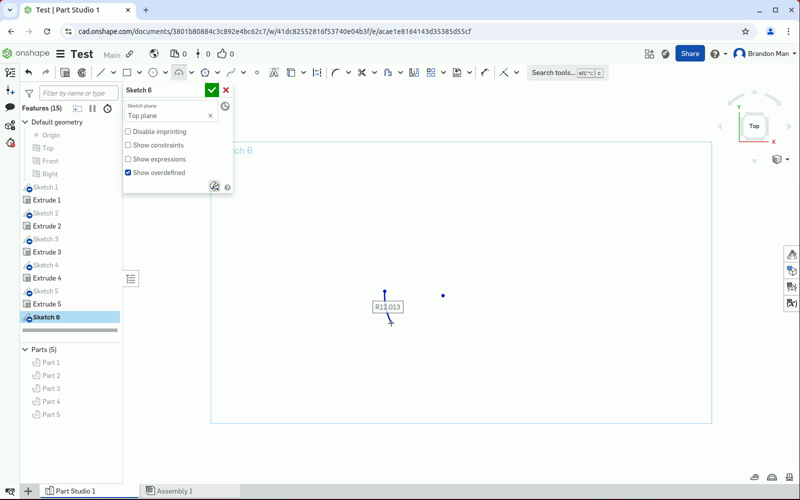
click(391, 322)
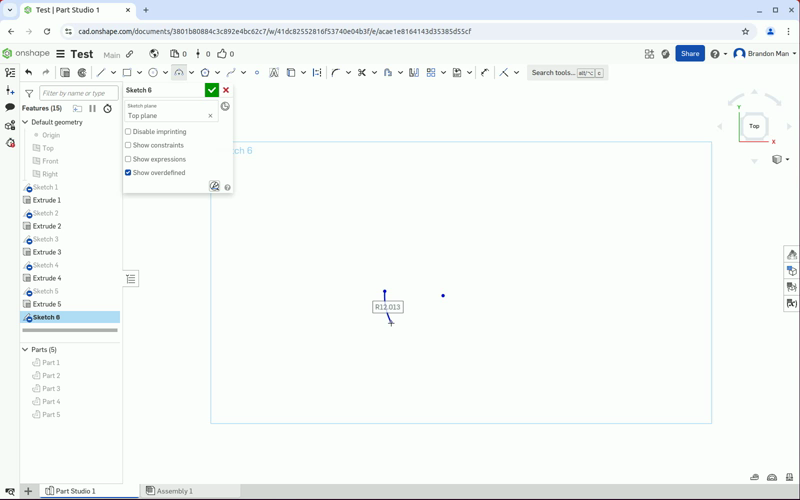
key_down(shift)
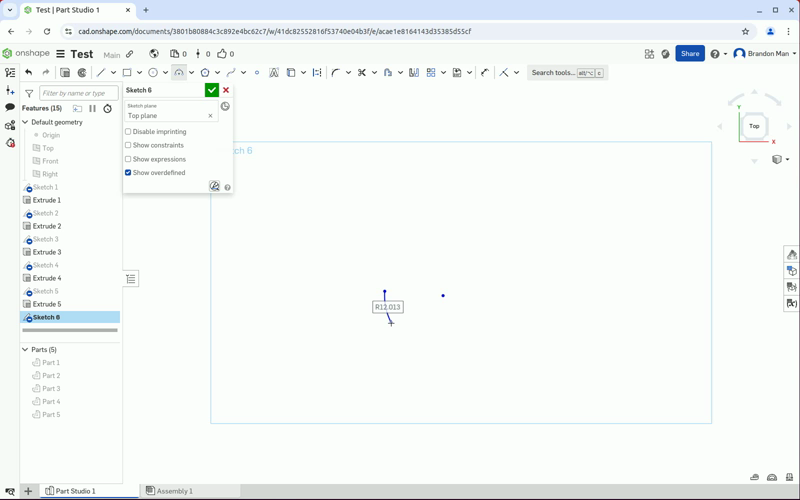
mouse_move(445, 358)
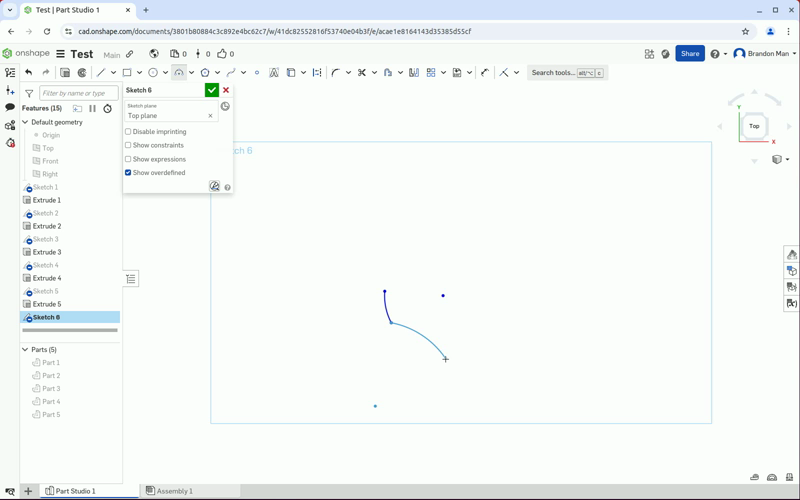
click(445, 358)
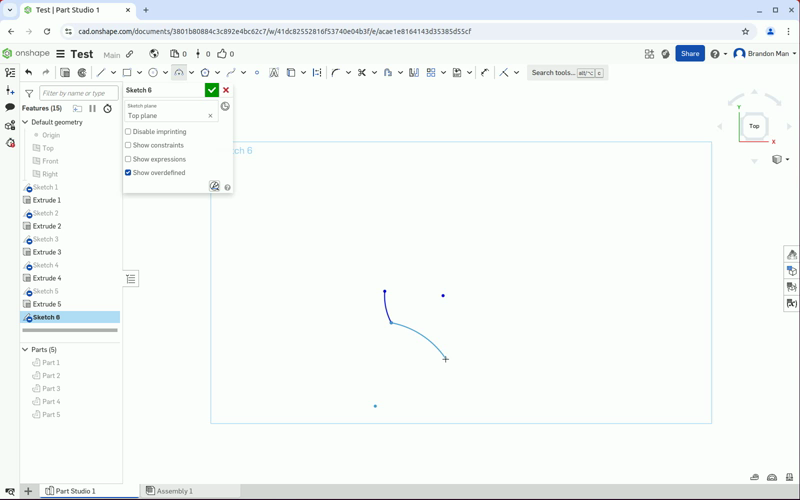
mouse_move(432, 318)
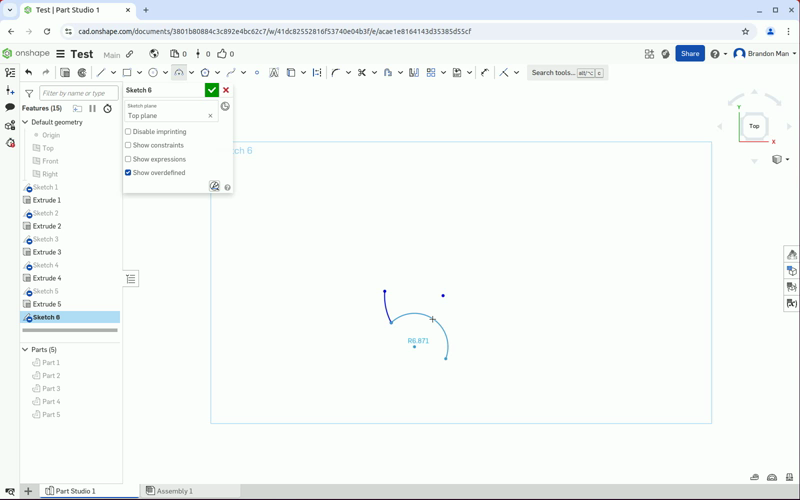
click(432, 318)
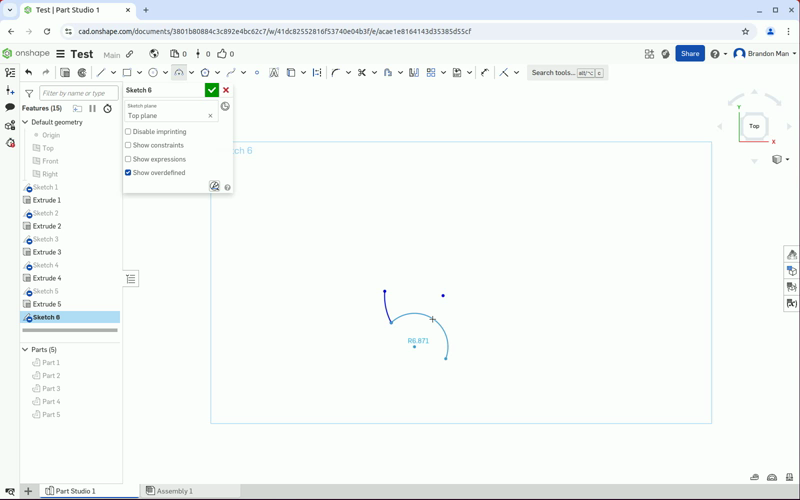
key_up(shift)
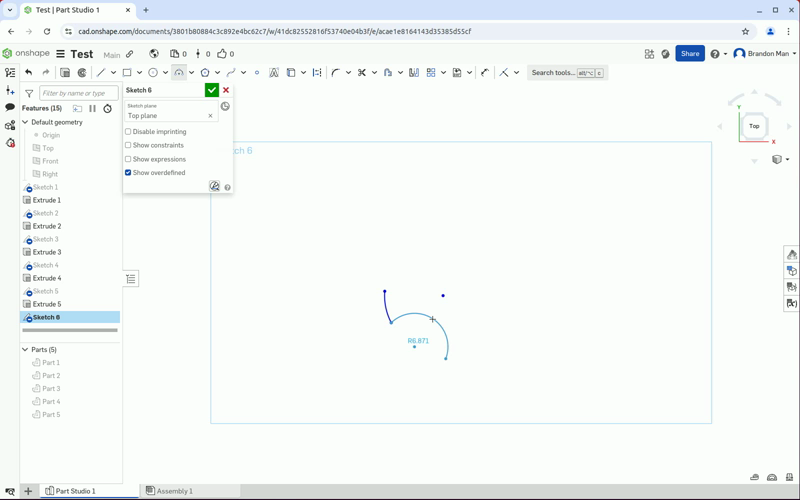
mouse_move(445, 358)
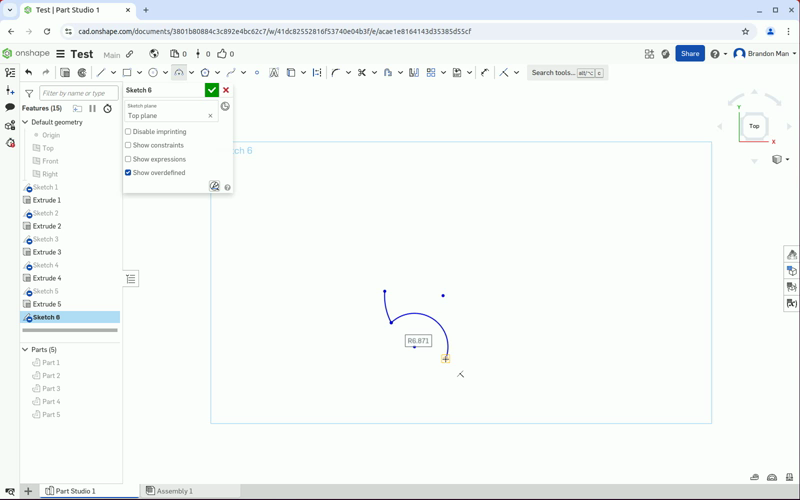
click(445, 358)
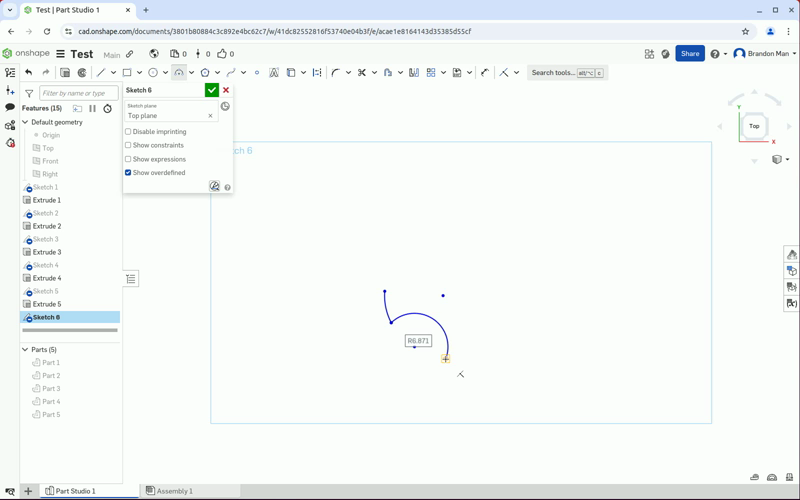
key_down(shift)
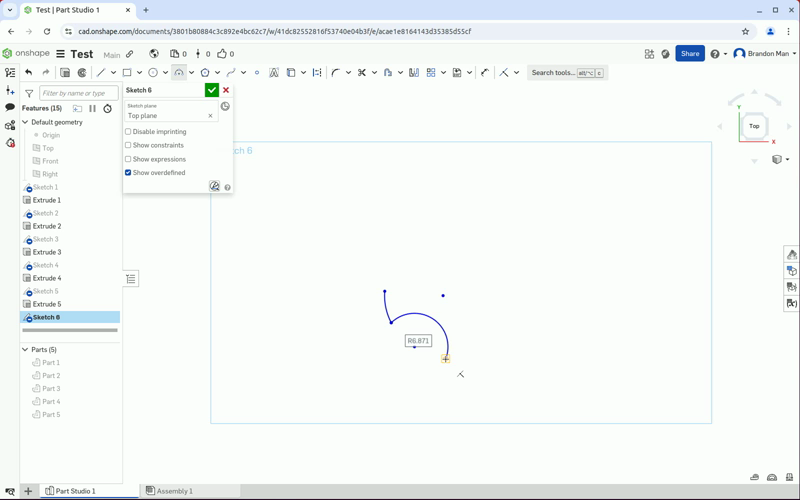
mouse_move(478, 362)
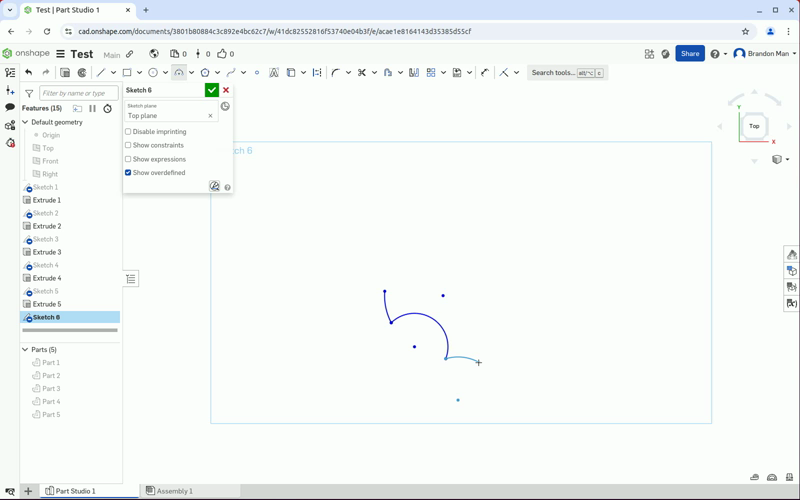
click(478, 362)
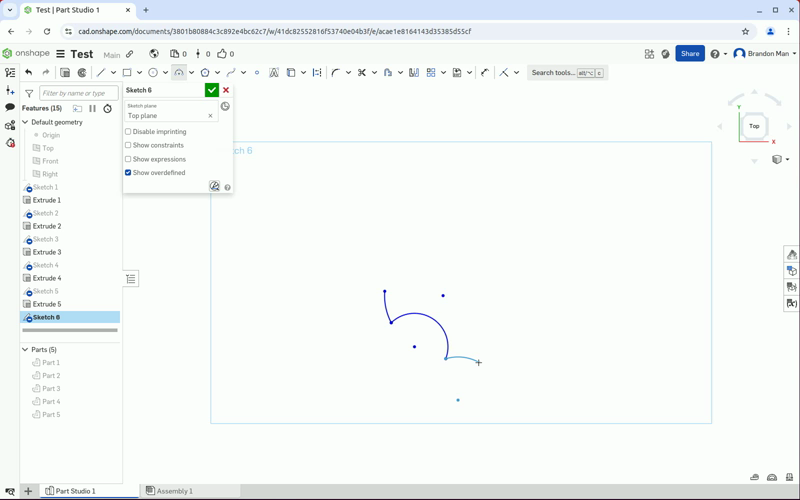
mouse_move(461, 363)
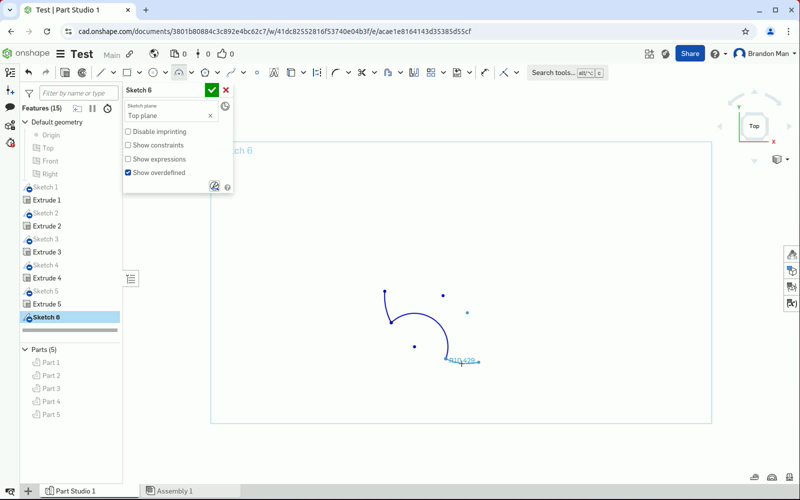
click(461, 363)
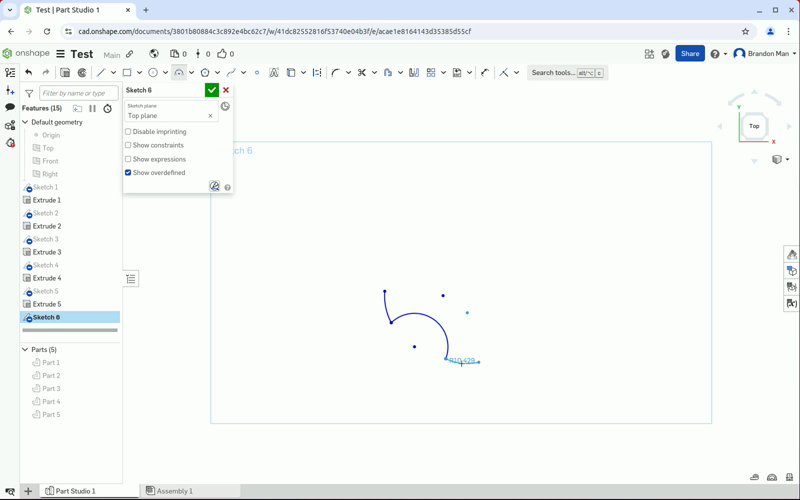
key_up(shift)
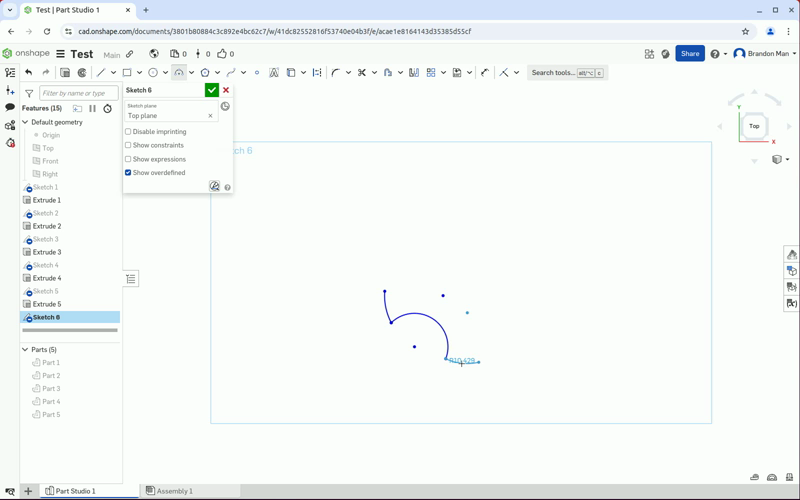
mouse_move(478, 362)
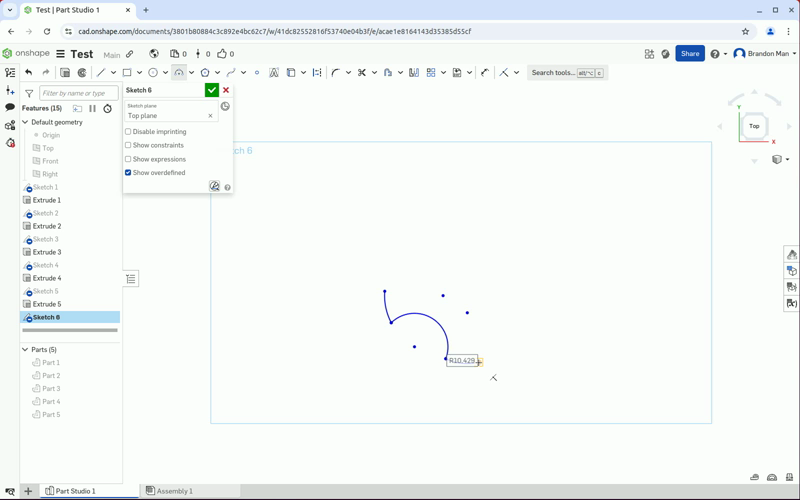
click(478, 362)
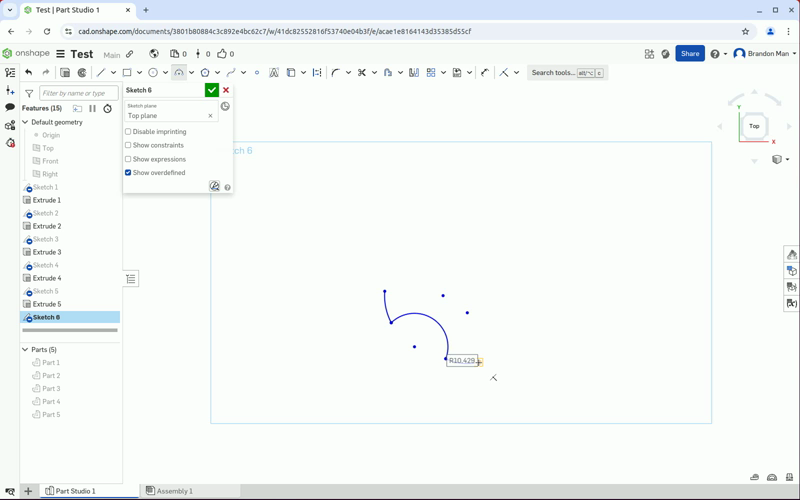
key_down(shift)
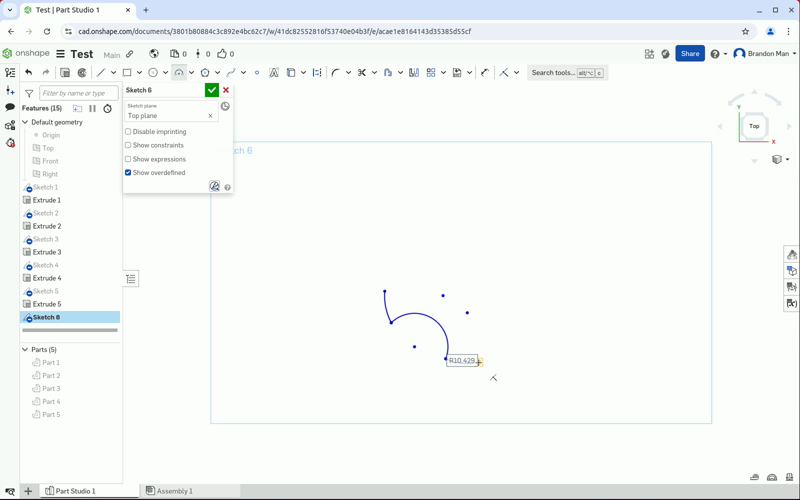
mouse_move(528, 320)
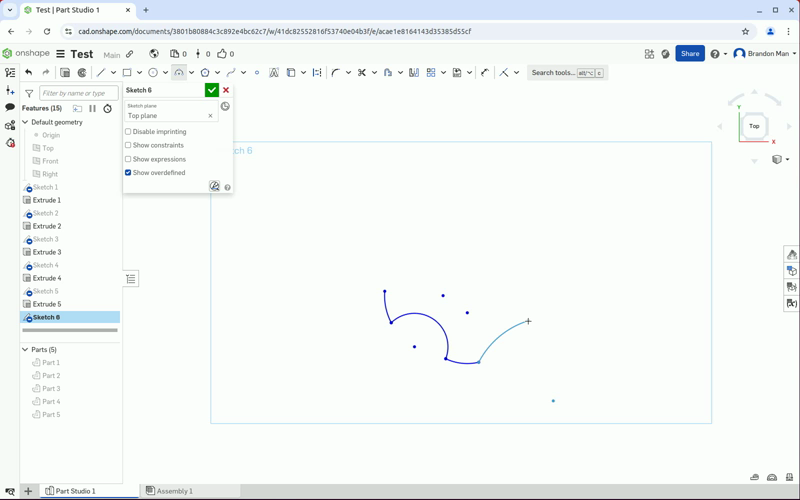
click(528, 320)
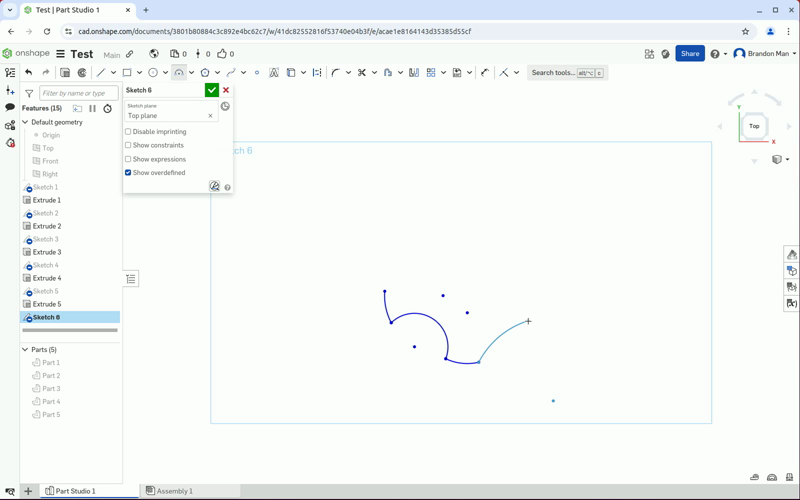
mouse_move(486, 321)
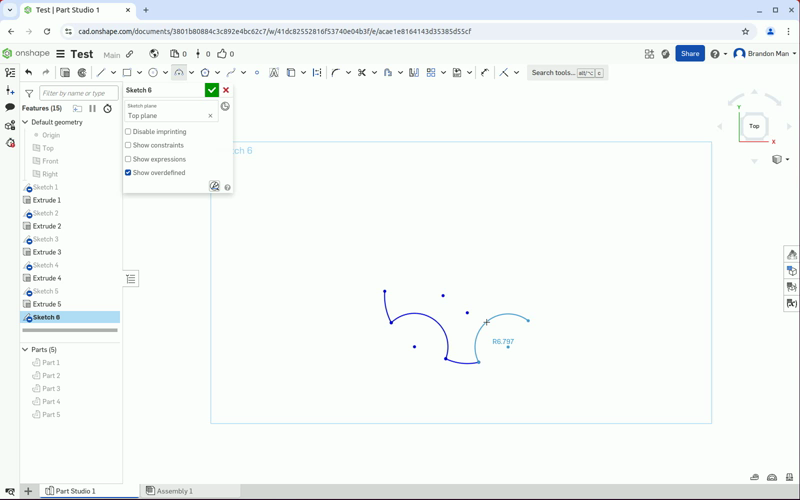
click(486, 321)
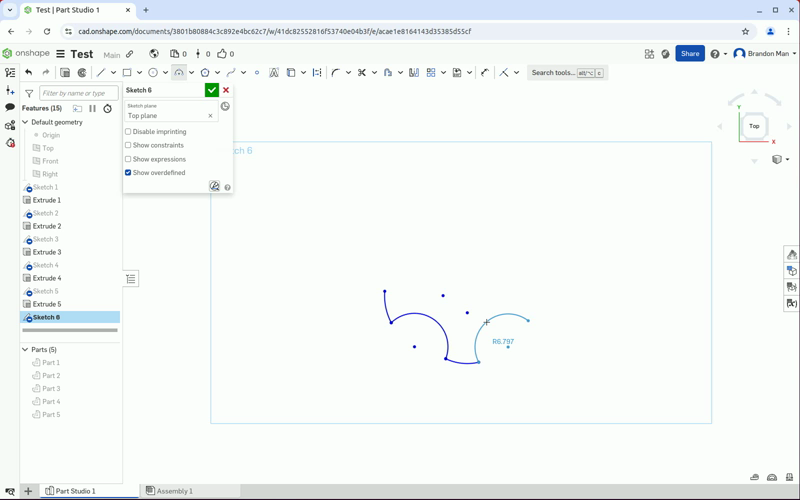
key_up(shift)
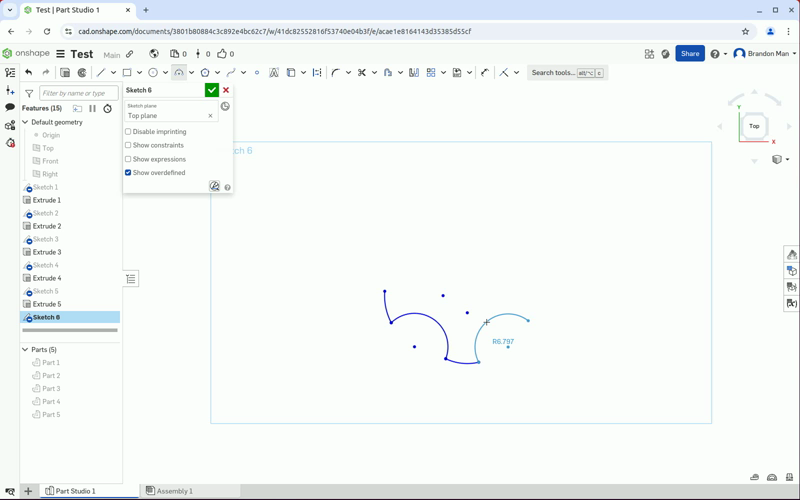
mouse_move(528, 320)
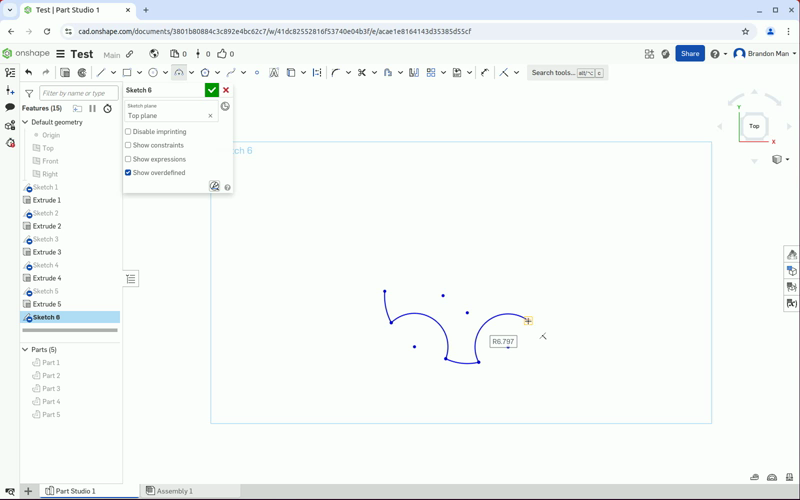
click(528, 320)
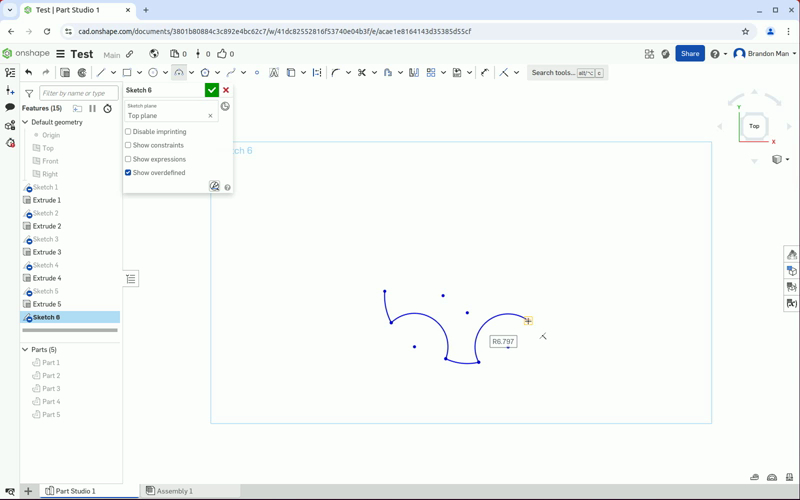
key_down(shift)
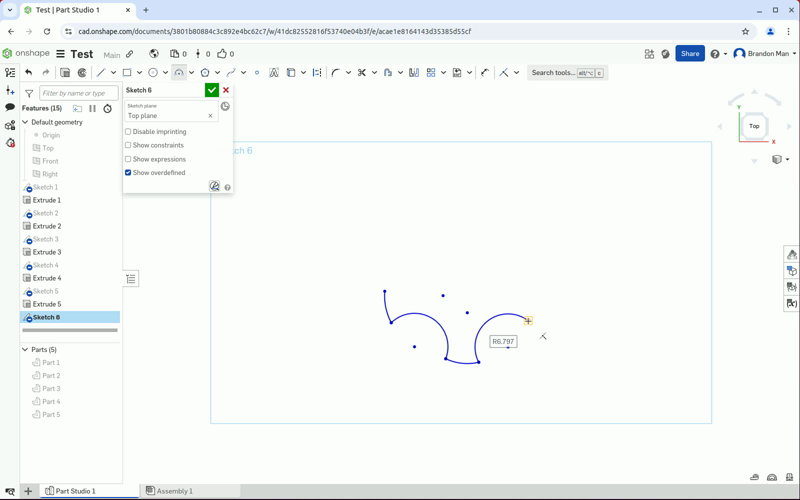
mouse_move(541, 291)
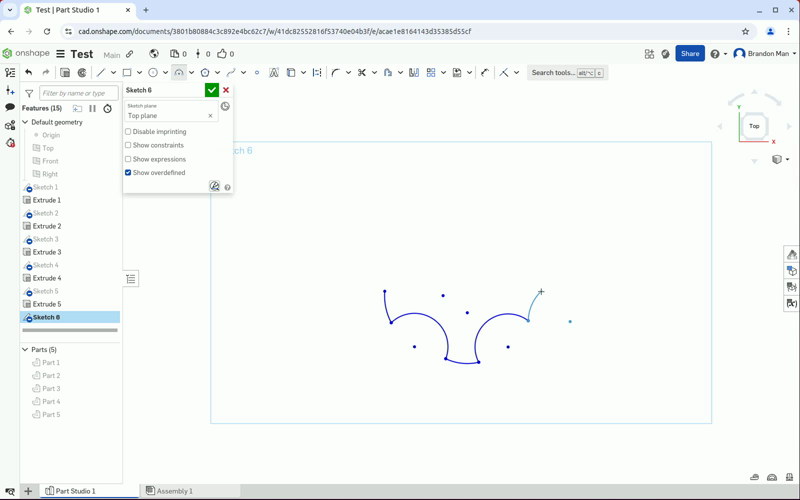
click(541, 291)
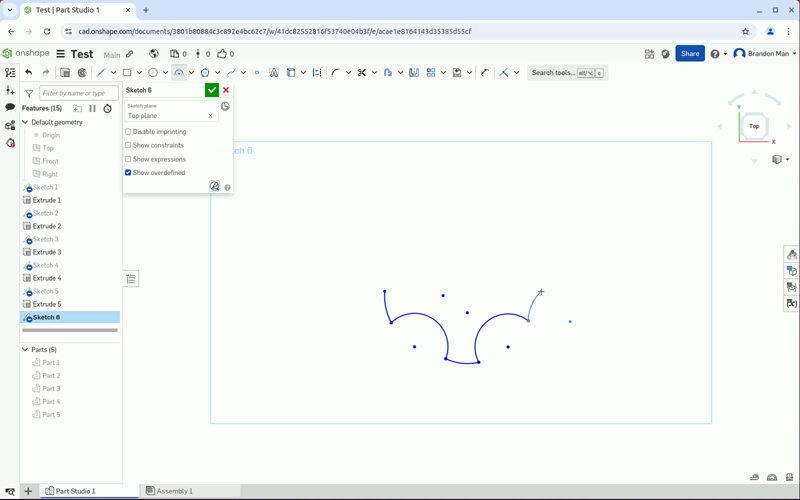
mouse_move(536, 306)
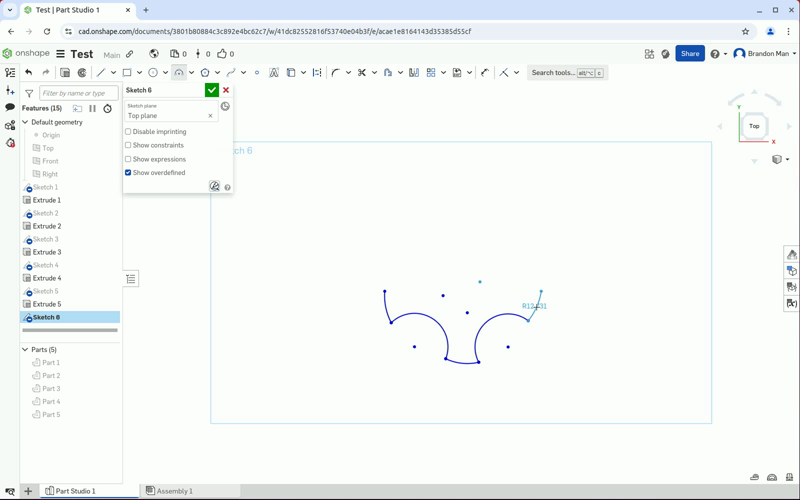
click(536, 306)
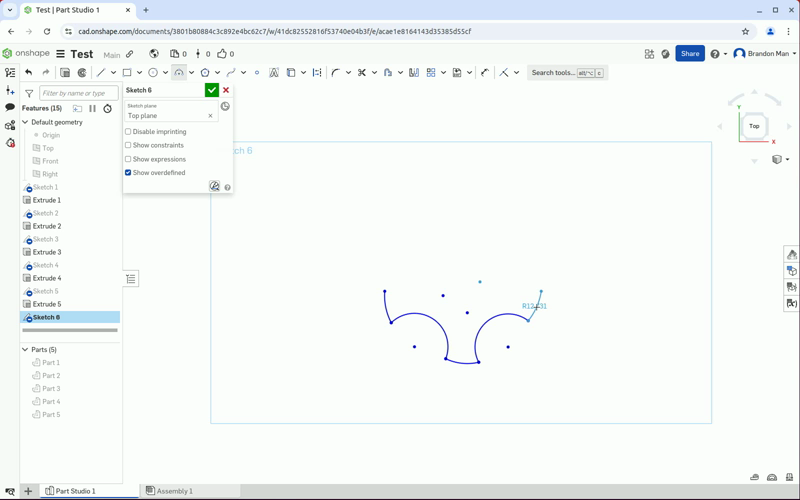
key_up(shift)
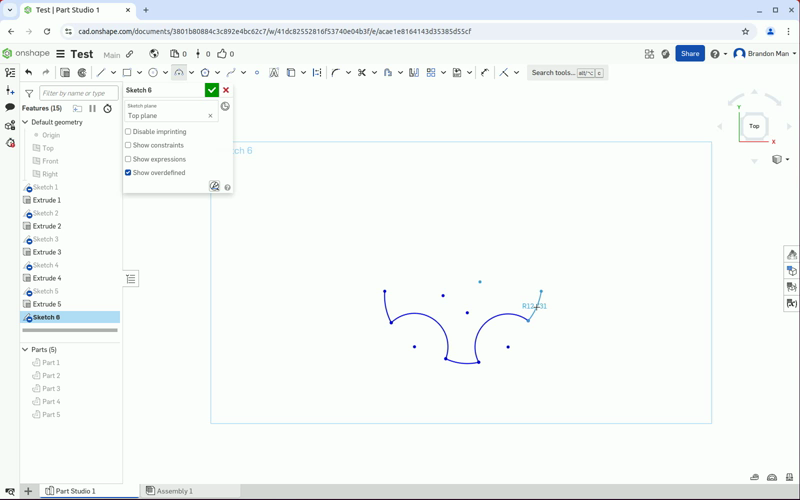
mouse_move(541, 291)
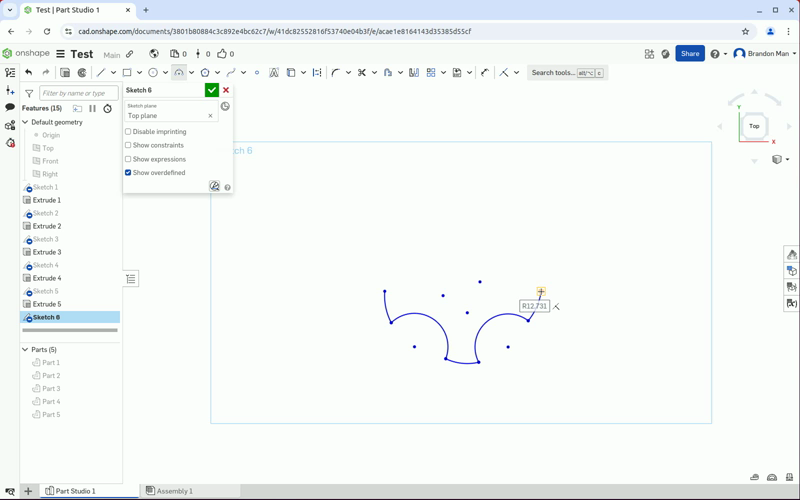
click(541, 291)
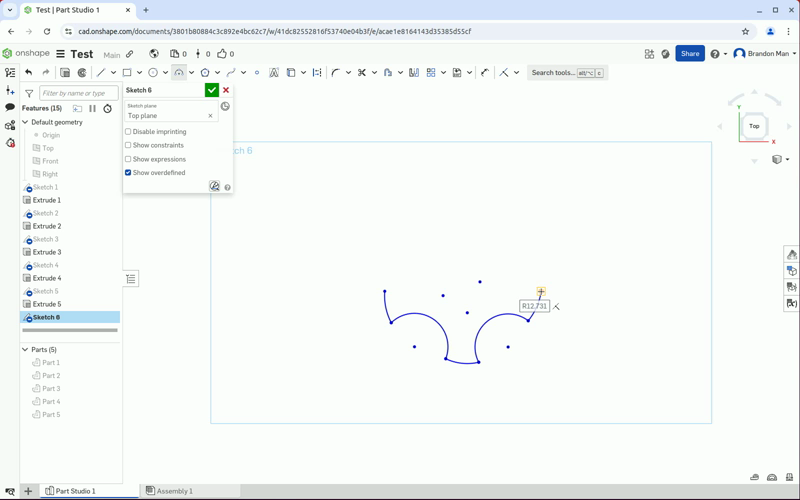
key_down(shift)
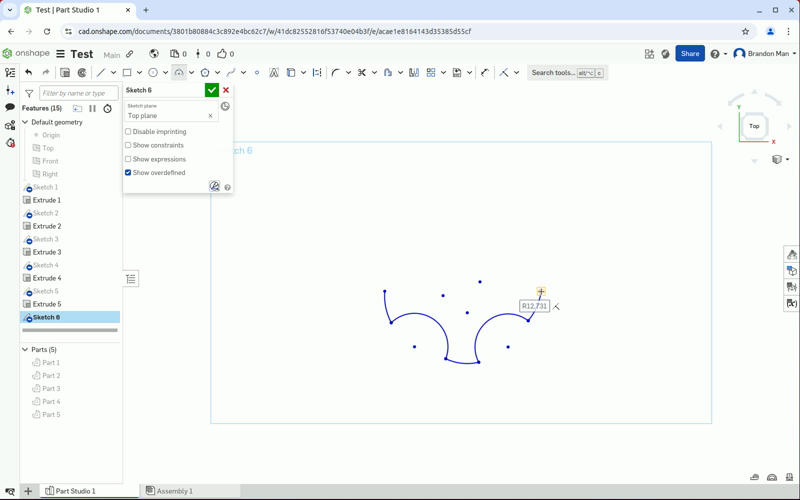
mouse_move(518, 230)
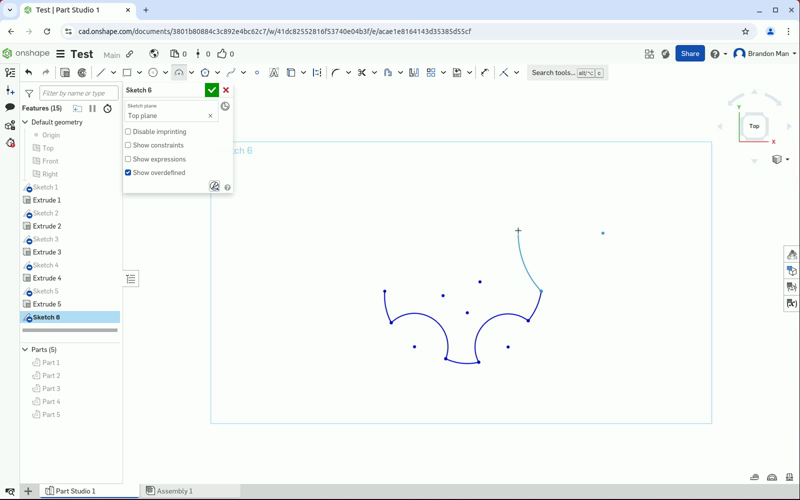
click(518, 230)
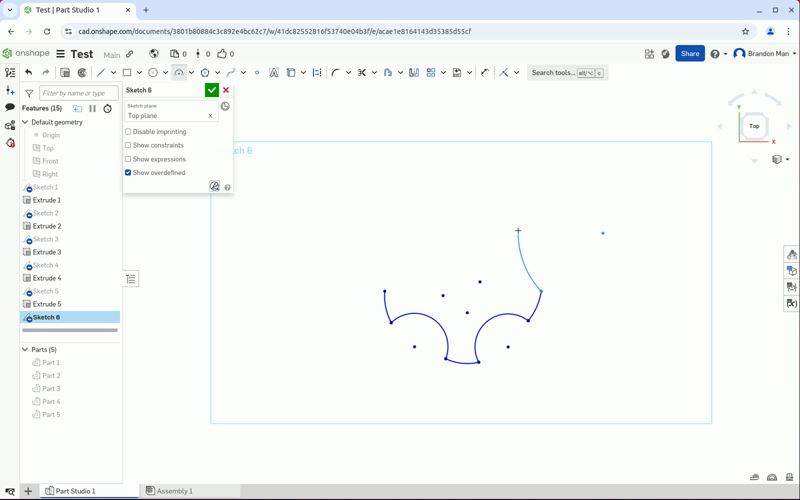
mouse_move(505, 270)
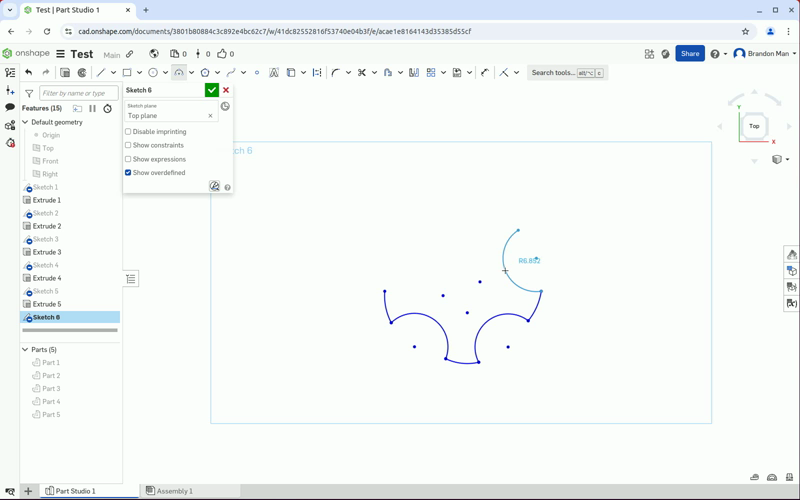
click(505, 270)
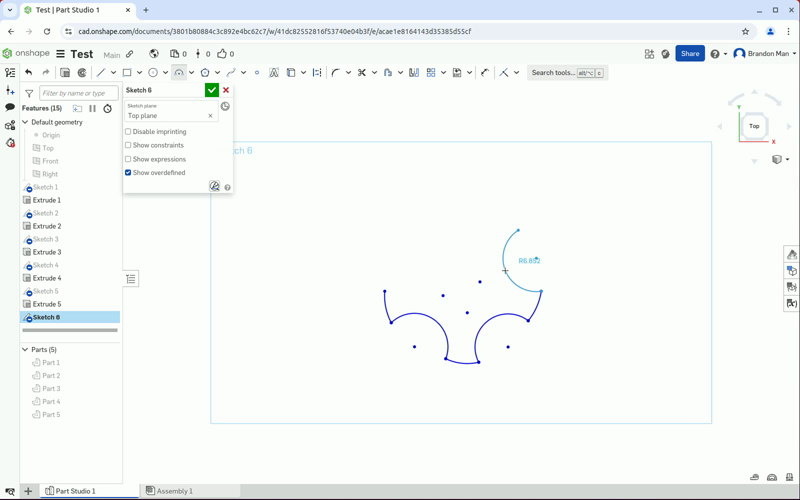
key_up(shift)
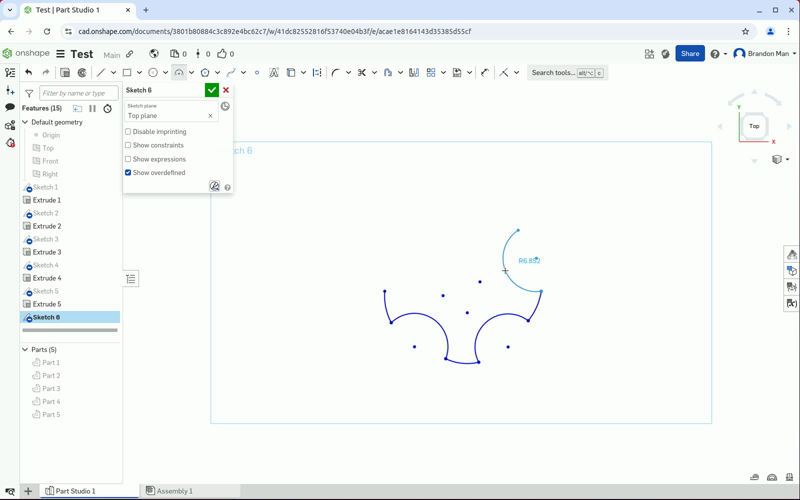
mouse_move(518, 230)
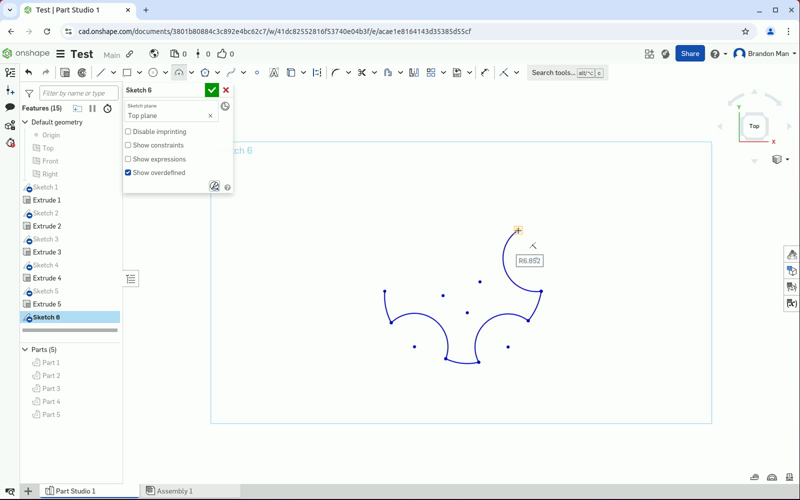
click(518, 230)
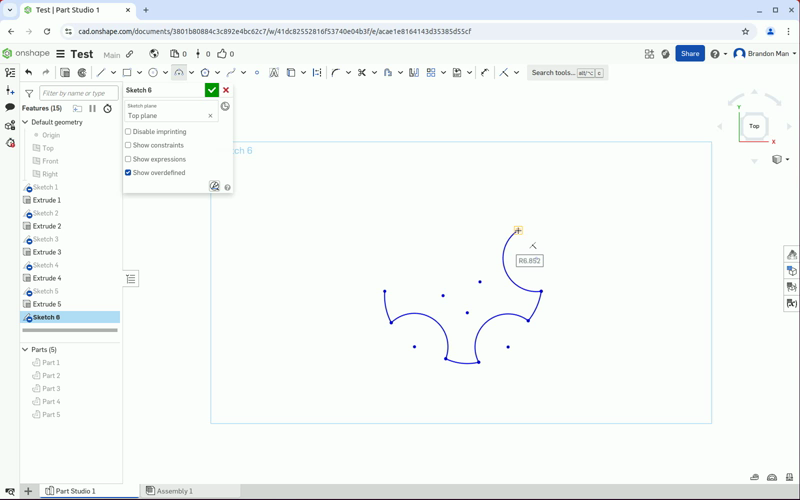
key_down(shift)
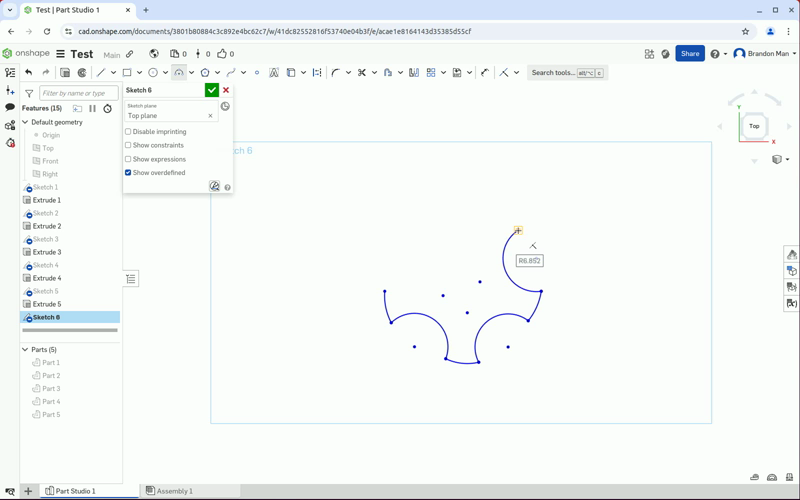
mouse_move(493, 208)
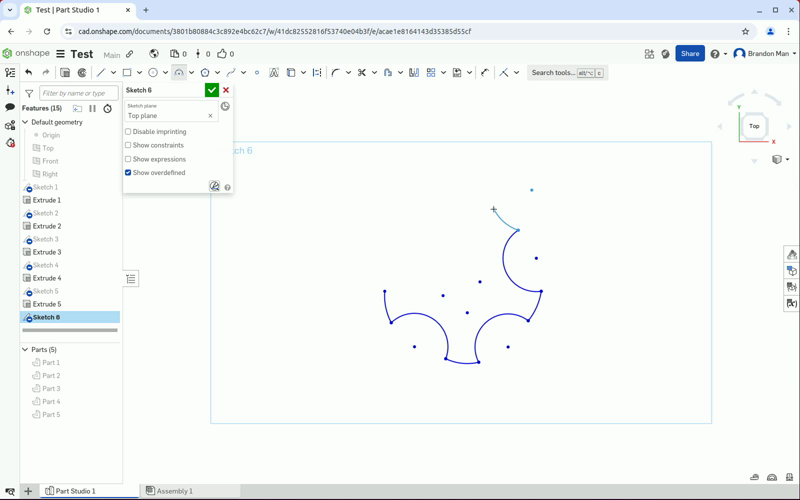
click(493, 208)
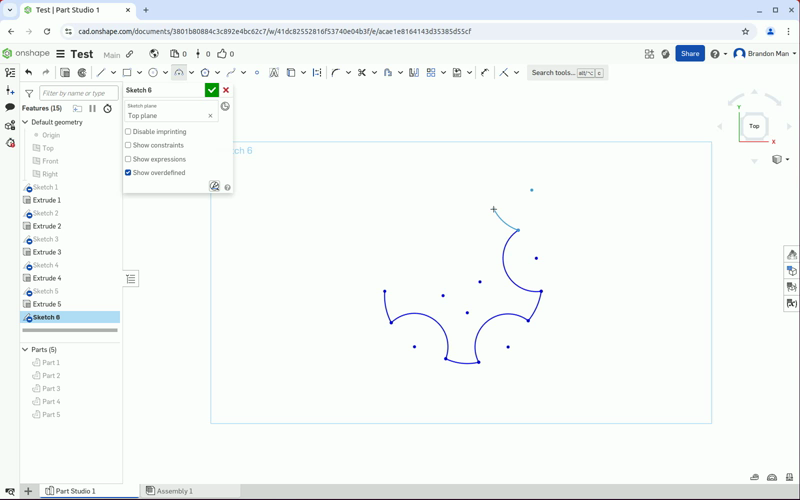
mouse_move(507, 217)
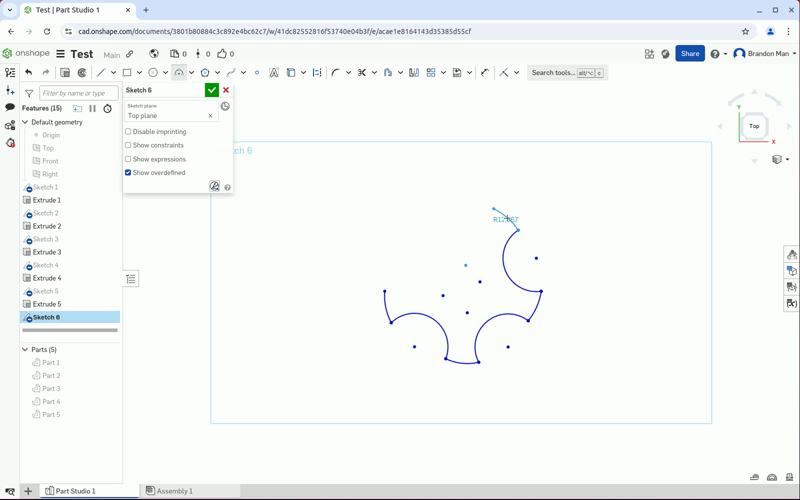
click(507, 217)
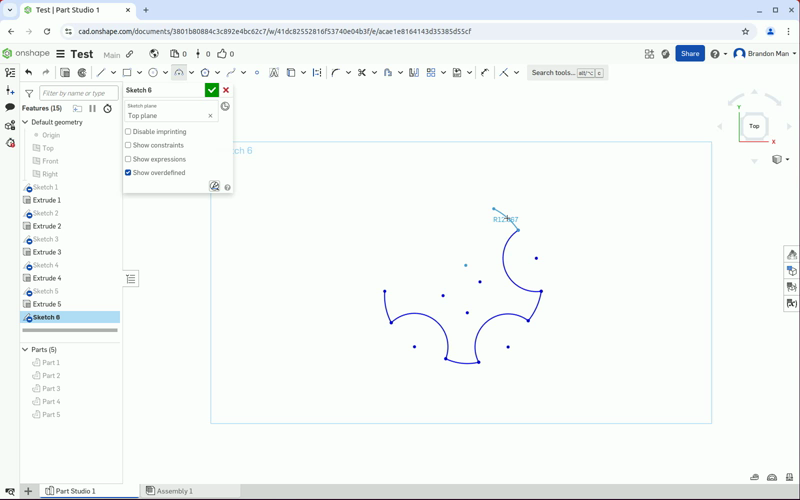
key_up(shift)
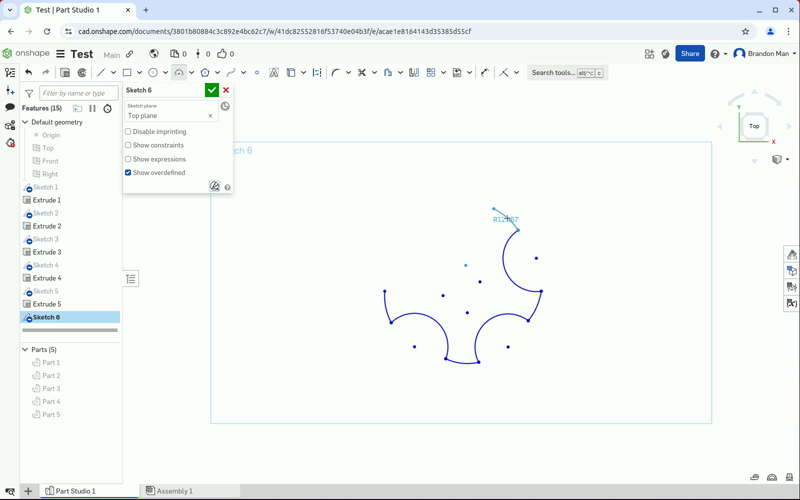
mouse_move(493, 208)
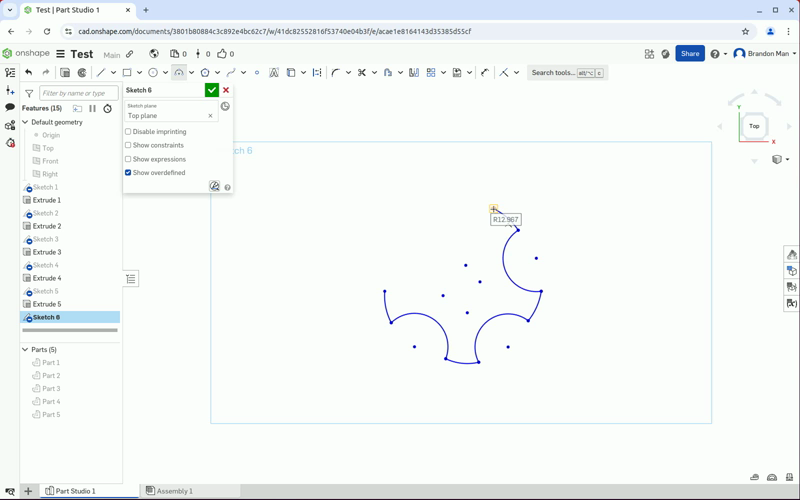
click(493, 208)
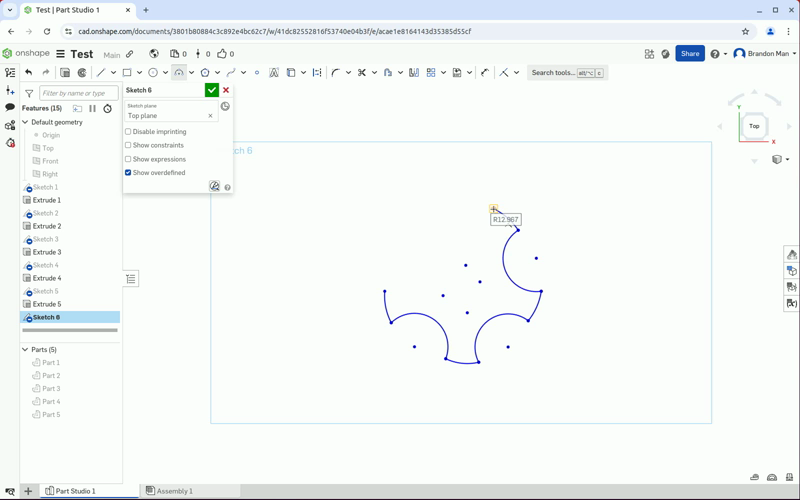
key_down(shift)
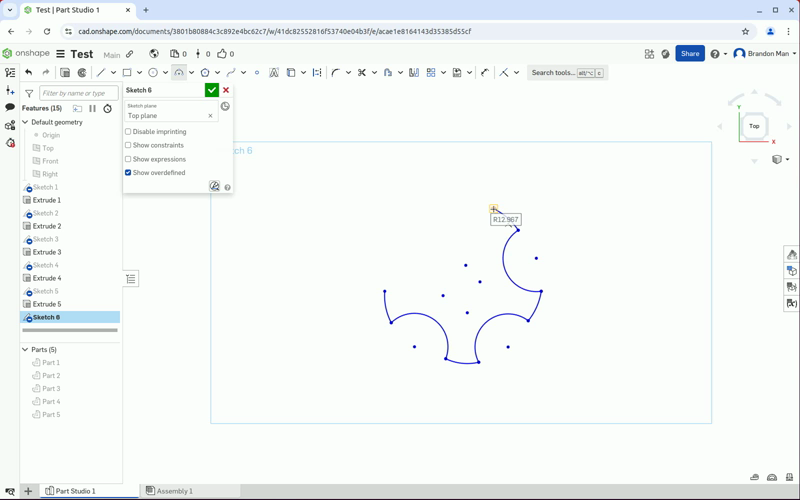
mouse_move(429, 212)
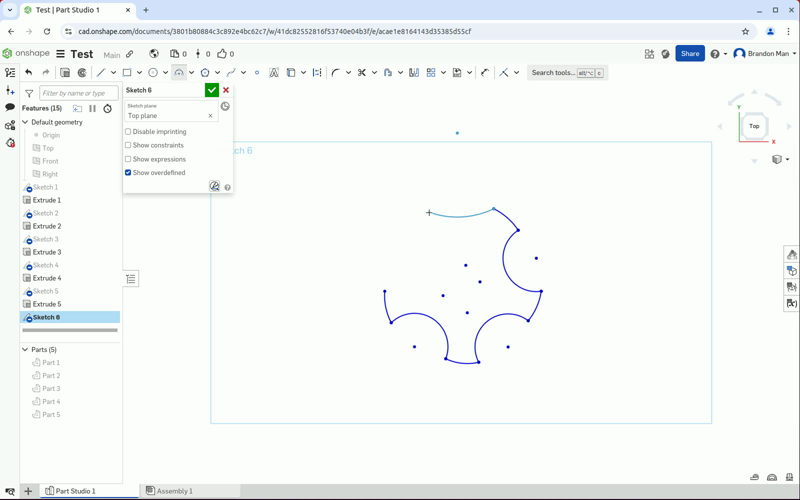
click(429, 212)
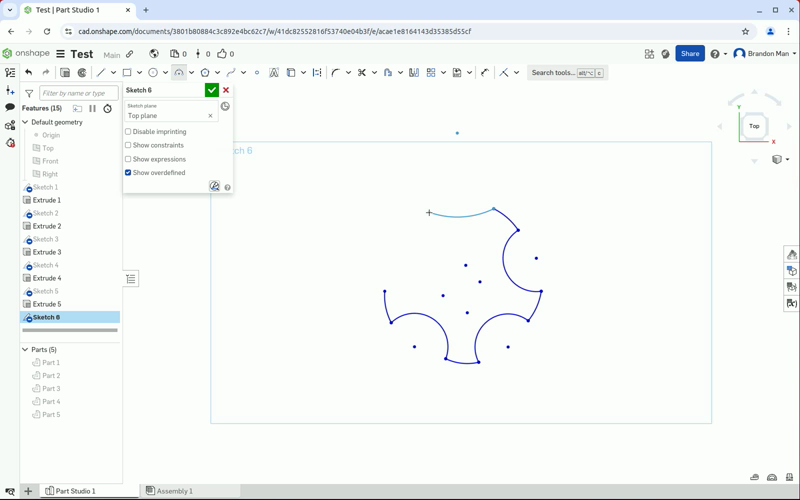
mouse_move(462, 236)
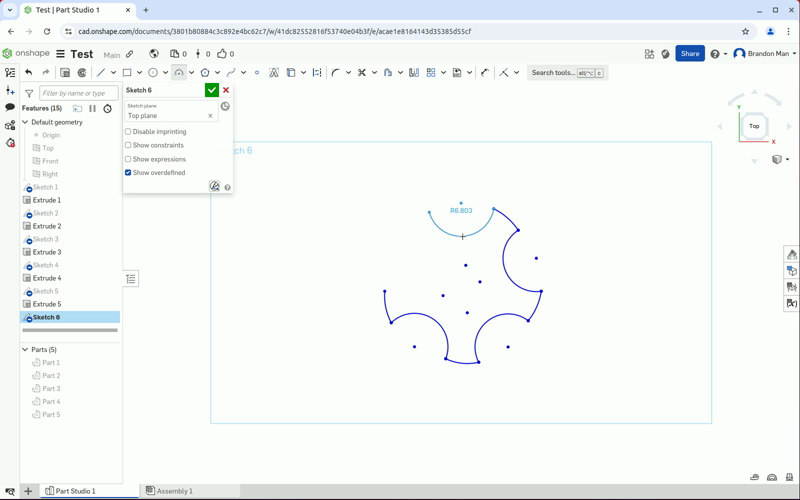
click(462, 236)
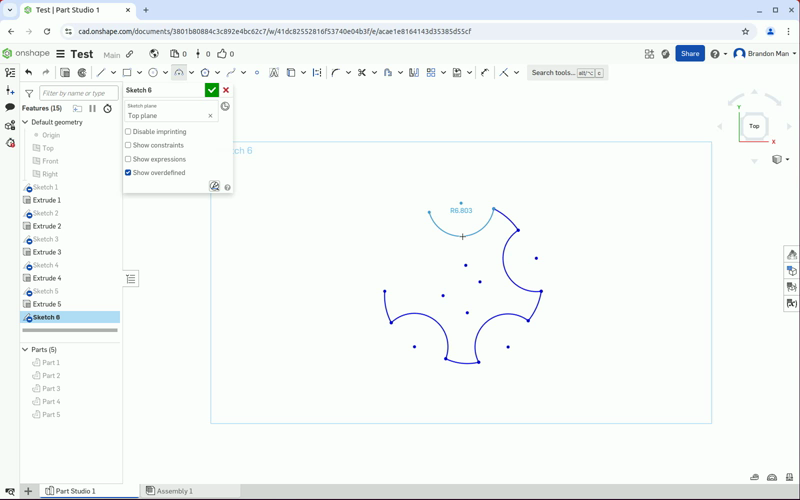
key_up(shift)
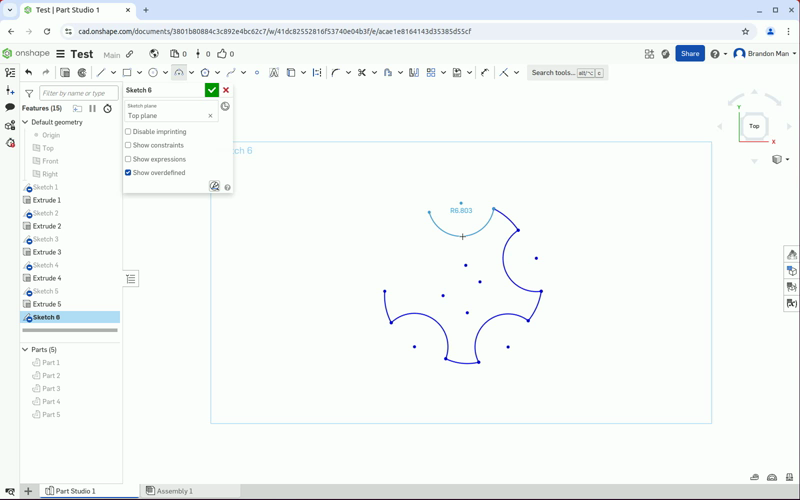
mouse_move(429, 212)
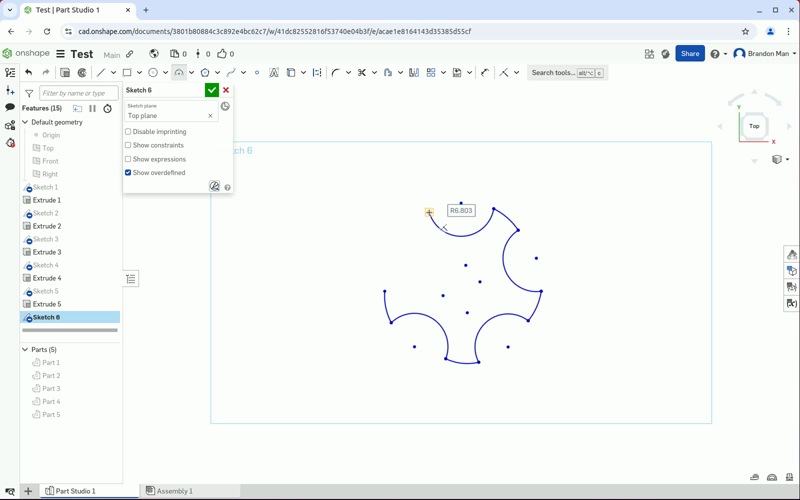
click(429, 212)
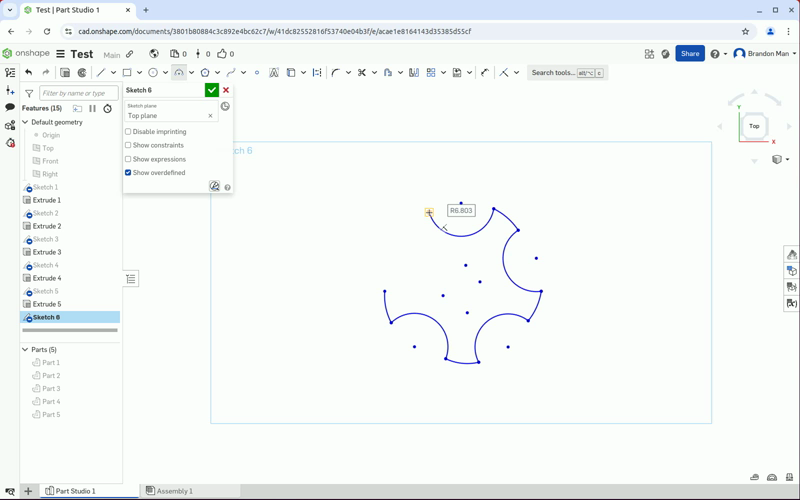
key_down(shift)
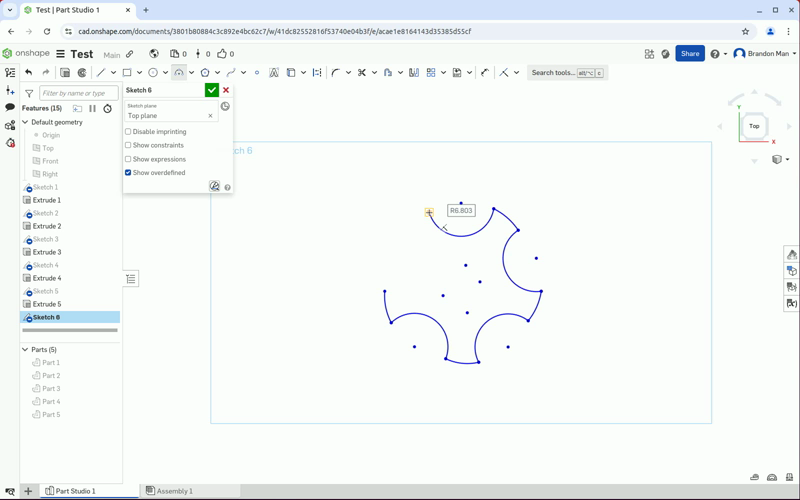
mouse_move(401, 228)
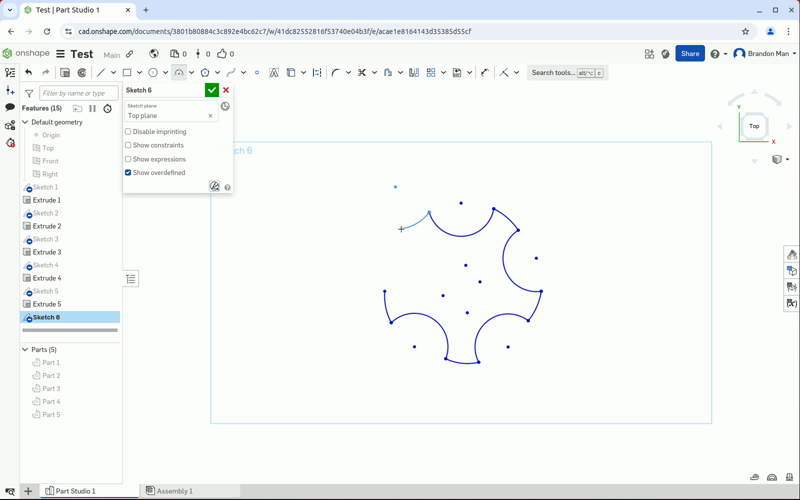
click(401, 228)
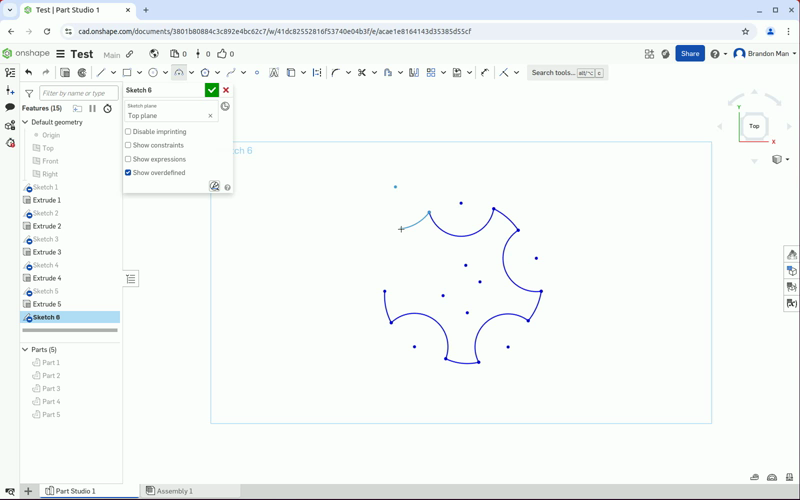
mouse_move(413, 218)
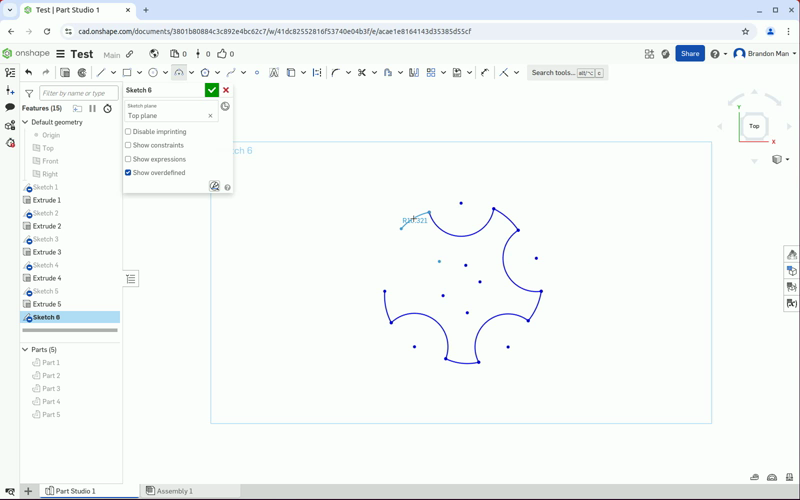
click(413, 218)
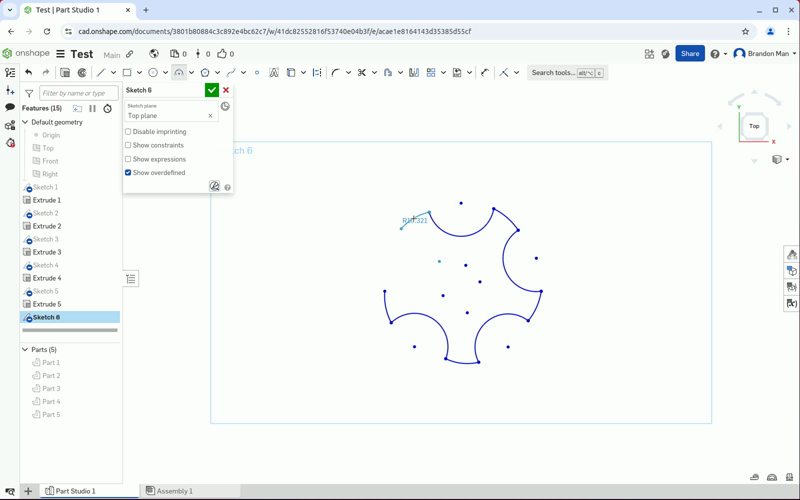
key_up(shift)
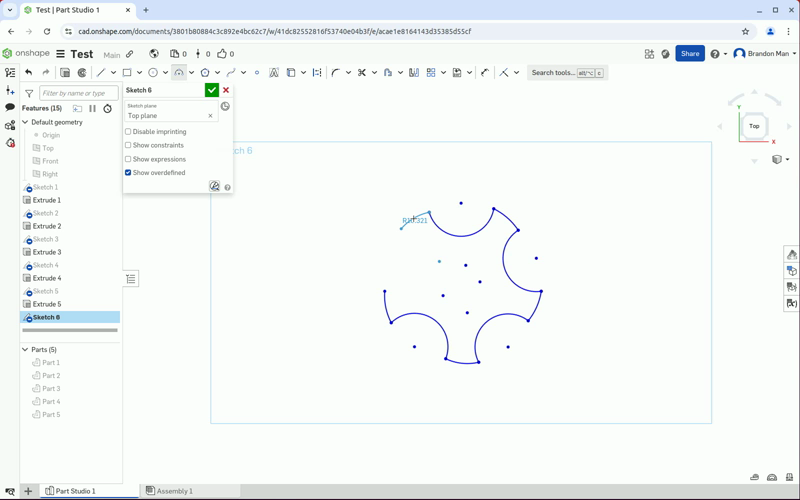
mouse_move(401, 228)
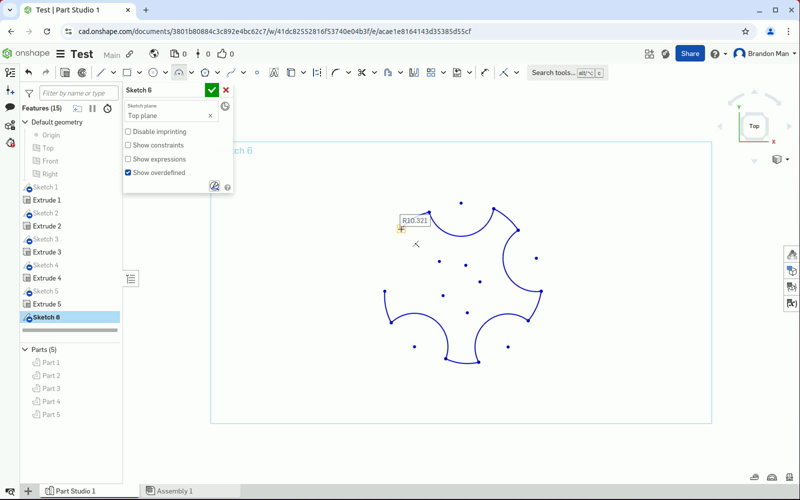
click(401, 228)
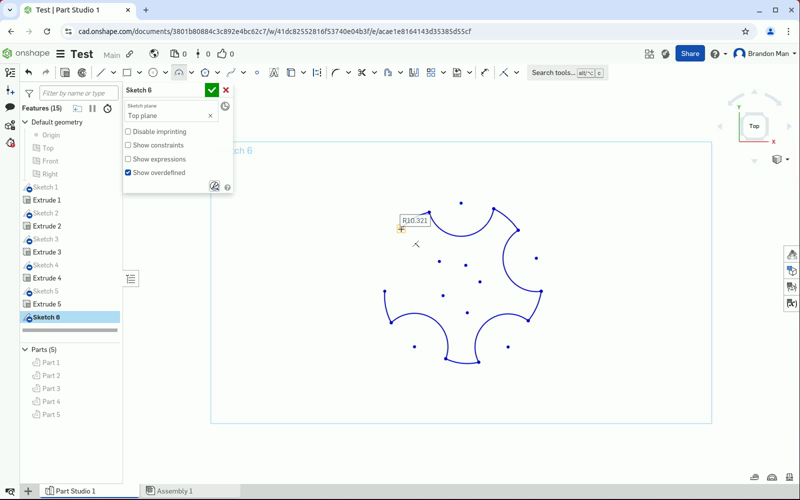
mouse_move(384, 291)
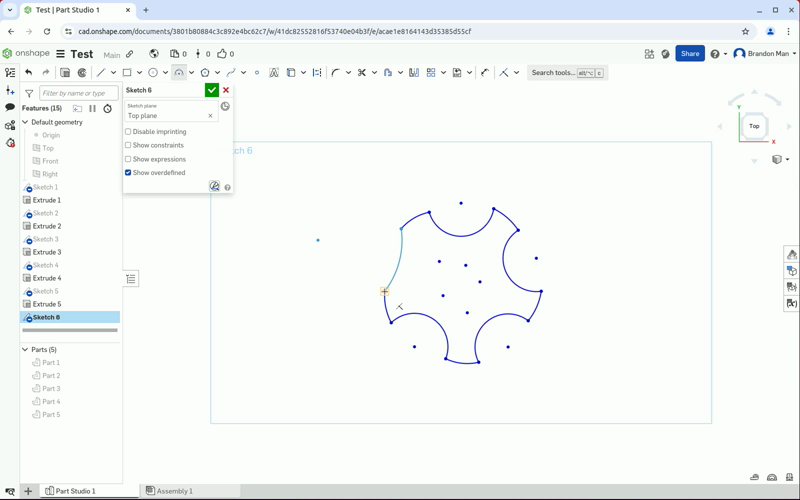
click(384, 291)
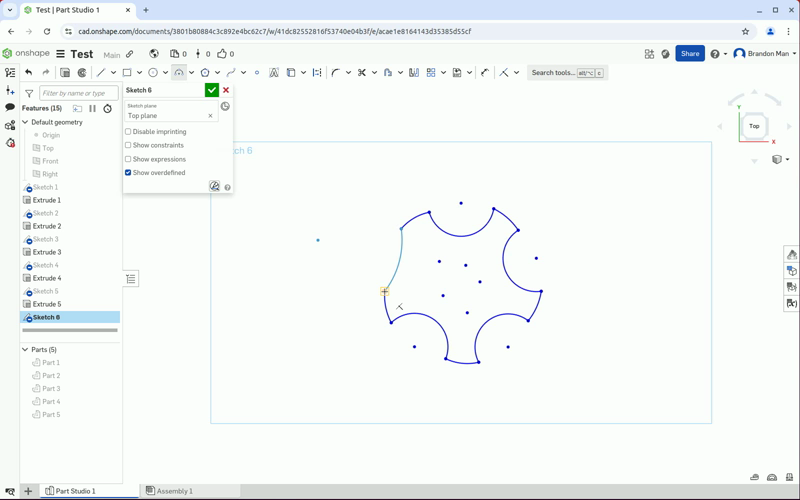
key_down(shift)
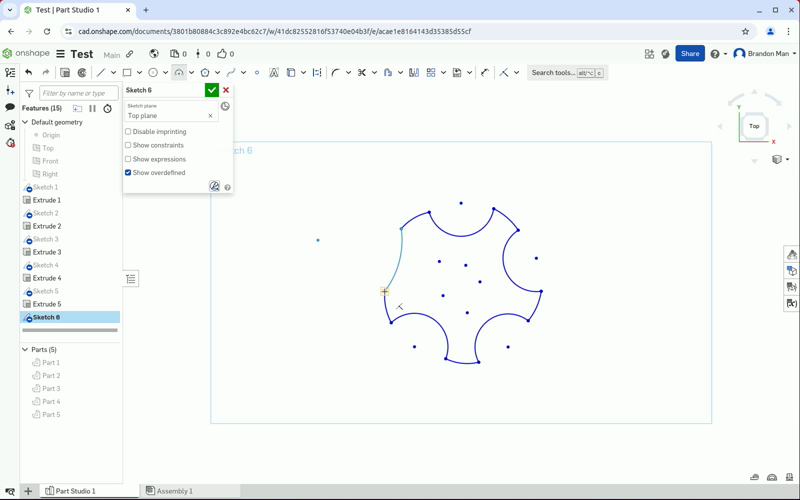
mouse_move(417, 266)
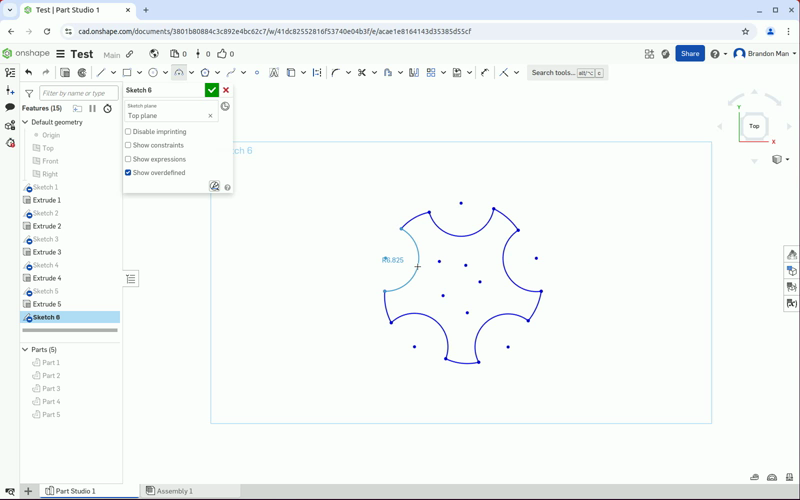
click(417, 266)
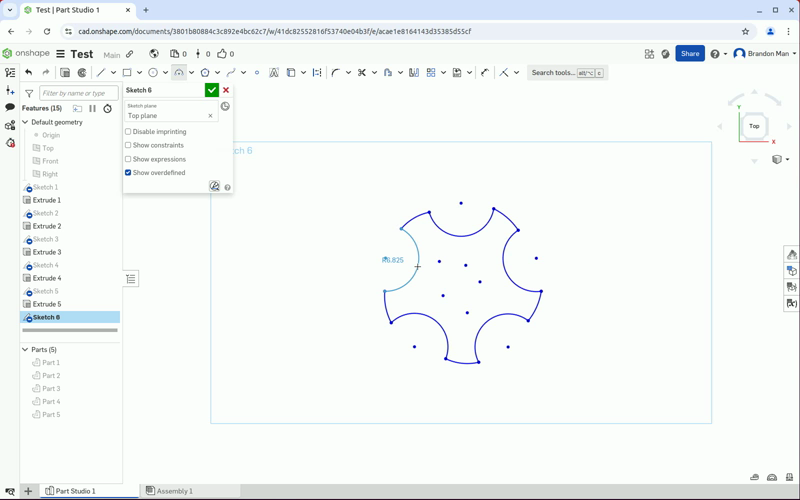
key_up(shift)
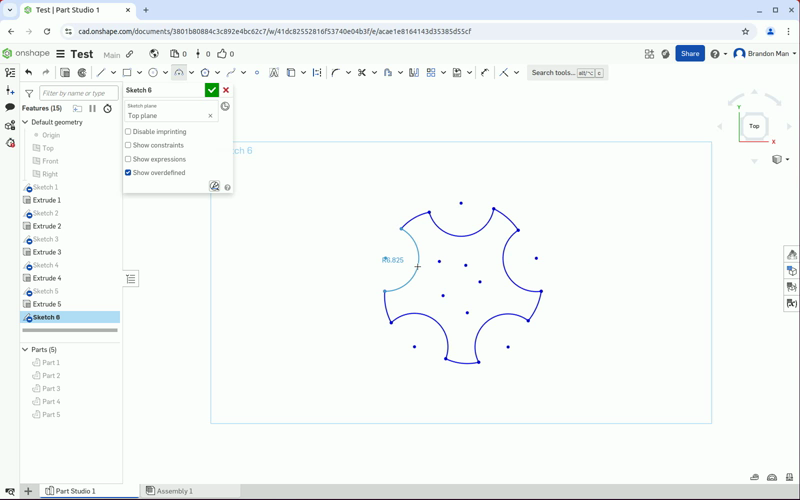
key(esc)
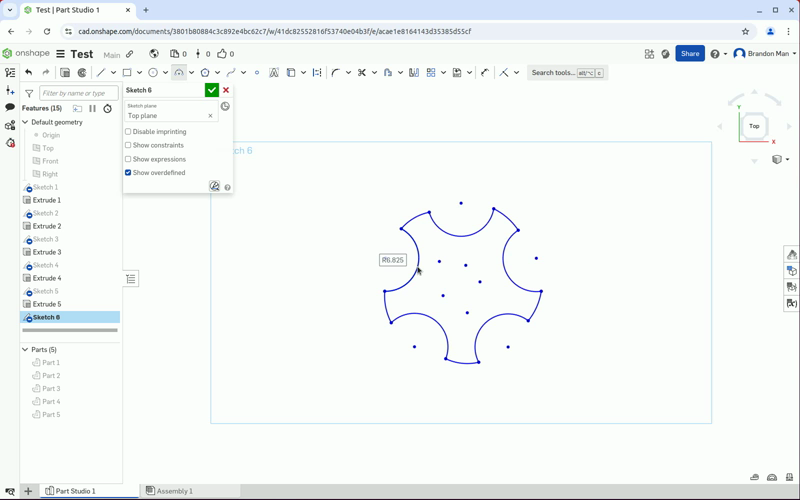
key(c)
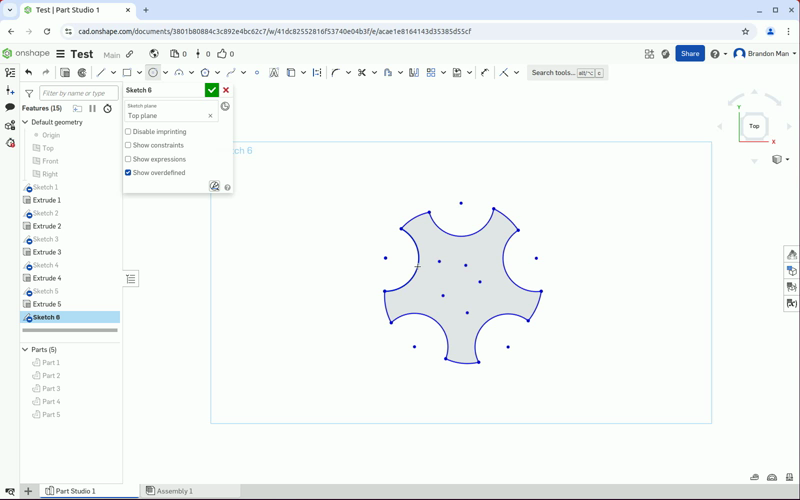
key_down(shift)
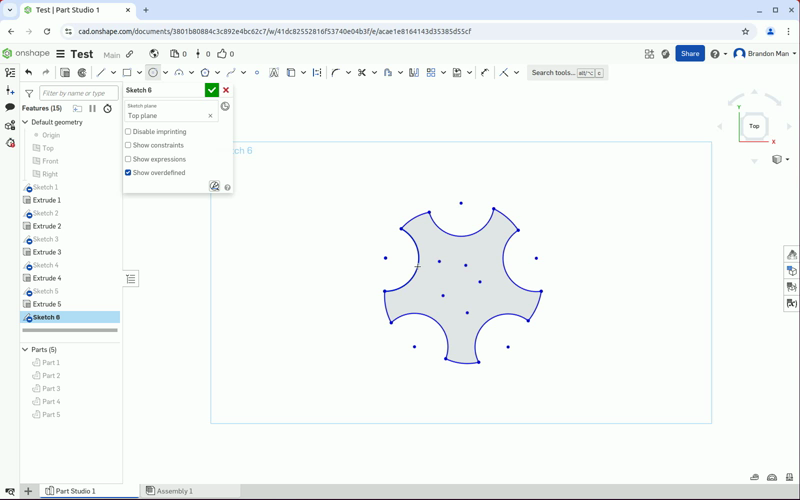
mouse_move(460, 282)
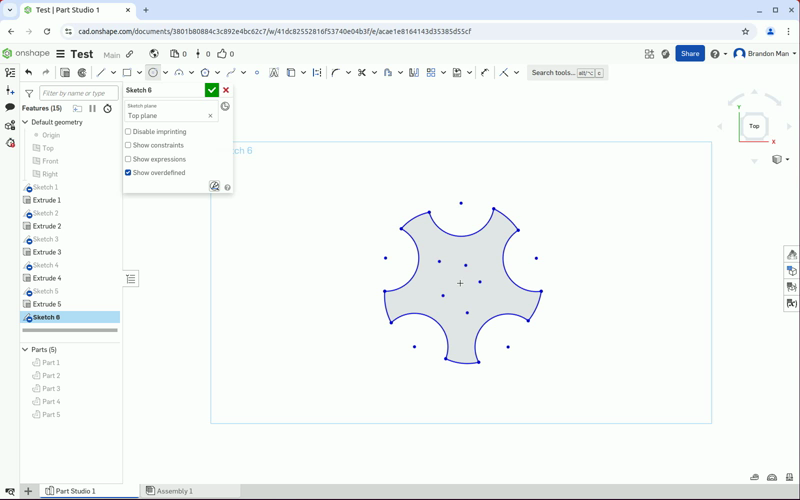
click(460, 282)
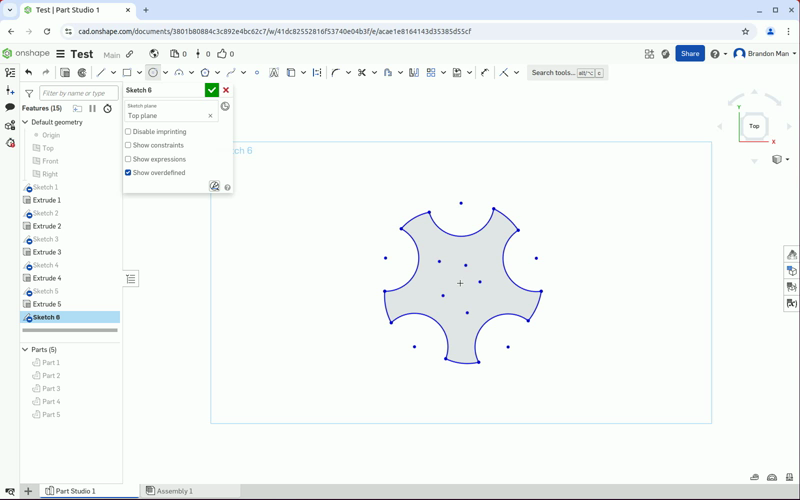
key_up(shift)
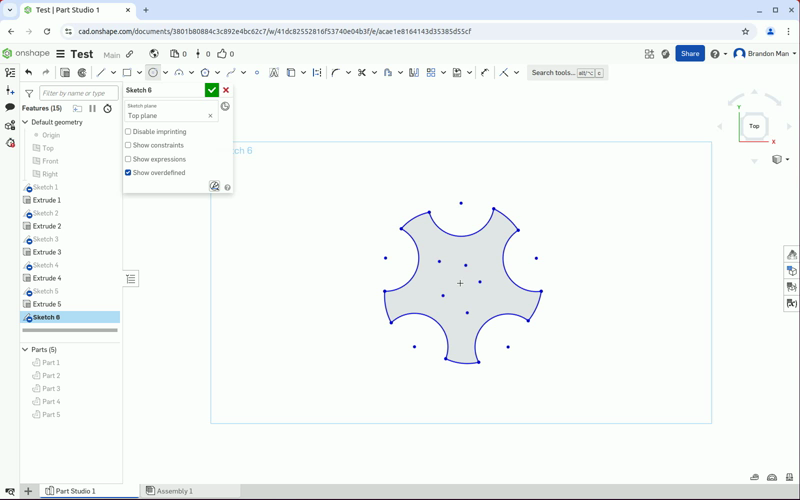
mouse_move(496, 282)
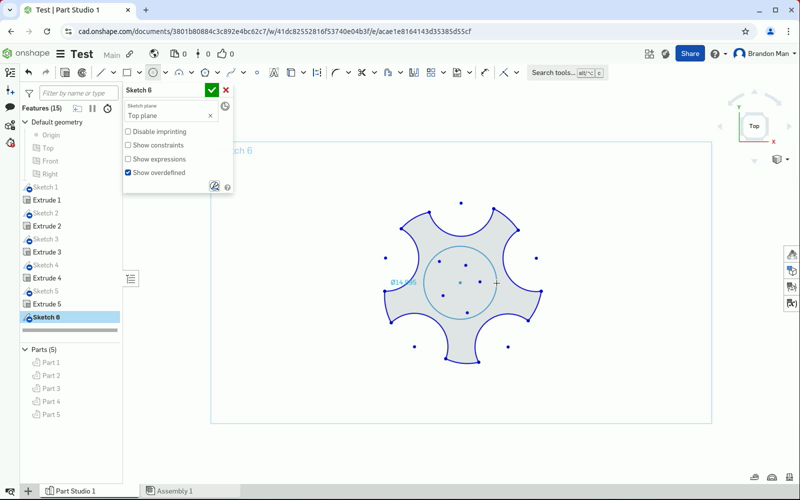
click(496, 282)
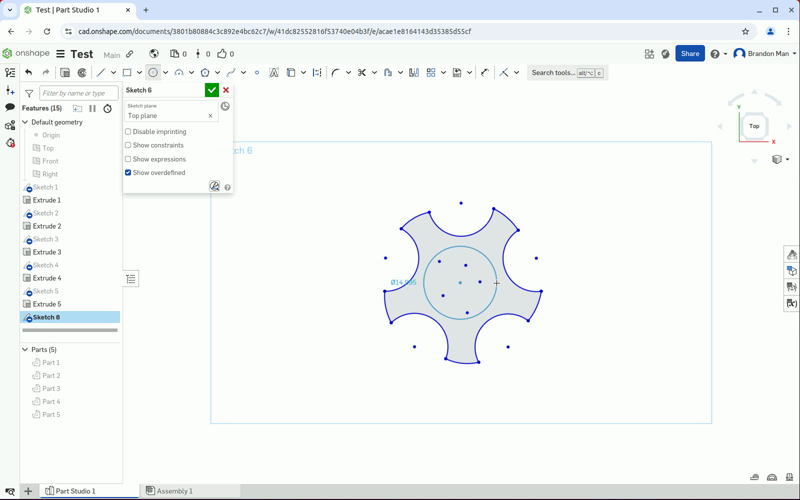
key(esc)
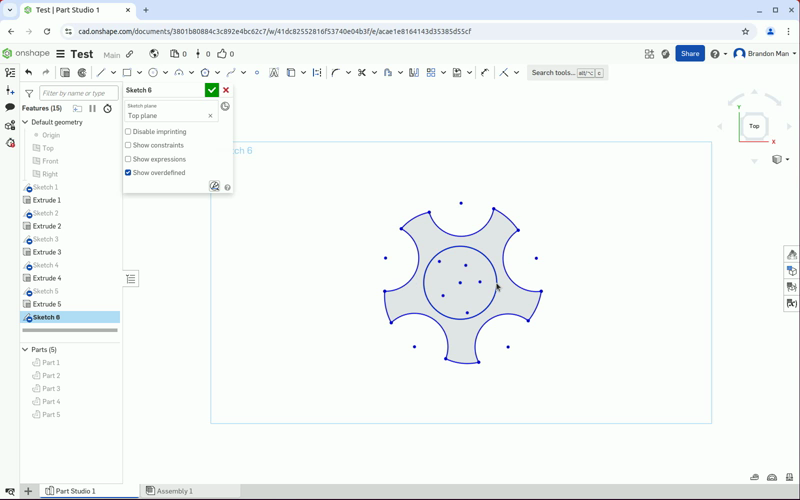
mouse_move(465, 327)
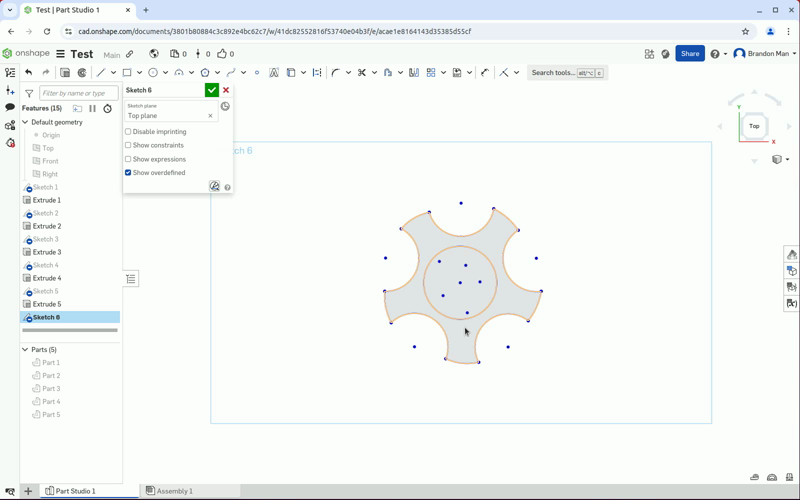
click(465, 327)
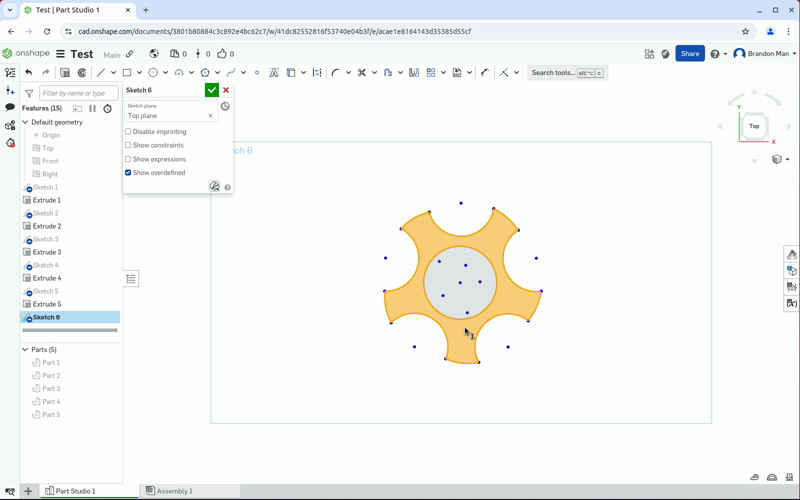
mouse_move(73, 352)
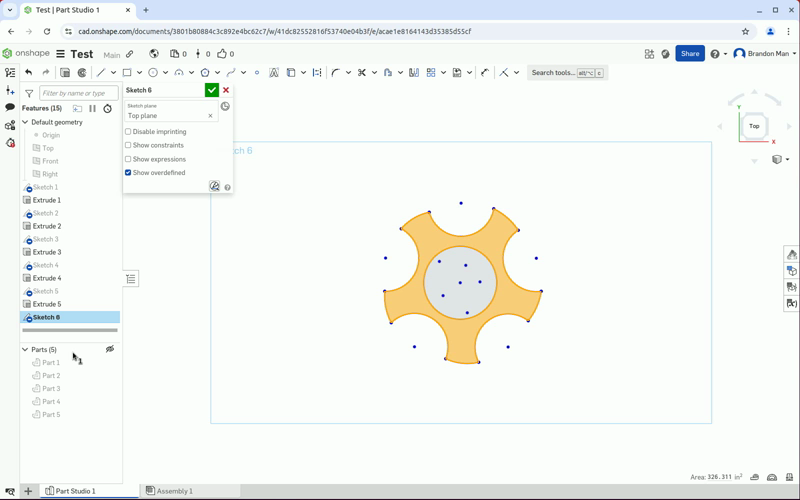
key(shift+y)
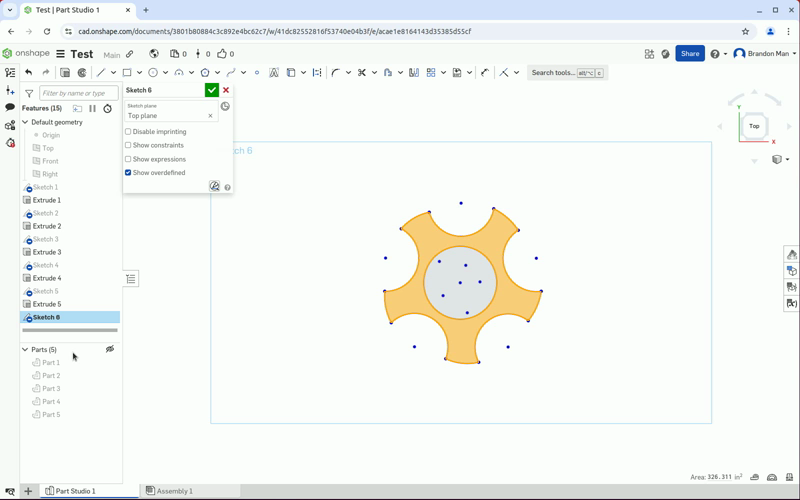
key(shift+e)
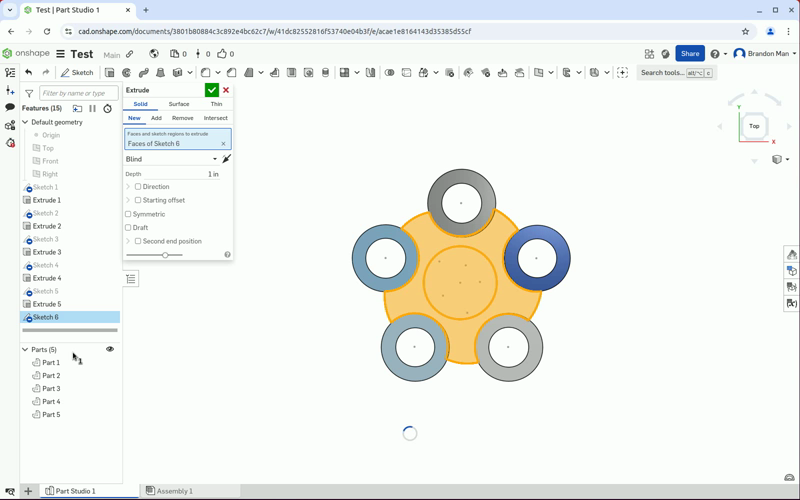
mouse_move(143, 106)
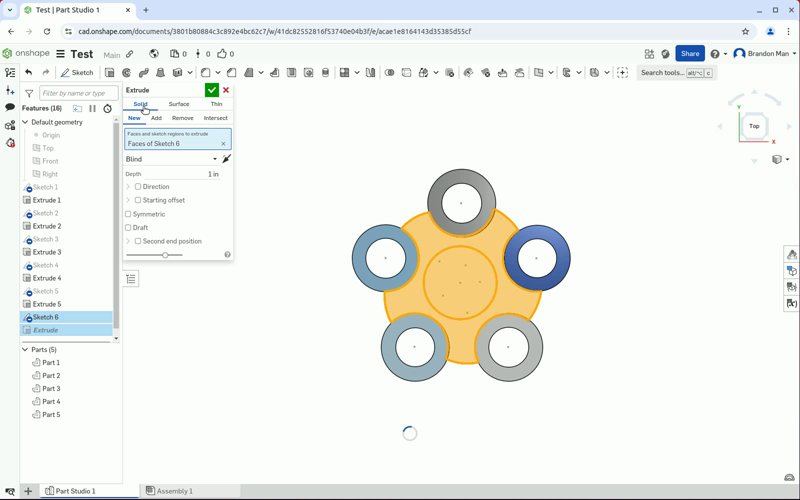
click(143, 106)
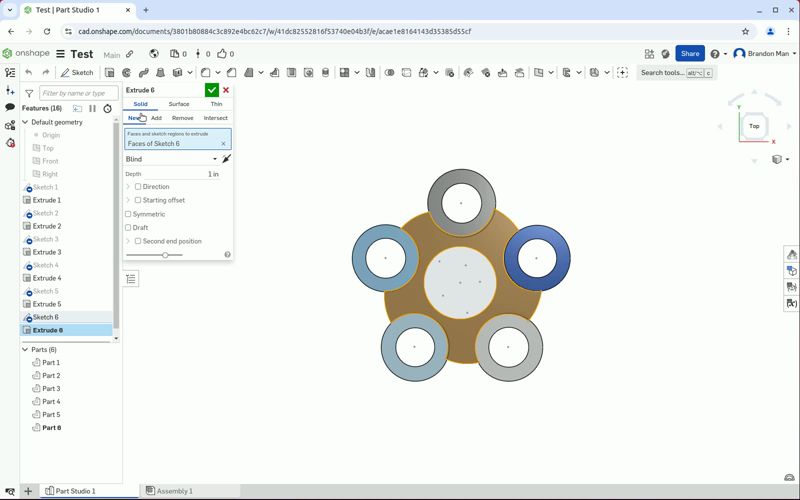
mouse_move(137, 120)
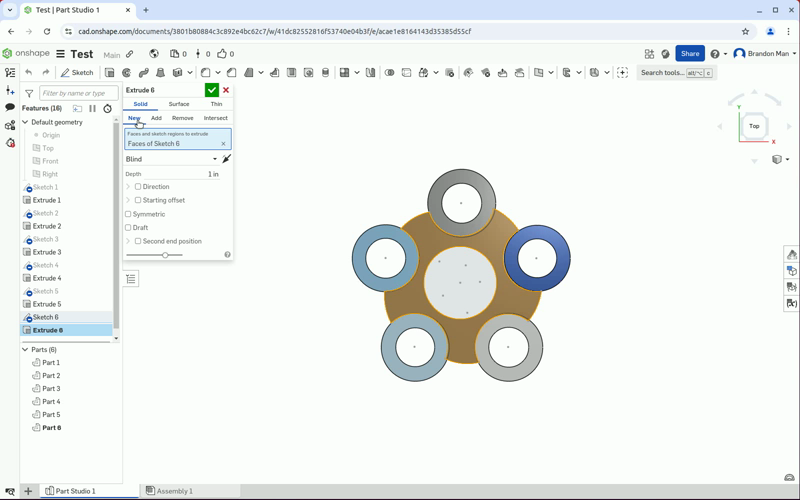
click(137, 120)
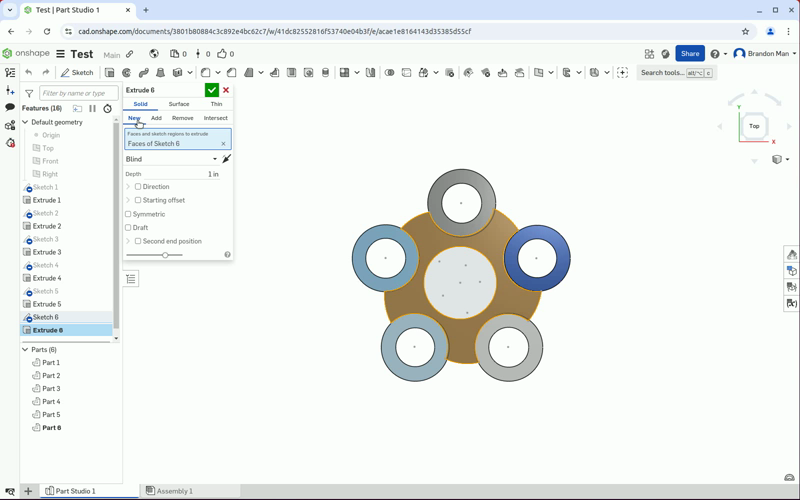
key(tab, 4)
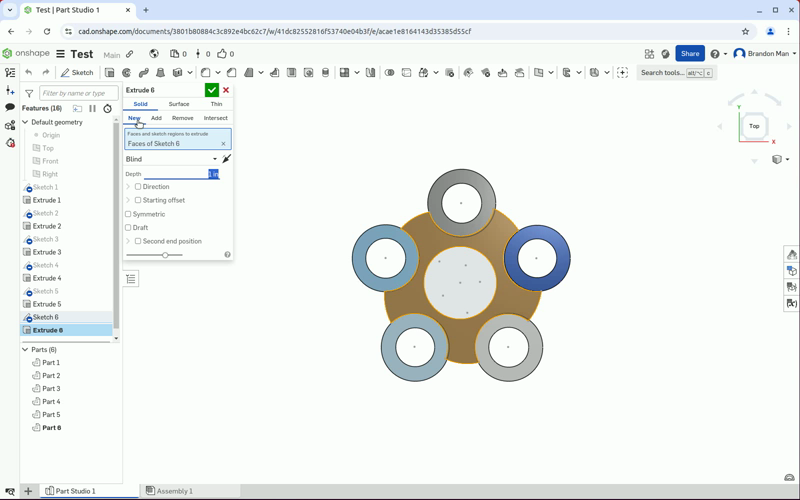
text(4.814)
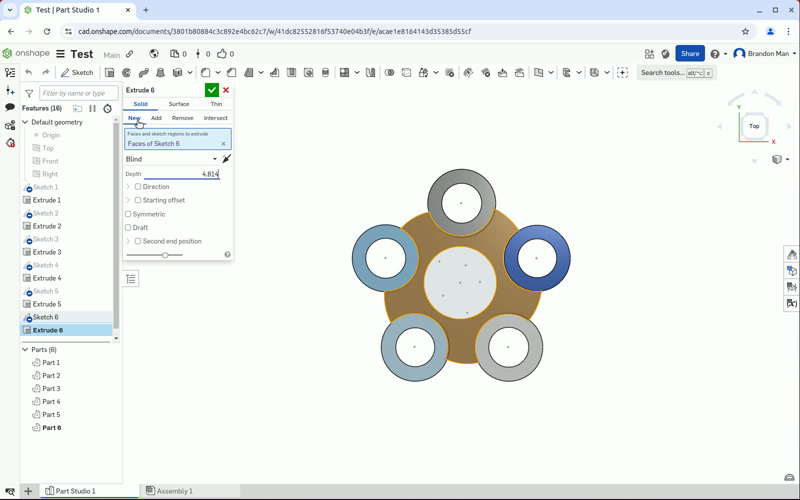
key(enter)
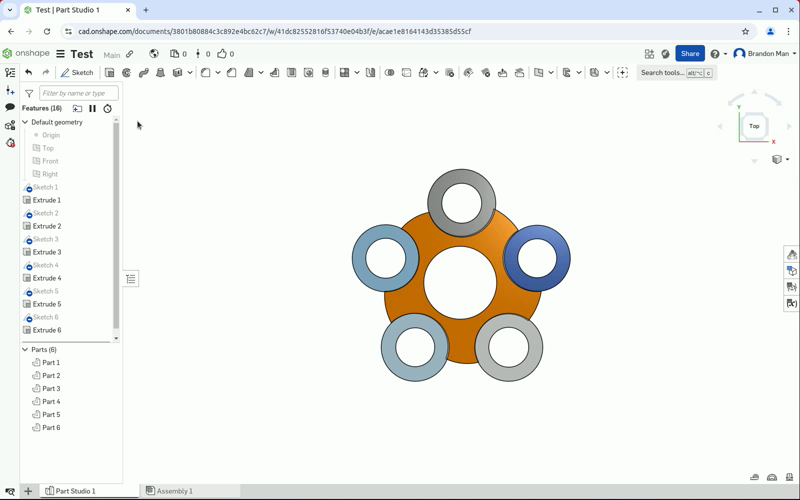
key(shift+h)
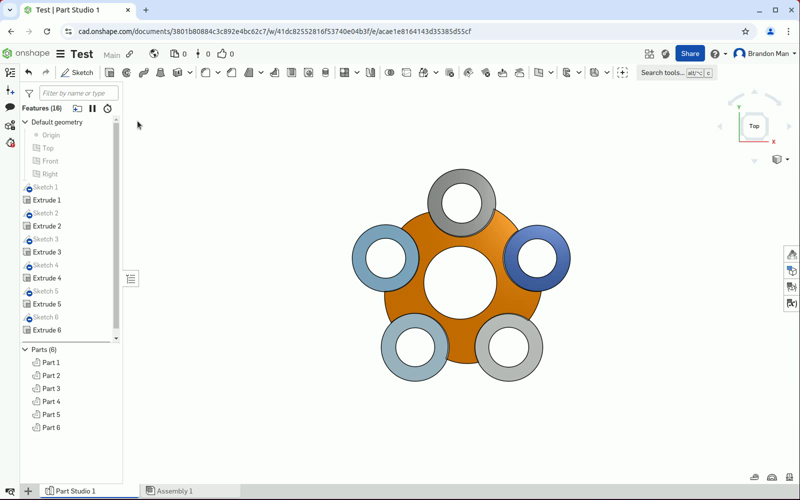
key(shift+h)
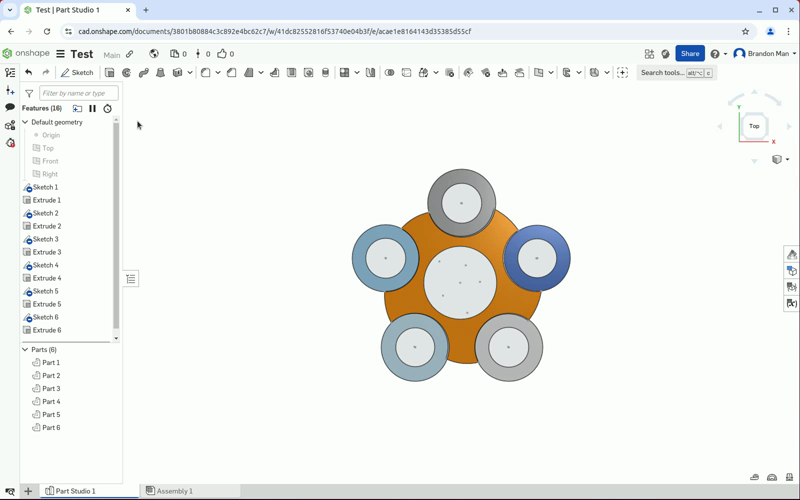
key(shift+7)
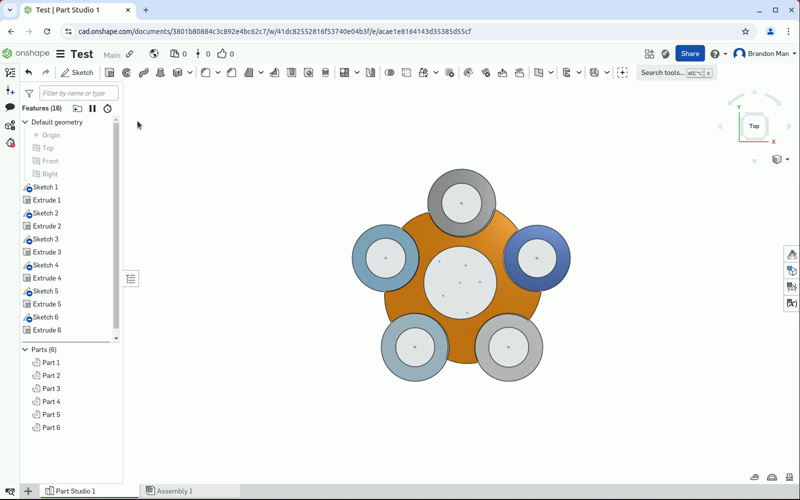
key(up, 3)
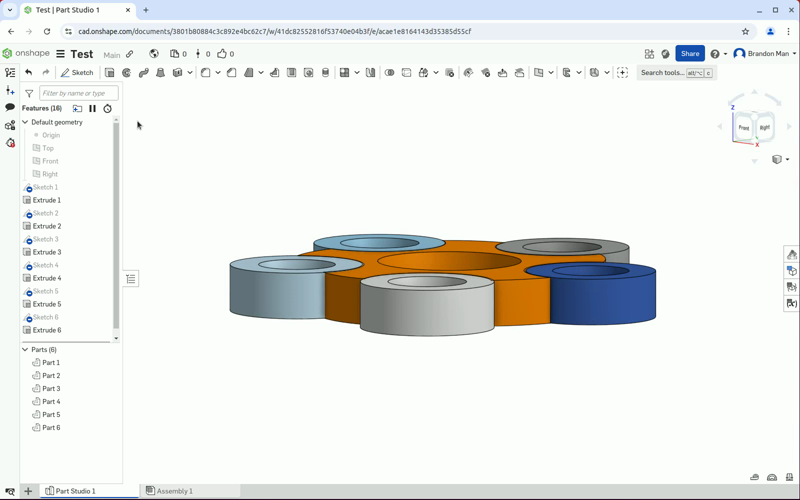
key(left, 3)
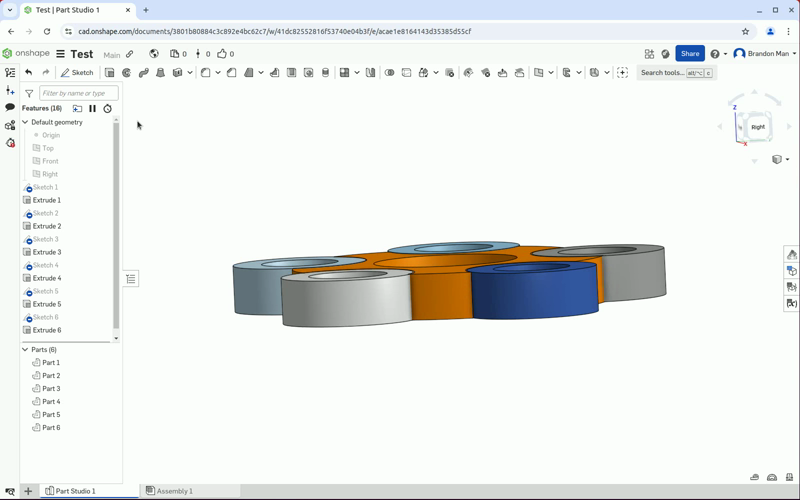
key(right, 3)
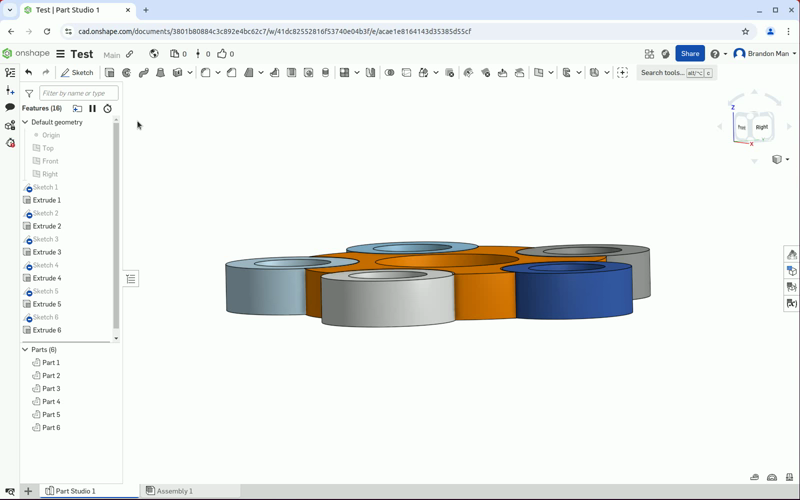
key(down, 3)
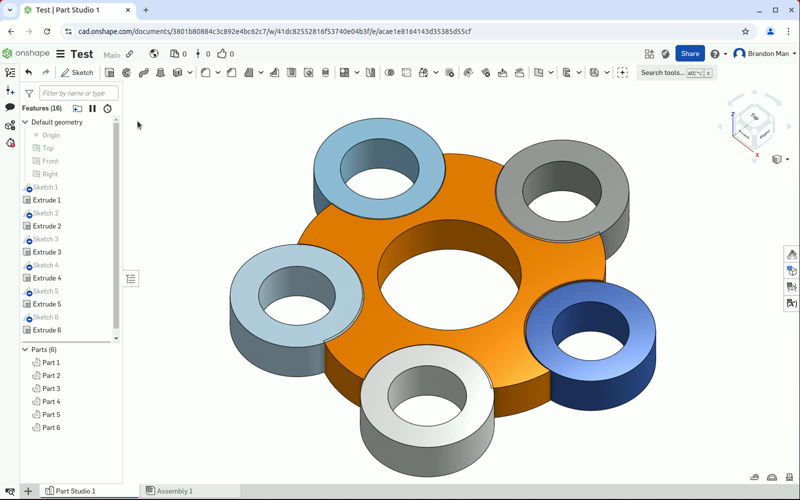
mouse_move(69, 189)
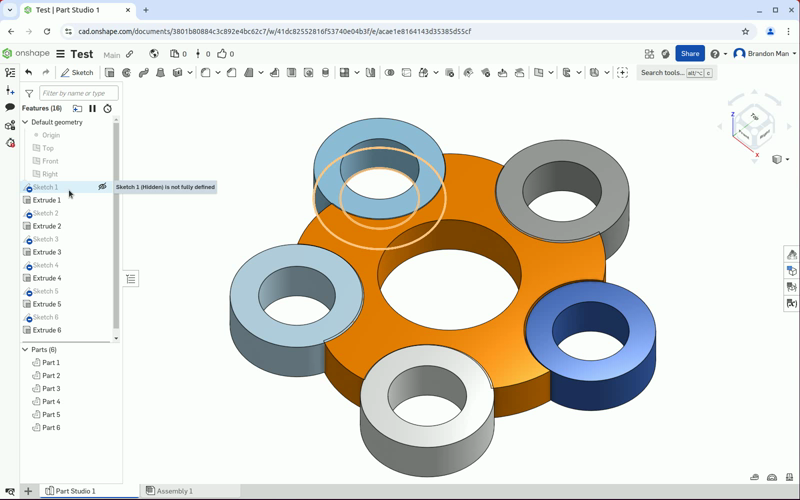
click(69, 189)